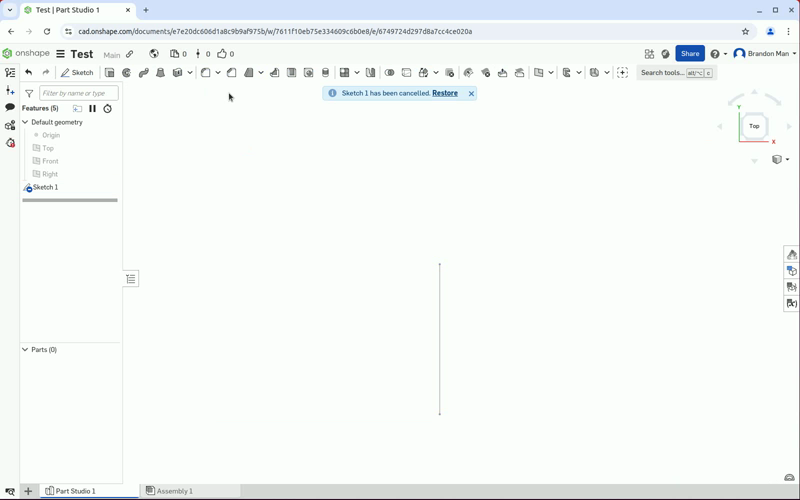
key(shift+h)
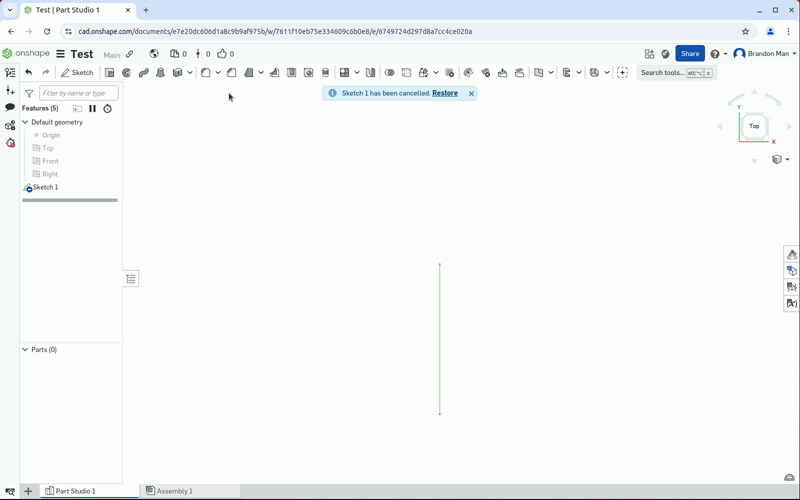
key(shift+s)
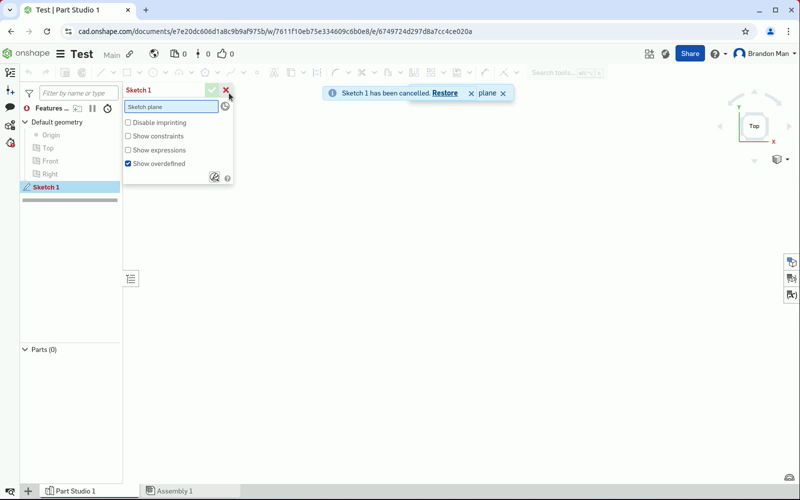
mouse_move(73, 150)
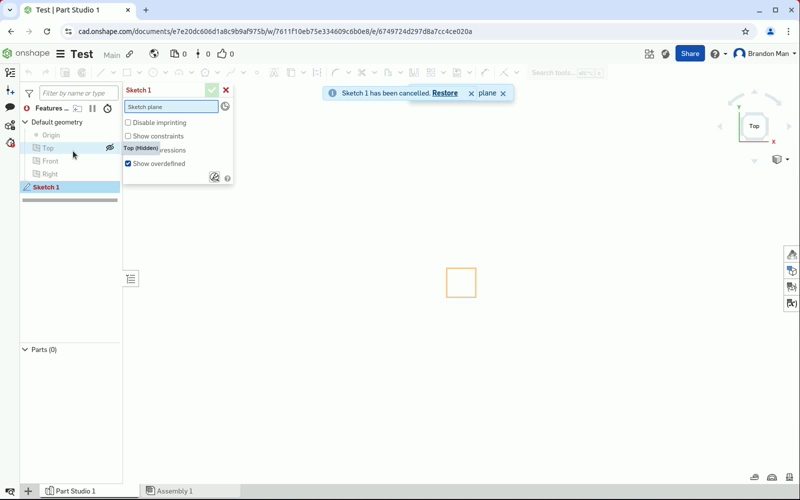
click(73, 150)
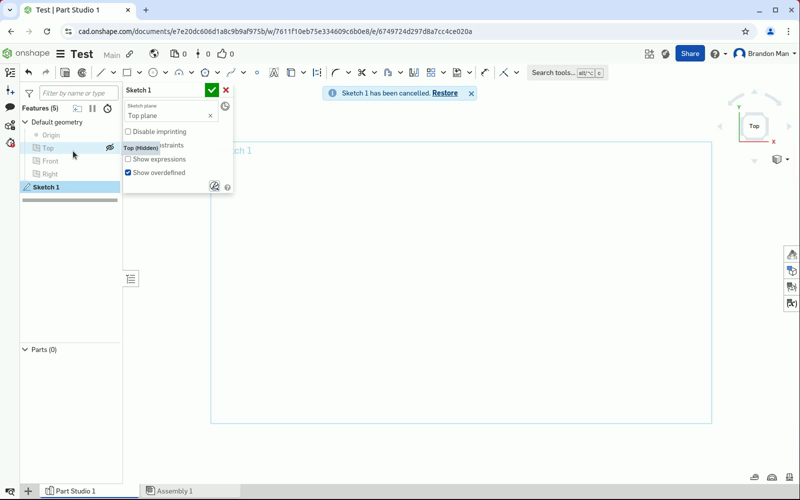
mouse_move(73, 352)
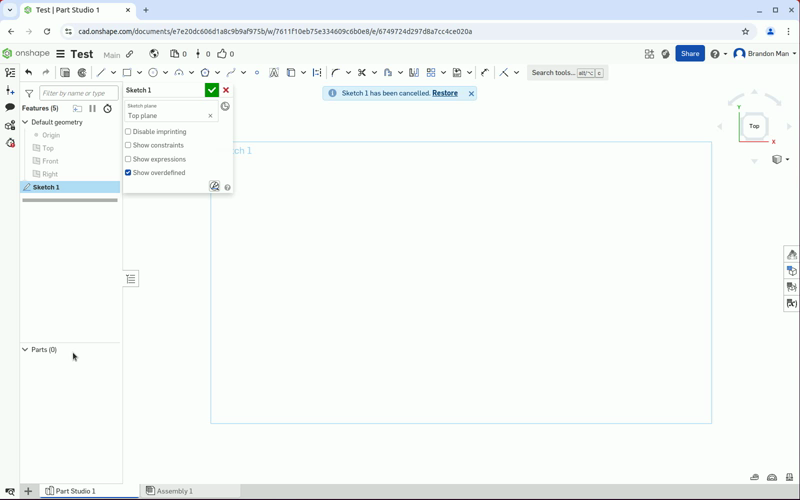
key(y)
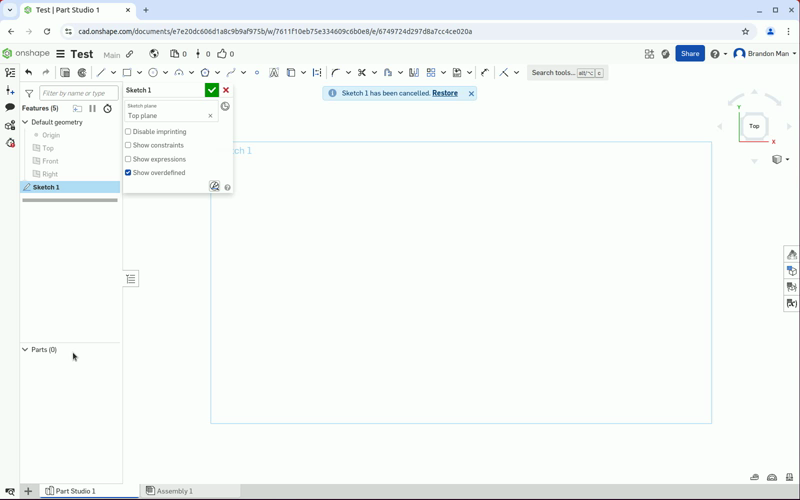
key(l)
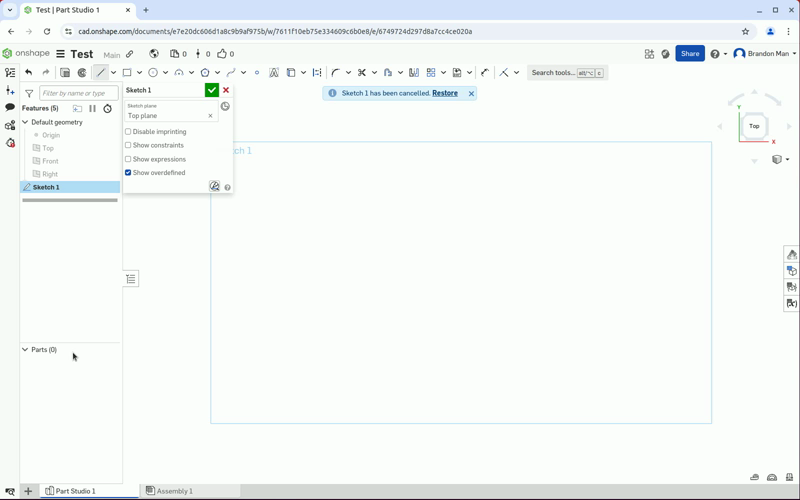
key_down(shift)
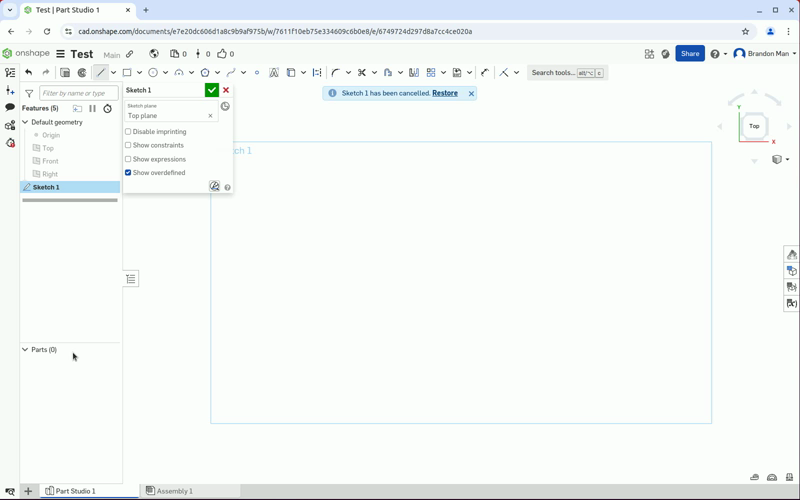
mouse_move(348, 282)
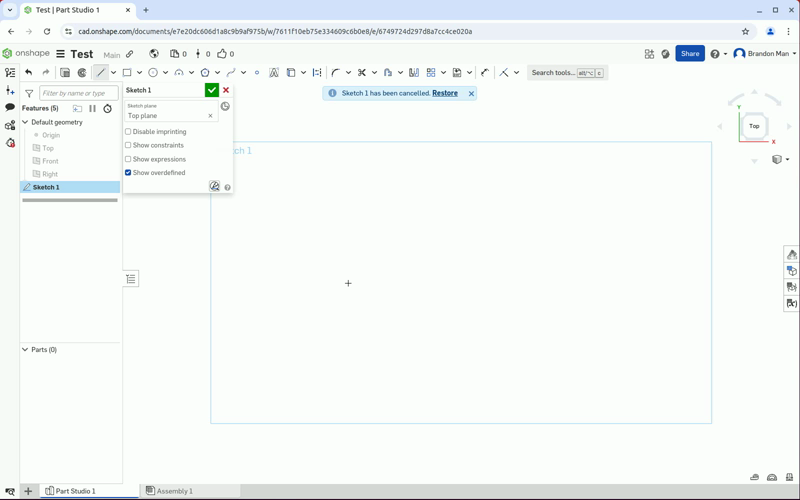
click(348, 282)
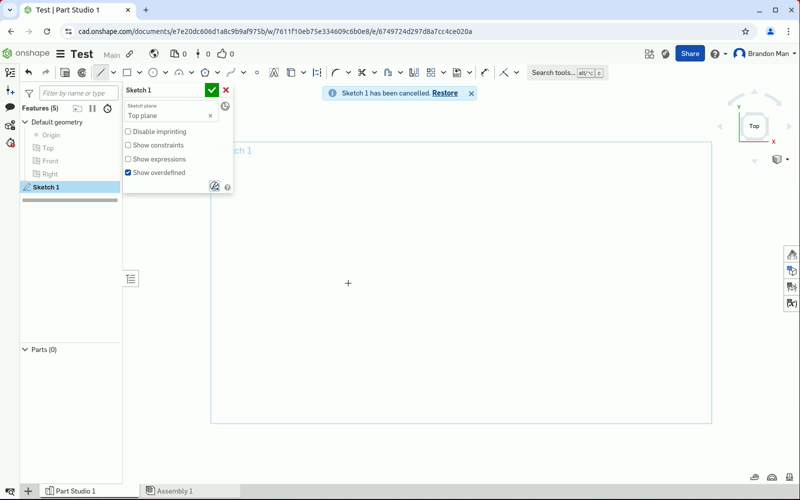
key_up(shift)
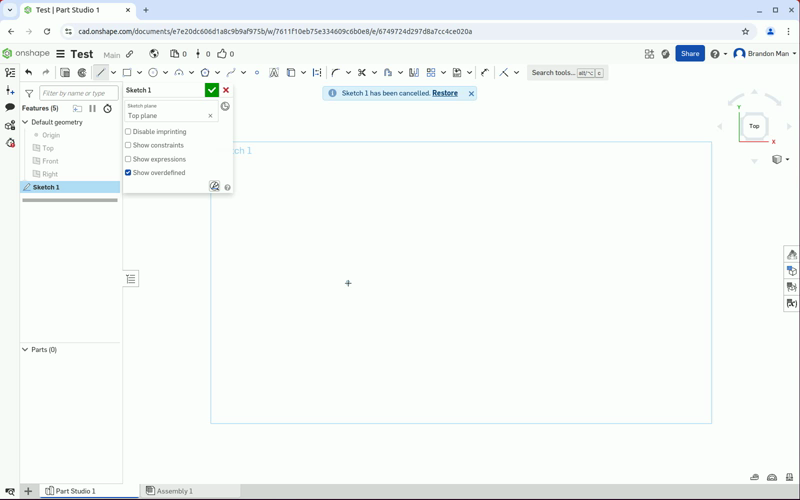
key_down(shift)
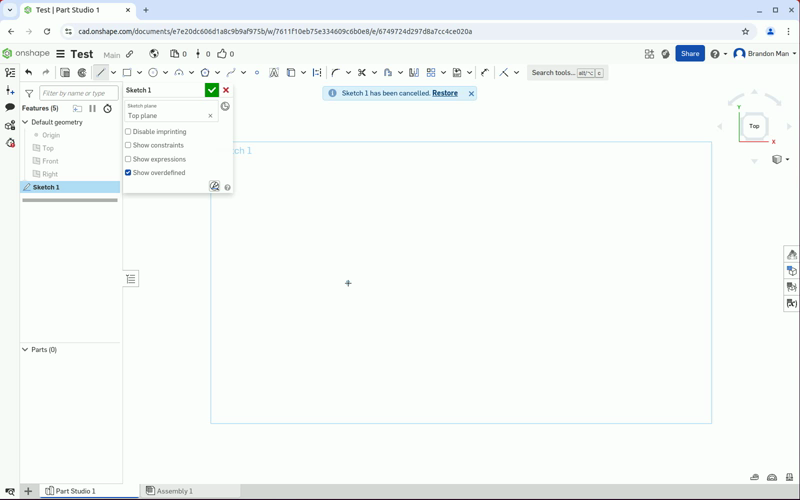
mouse_move(572, 282)
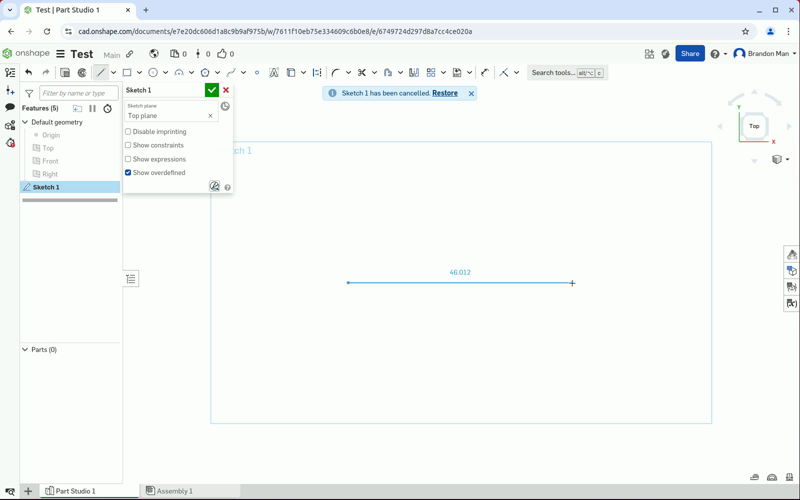
click(572, 282)
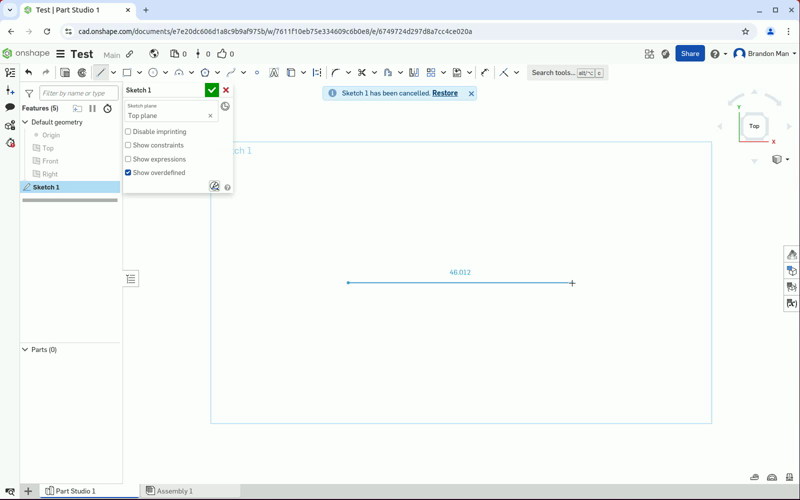
key_up(shift)
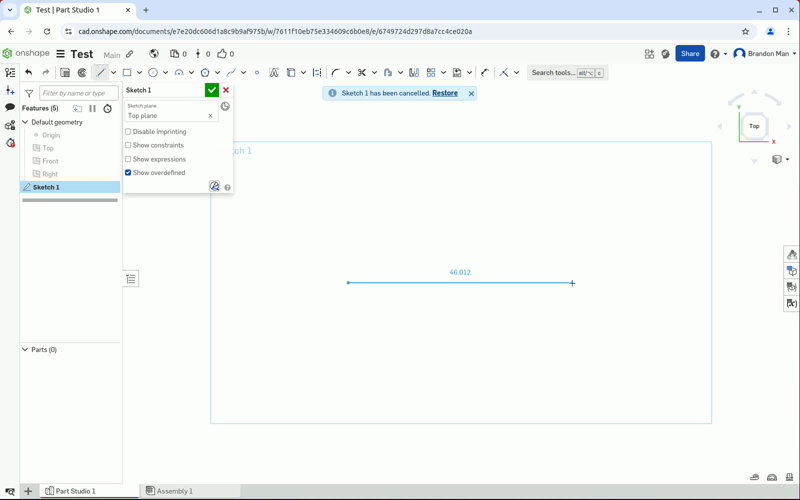
key_down(shift)
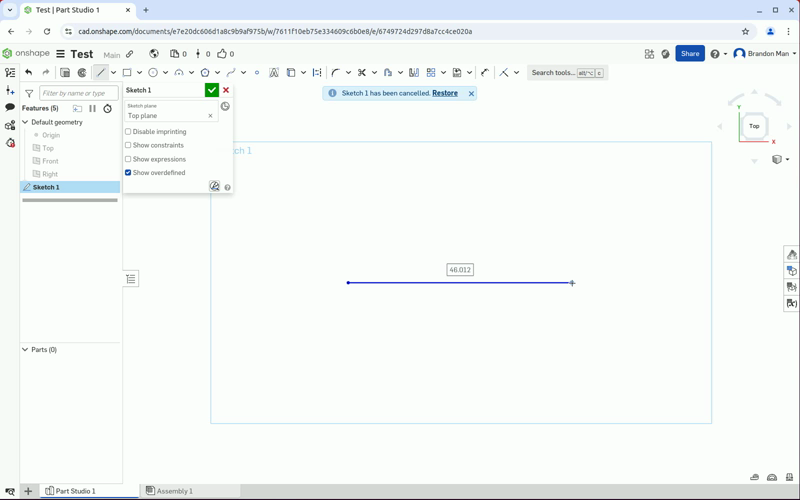
mouse_move(589, 282)
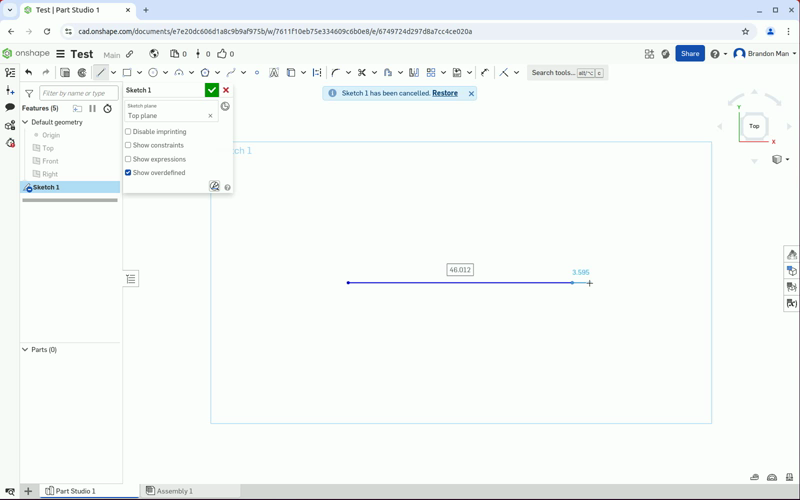
mouse_move(572, 254)
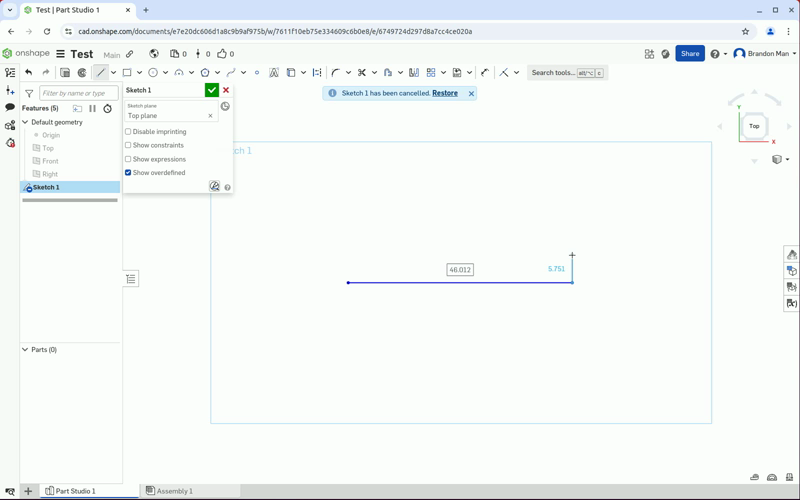
click(572, 254)
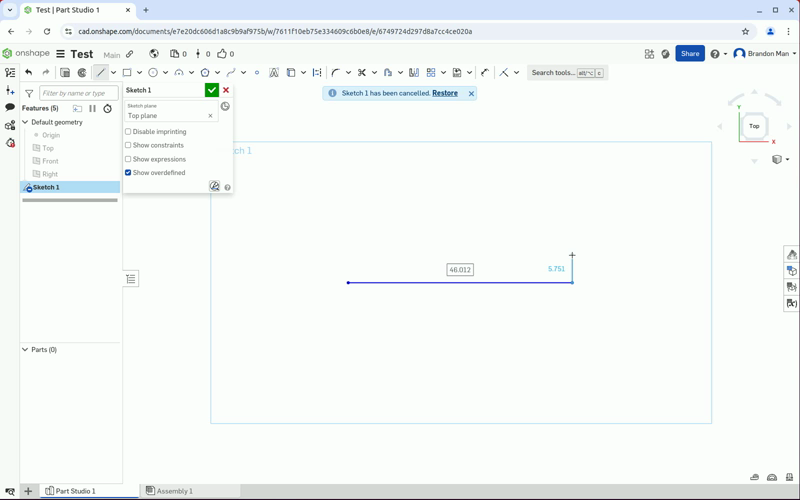
key_up(shift)
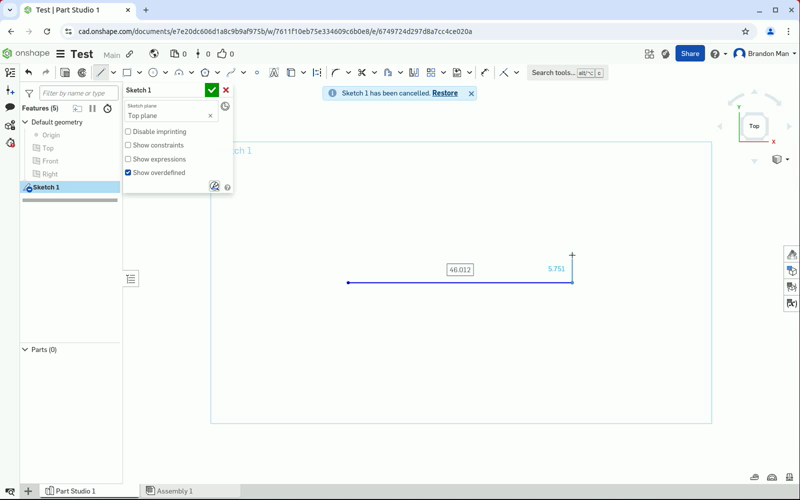
key_down(shift)
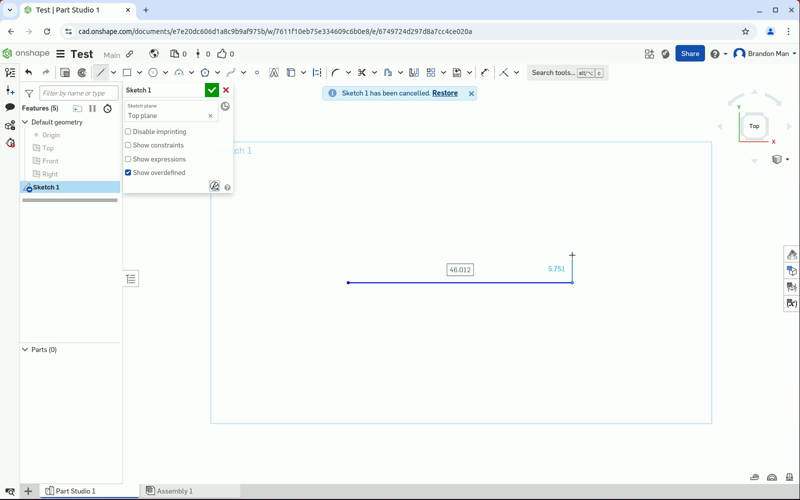
mouse_move(589, 254)
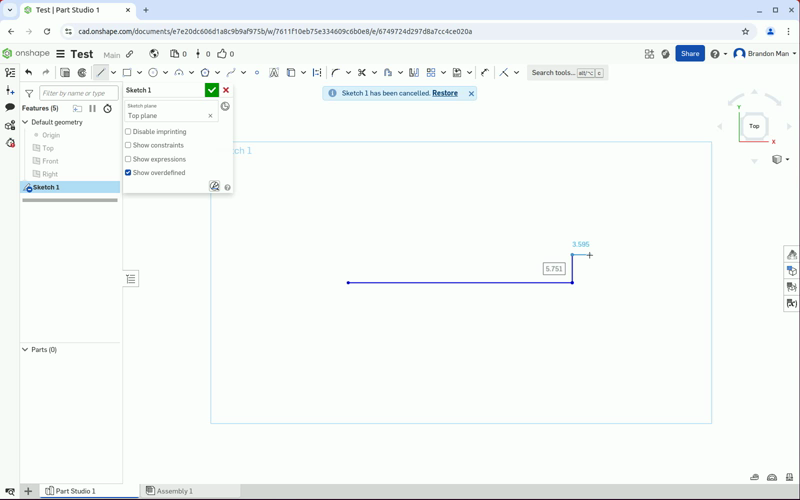
mouse_move(553, 254)
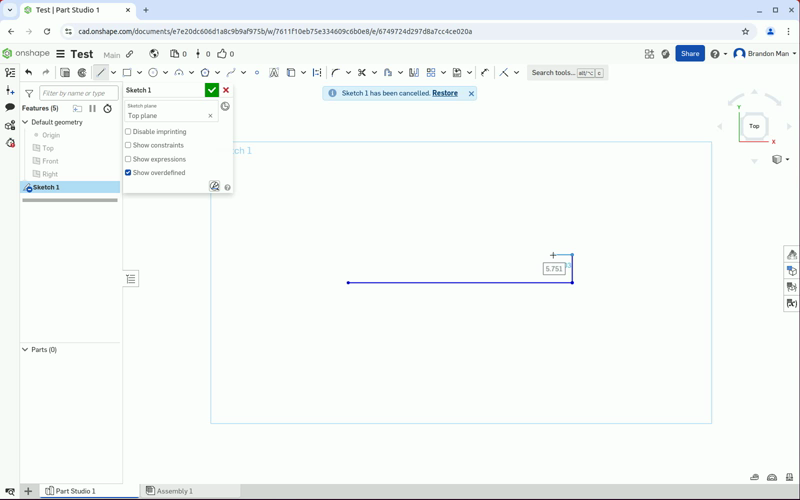
click(553, 254)
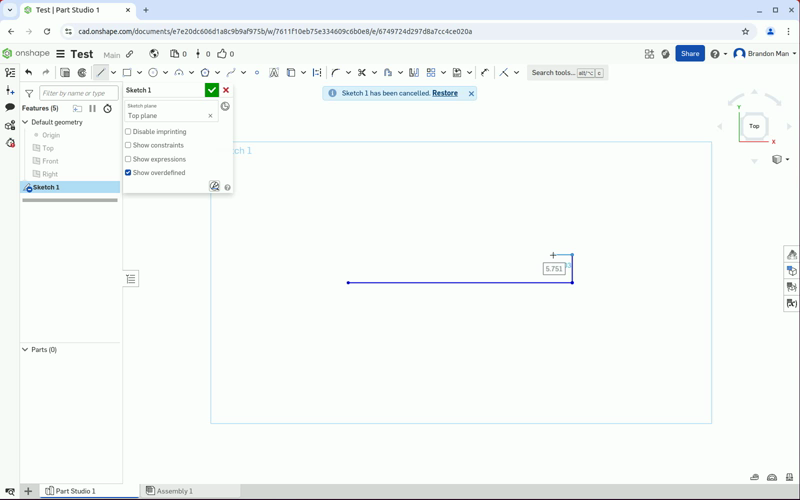
key_up(shift)
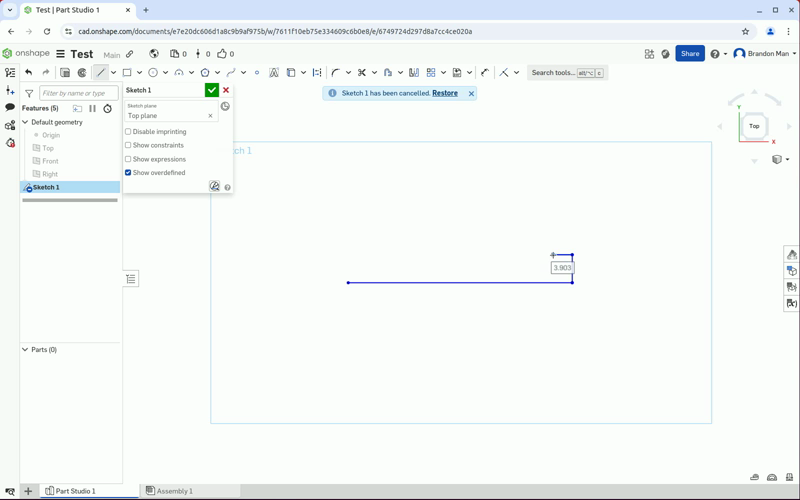
key_down(shift)
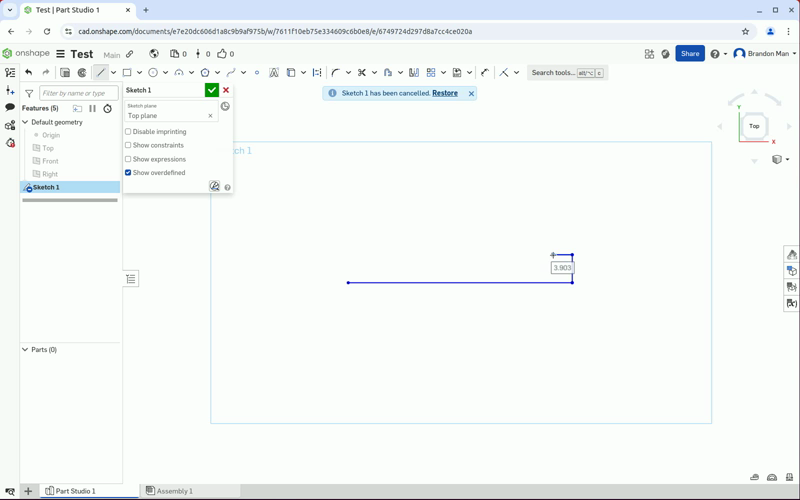
mouse_move(367, 254)
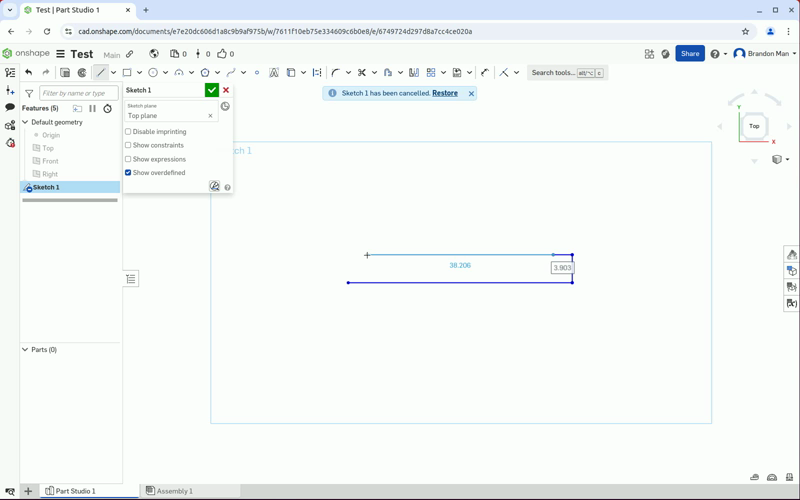
click(367, 254)
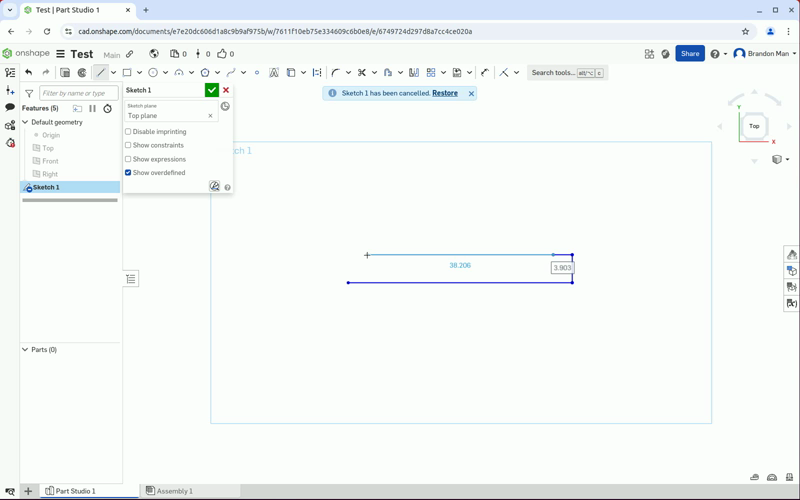
key_up(shift)
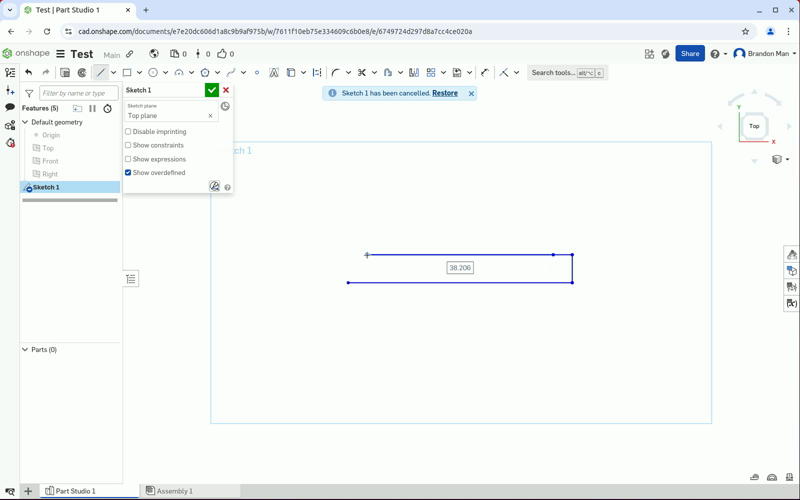
key_down(shift)
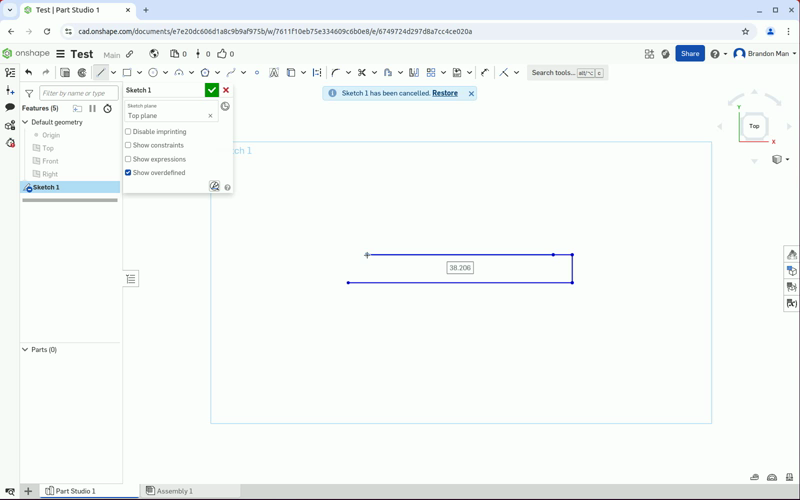
mouse_move(397, 254)
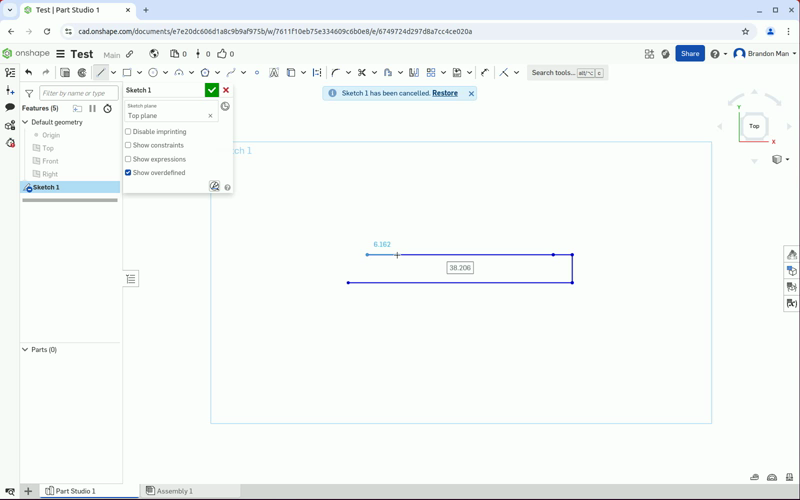
mouse_move(348, 254)
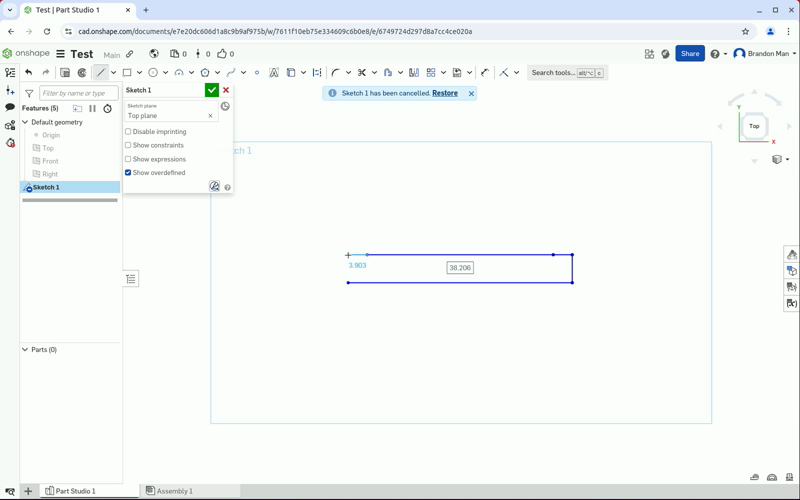
click(348, 254)
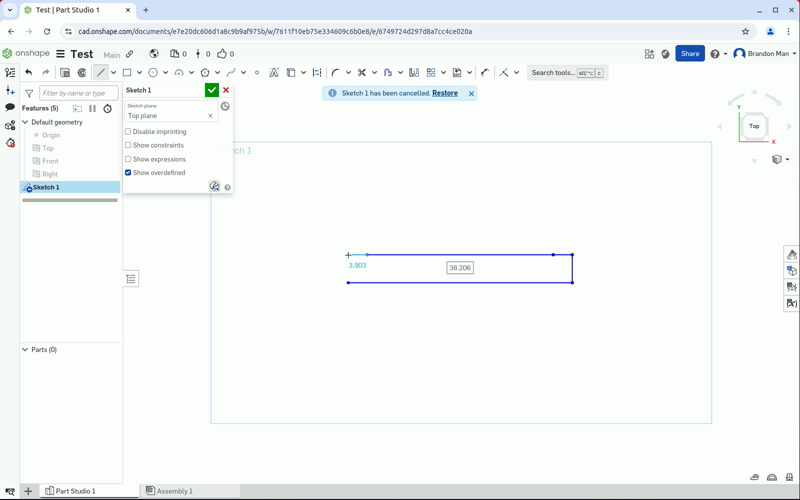
key_up(shift)
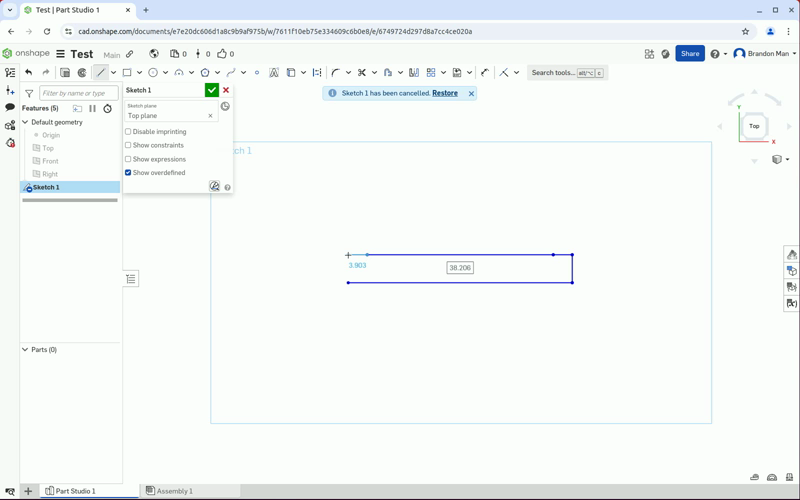
mouse_move(378, 254)
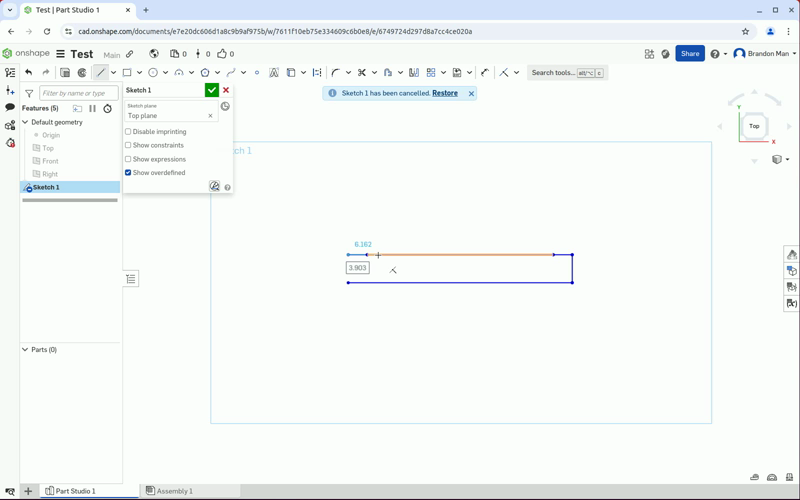
key_down(shift)
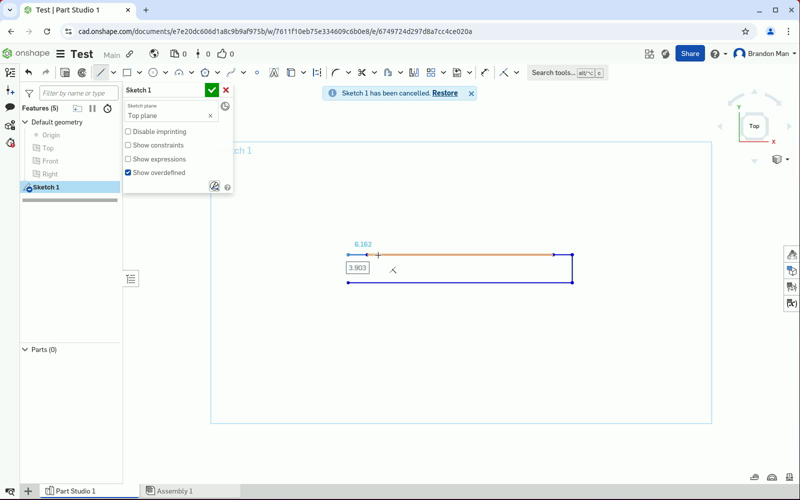
mouse_move(348, 282)
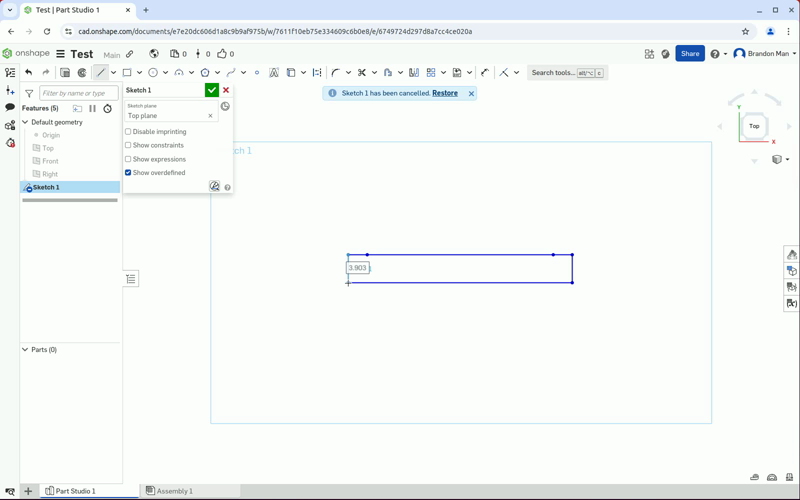
key_up(shift)
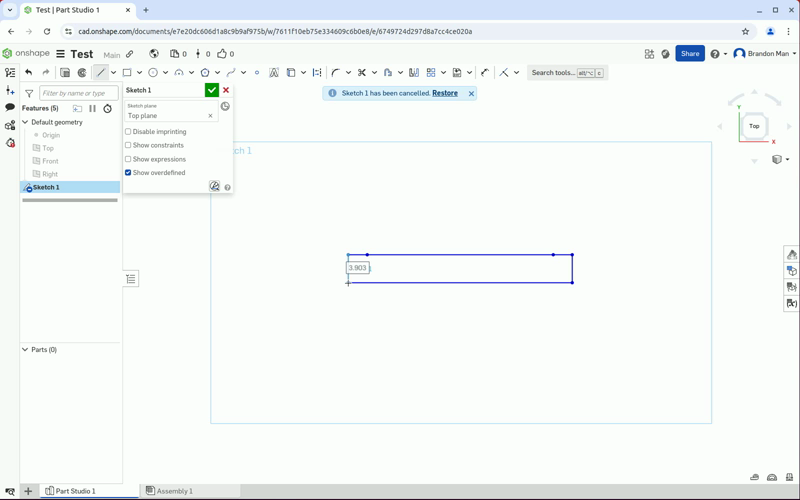
click(348, 282)
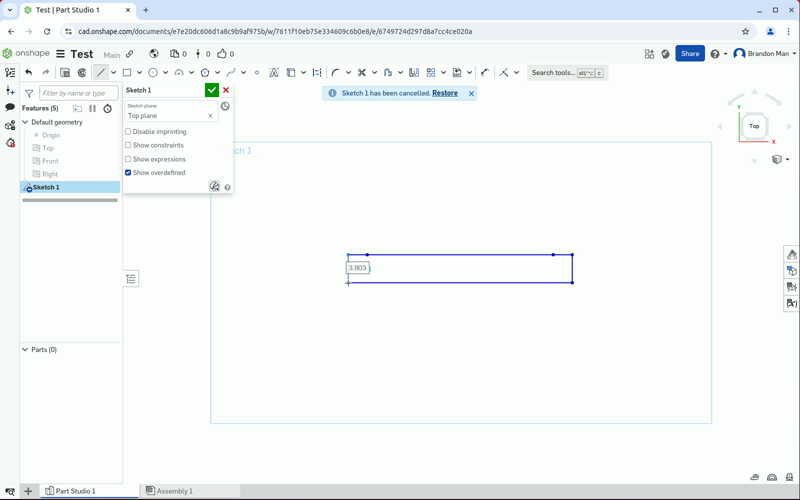
key(esc)
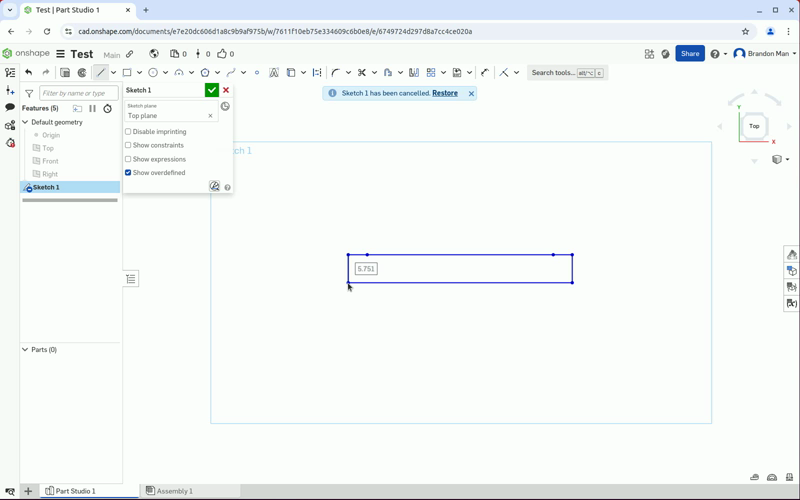
mouse_move(406, 268)
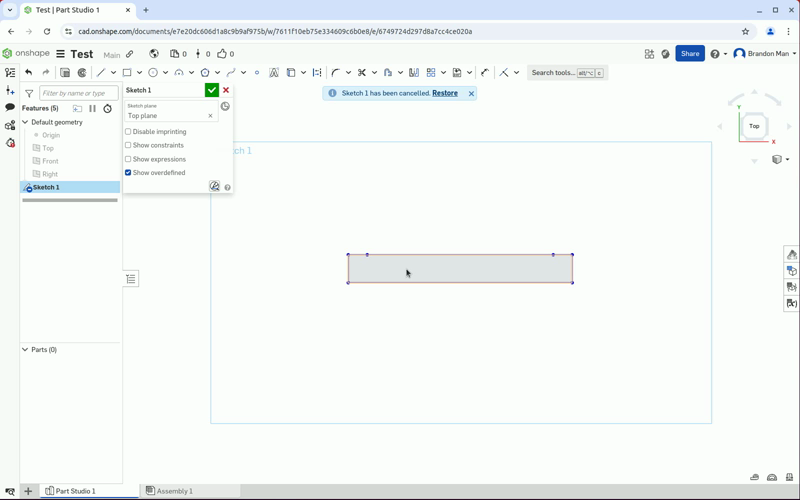
click(406, 268)
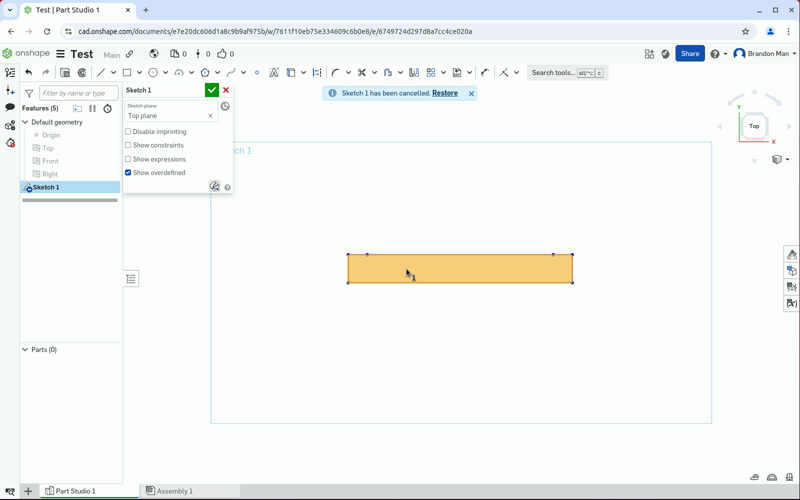
mouse_move(73, 352)
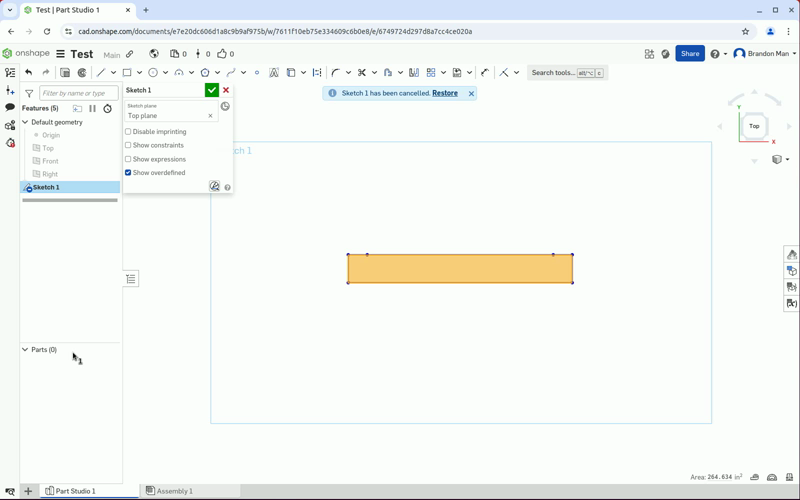
key(shift+y)
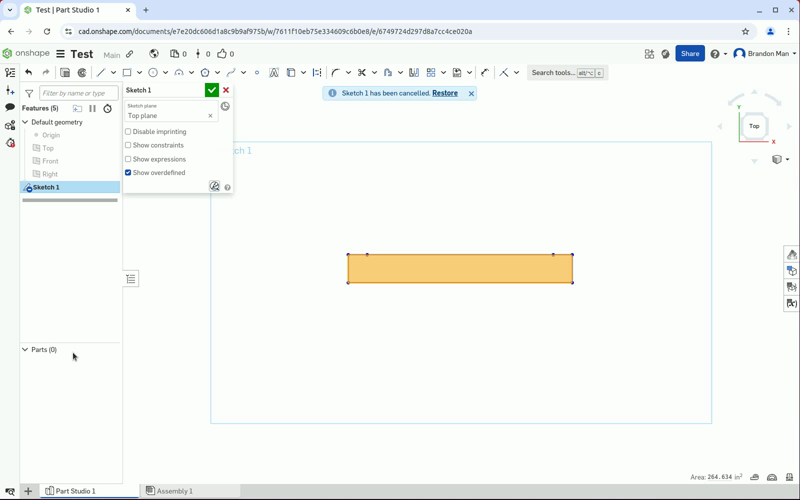
key(shift+e)
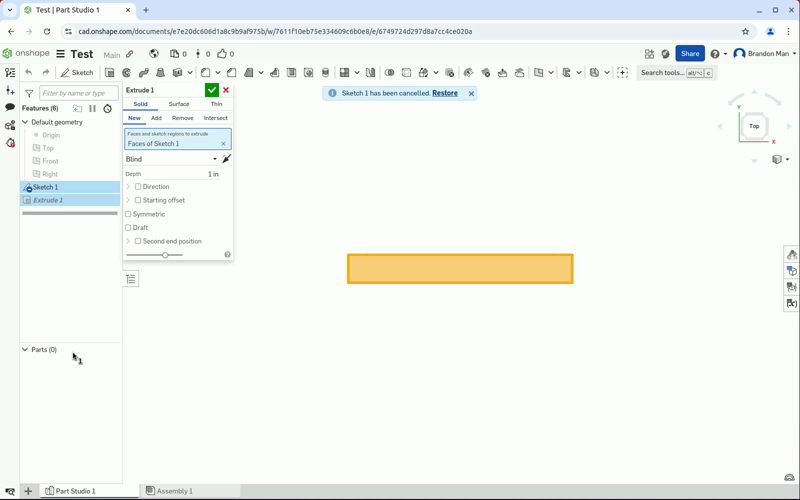
mouse_move(143, 106)
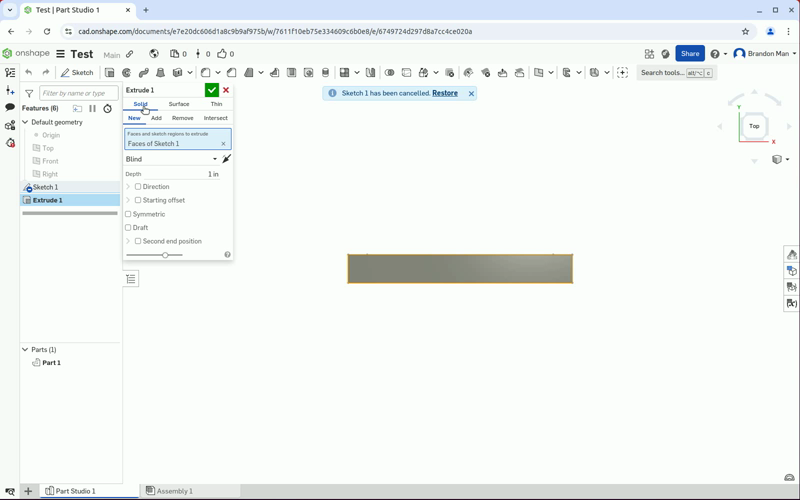
click(143, 106)
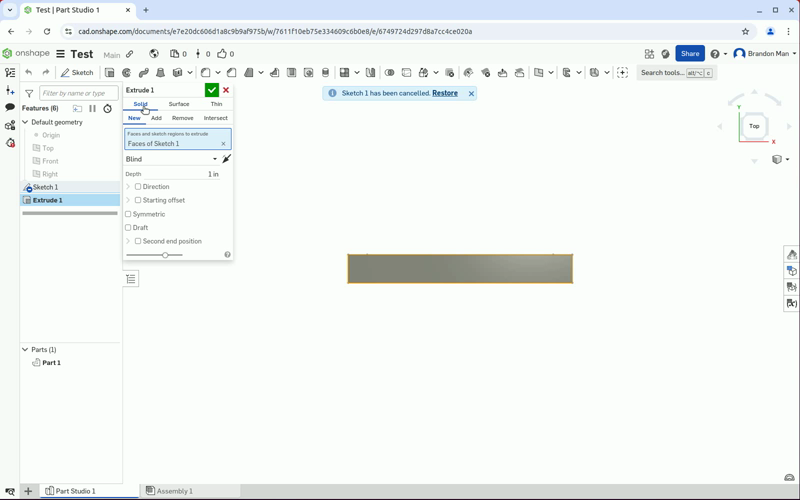
mouse_move(137, 120)
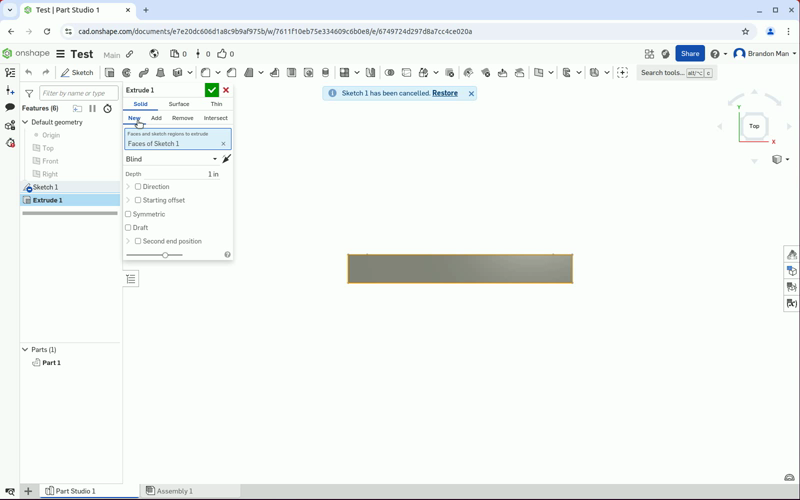
click(137, 120)
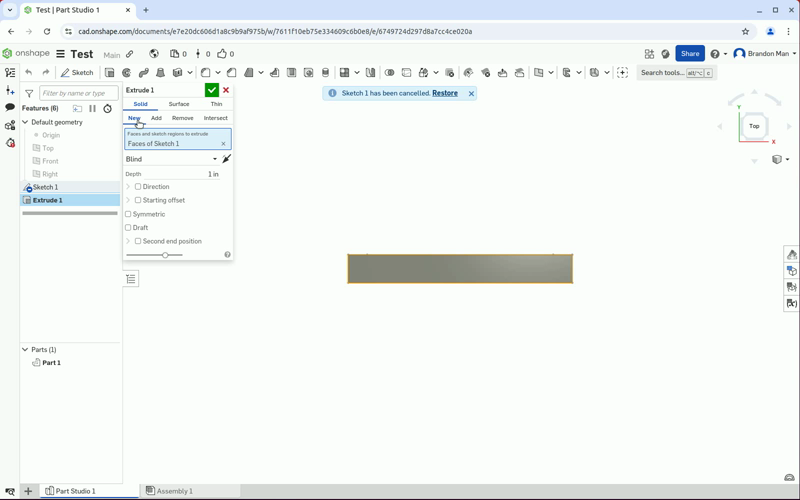
key(tab, 4)
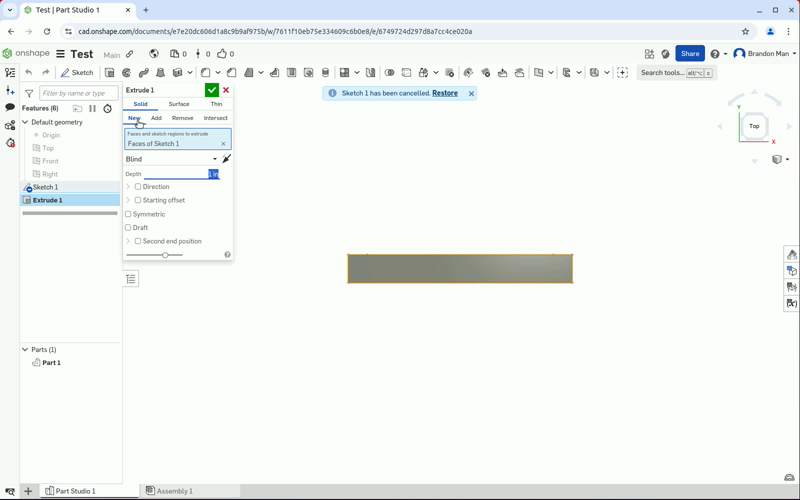
text(3.851)
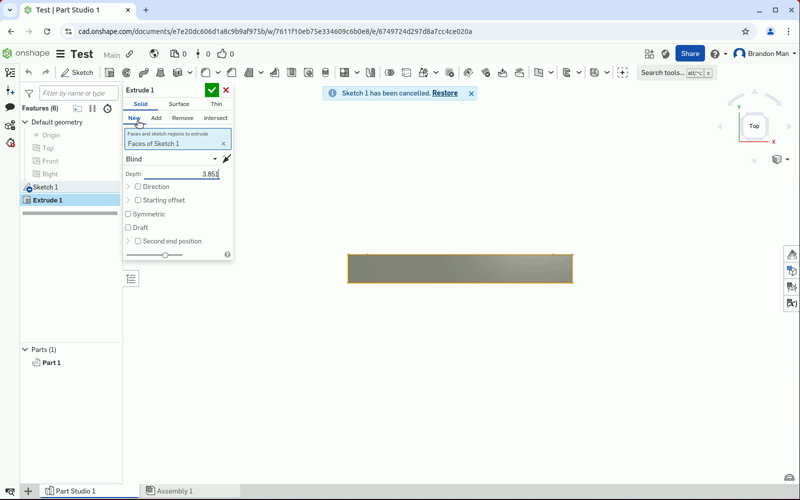
key(enter)
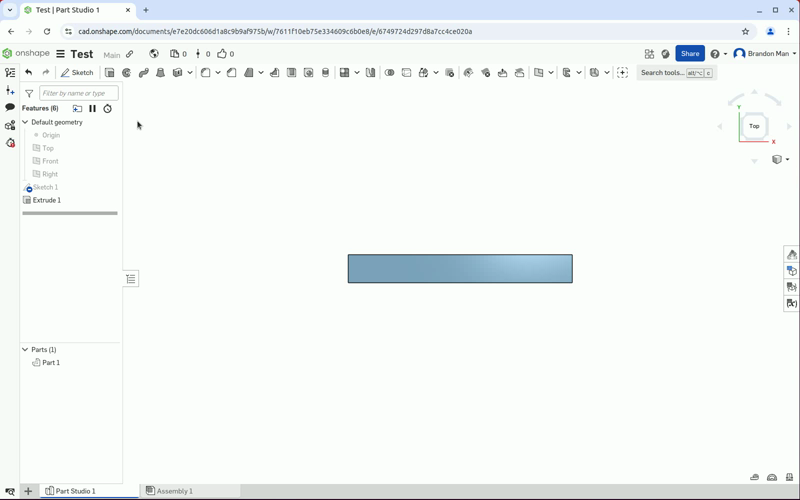
key(shift+h)
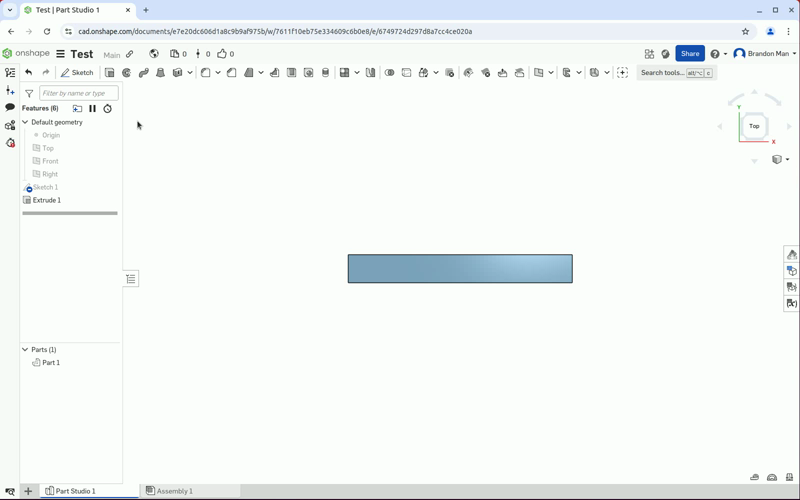
key(shift+h)
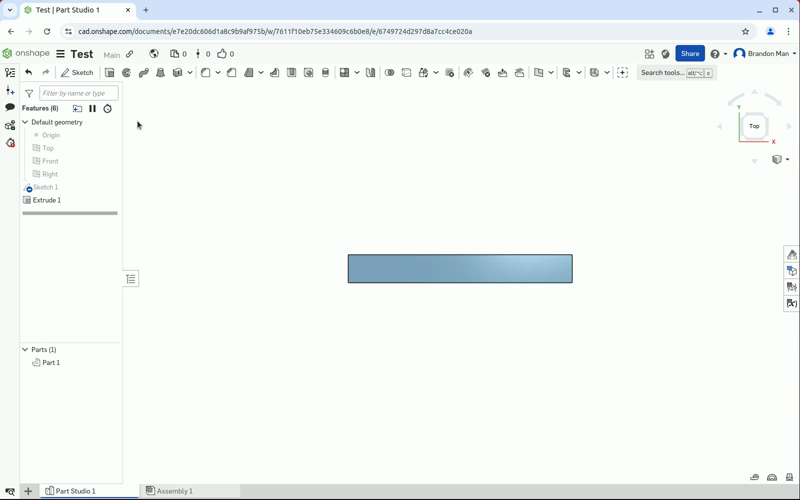
mouse_move(73, 189)
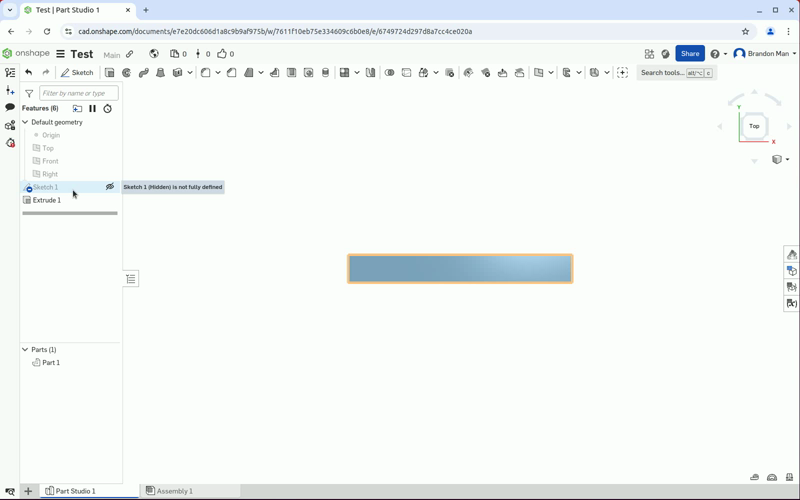
click(73, 189)
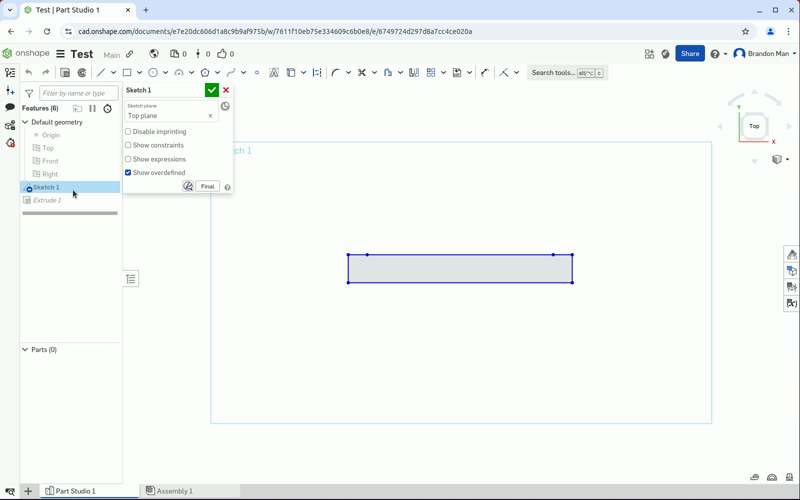
mouse_move(229, 92)
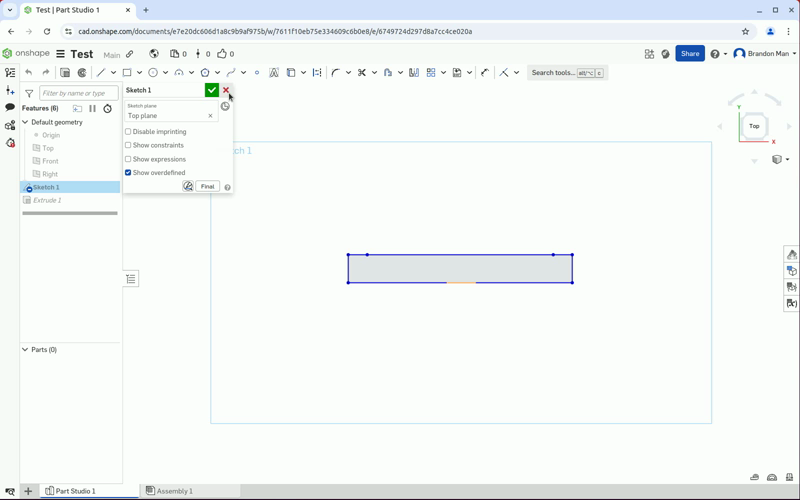
click(229, 92)
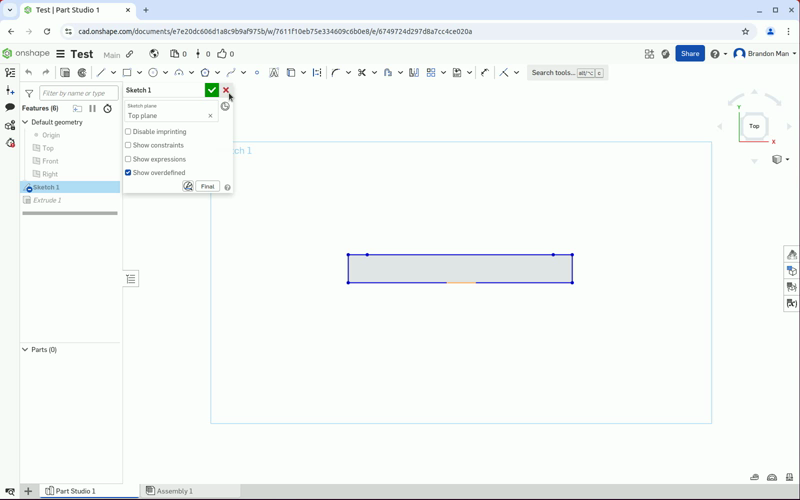
key(shift+s)
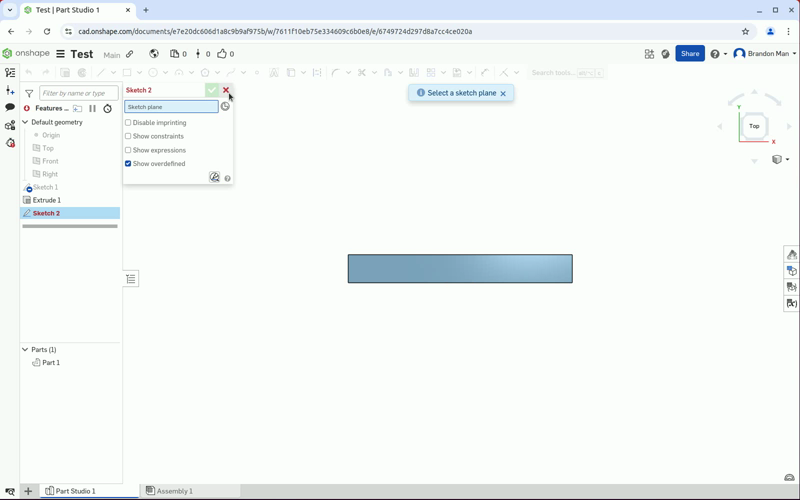
mouse_move(73, 150)
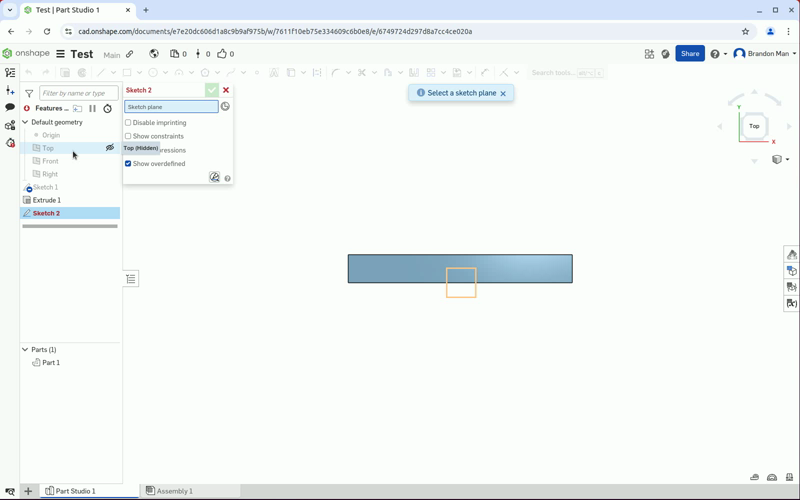
click(73, 150)
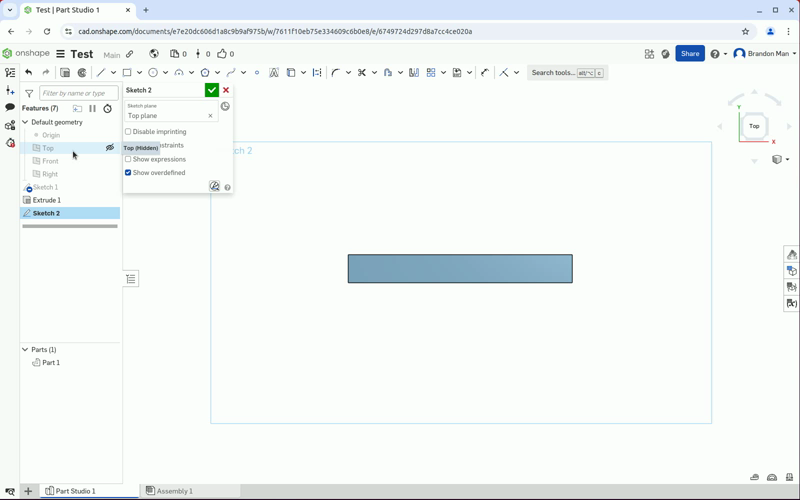
mouse_move(73, 352)
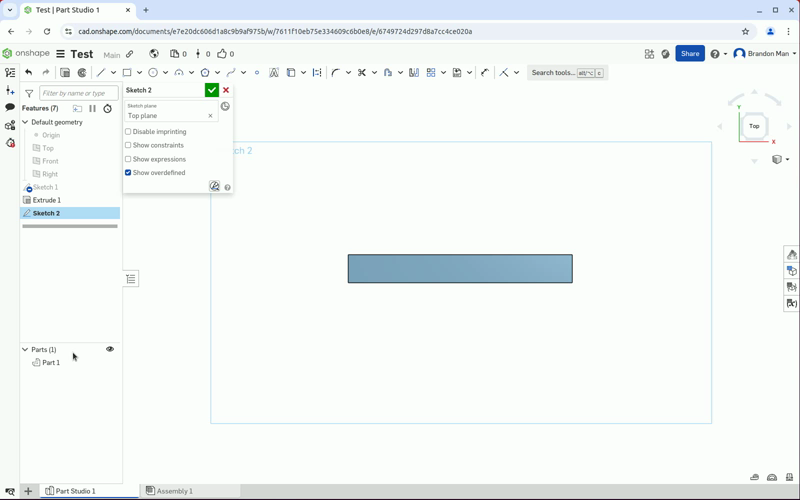
key(y)
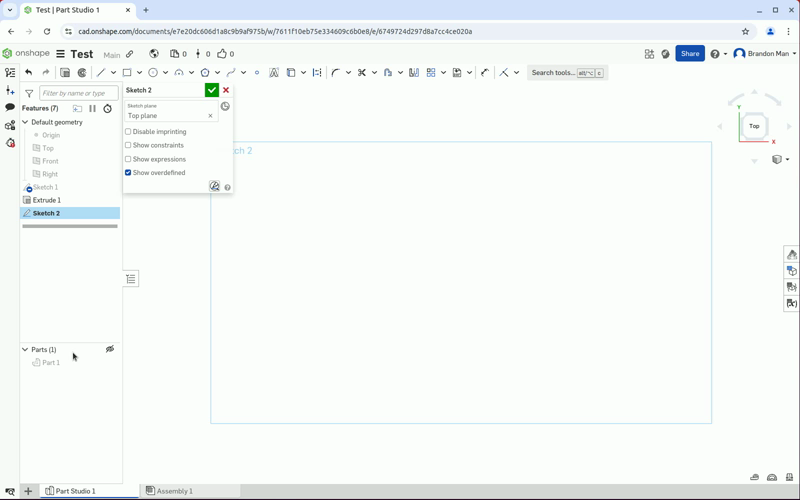
key(l)
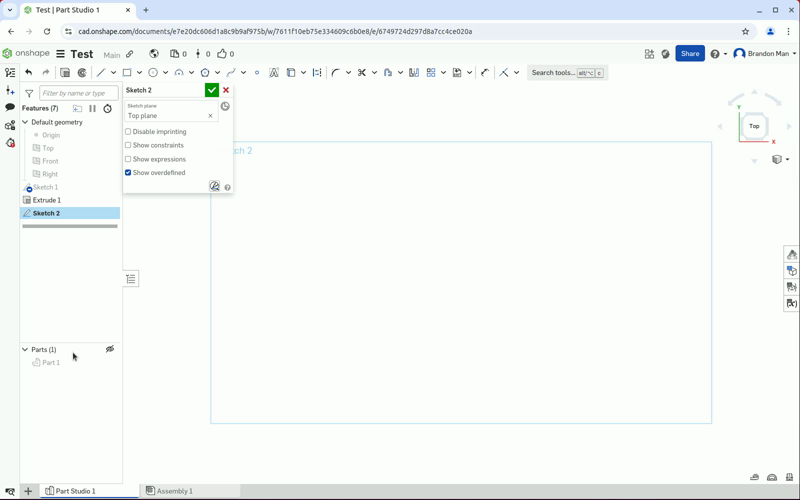
key_down(shift)
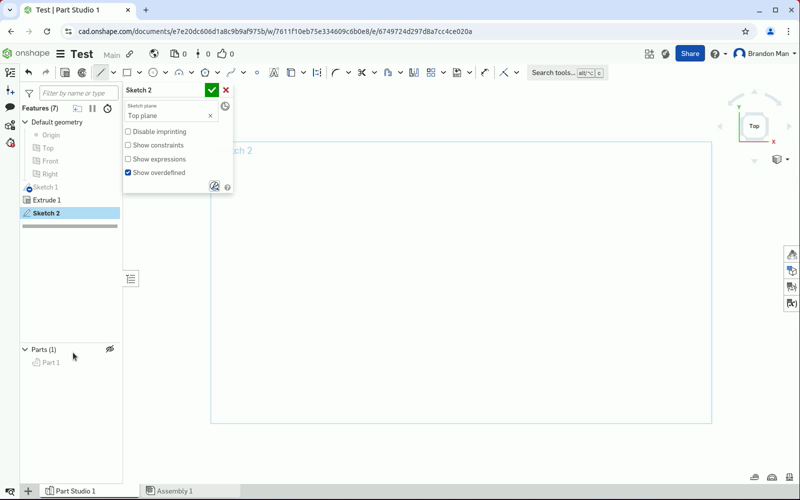
mouse_move(385, 198)
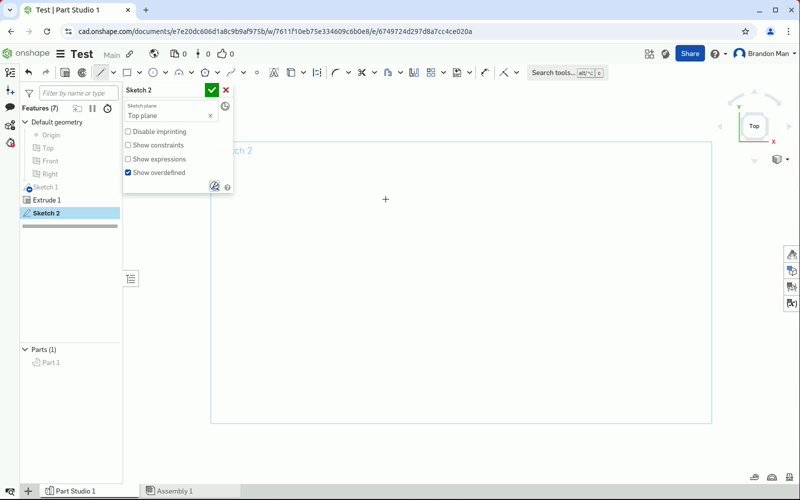
click(385, 198)
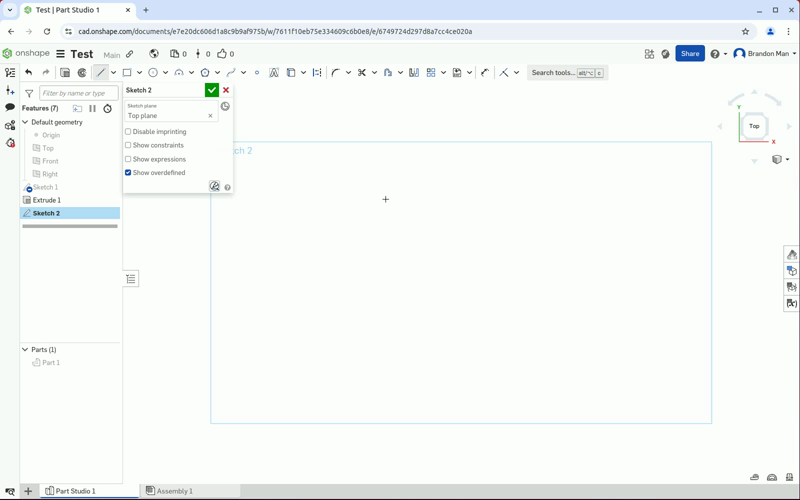
key_up(shift)
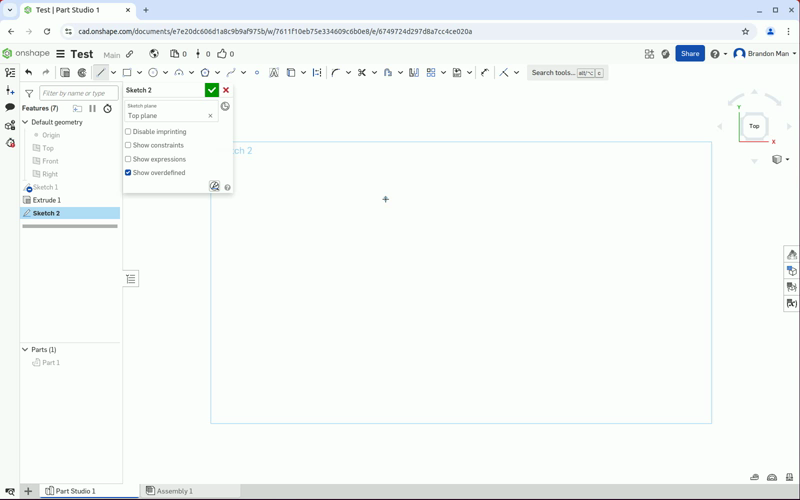
key_down(shift)
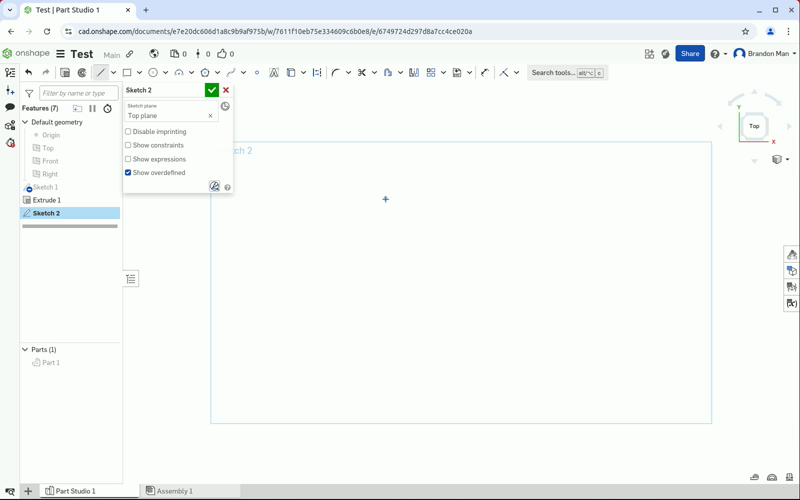
mouse_move(535, 198)
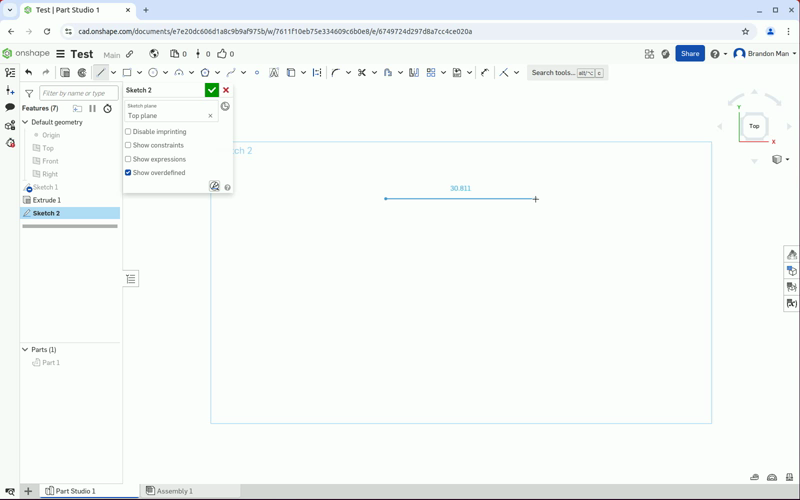
click(535, 198)
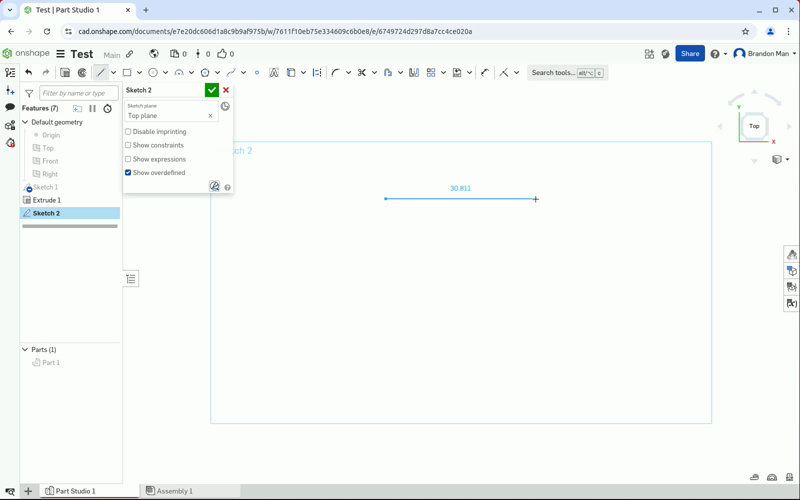
key_up(shift)
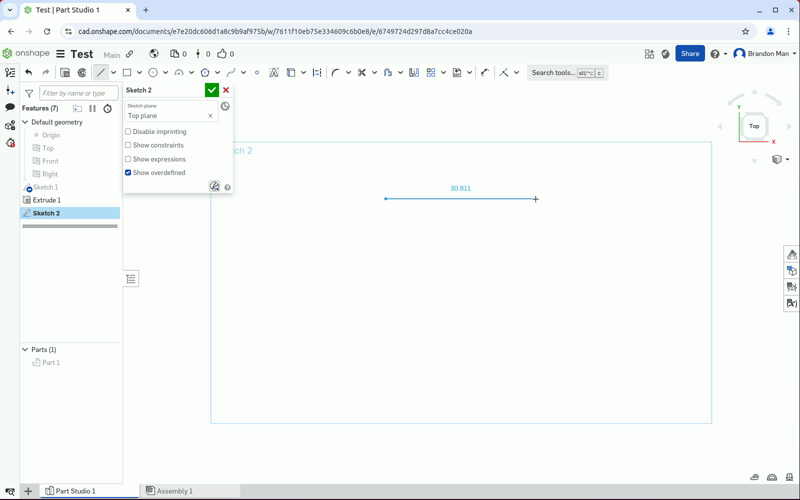
key_down(shift)
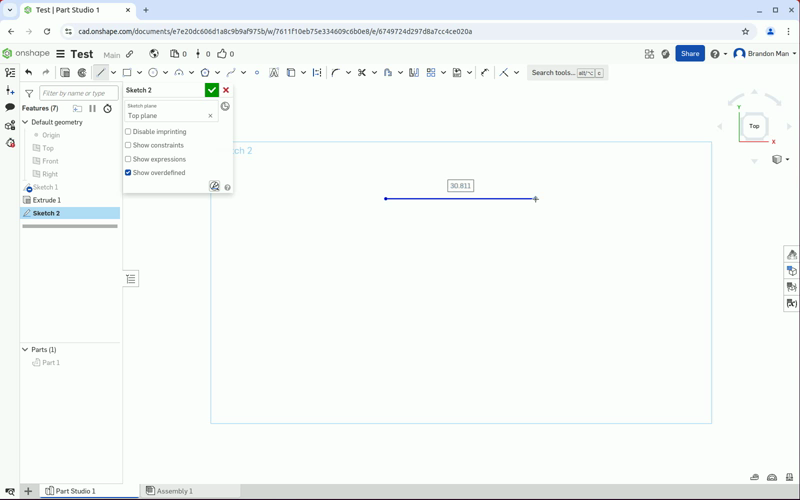
mouse_move(565, 198)
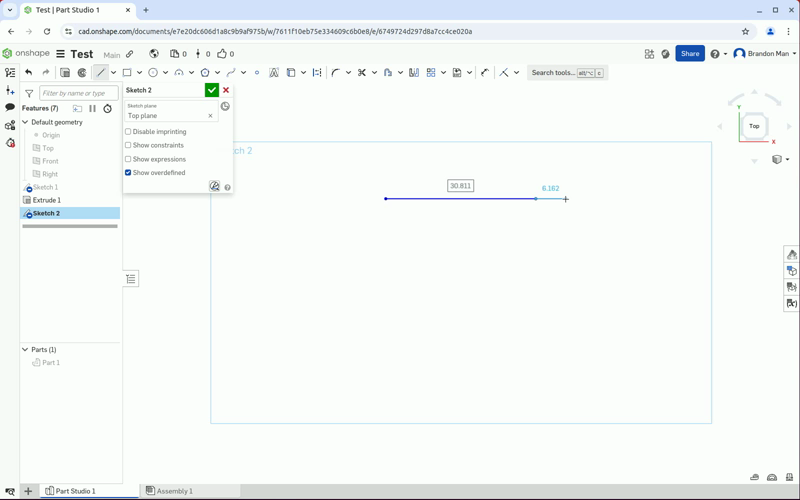
mouse_move(535, 170)
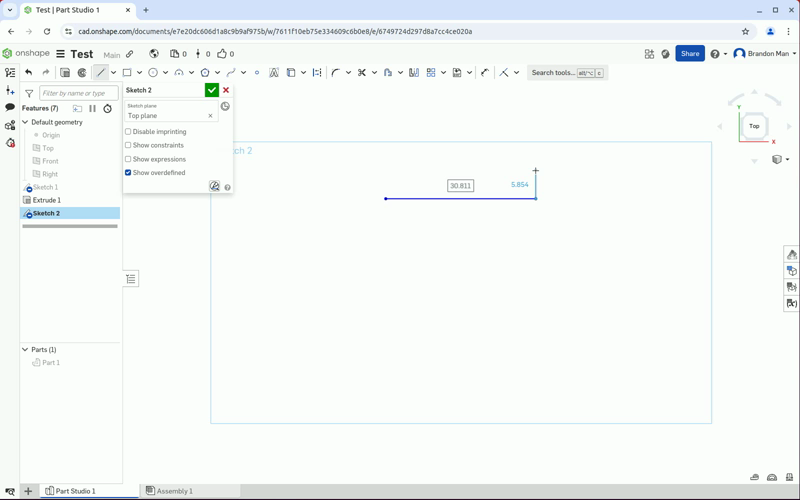
click(535, 170)
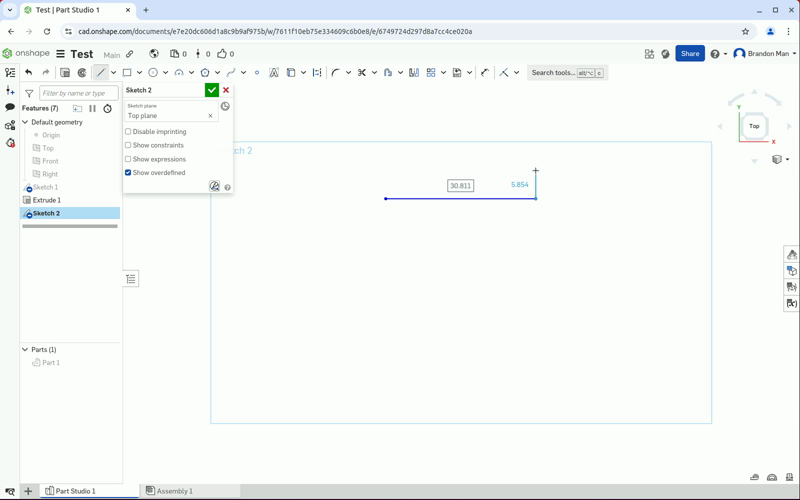
key_up(shift)
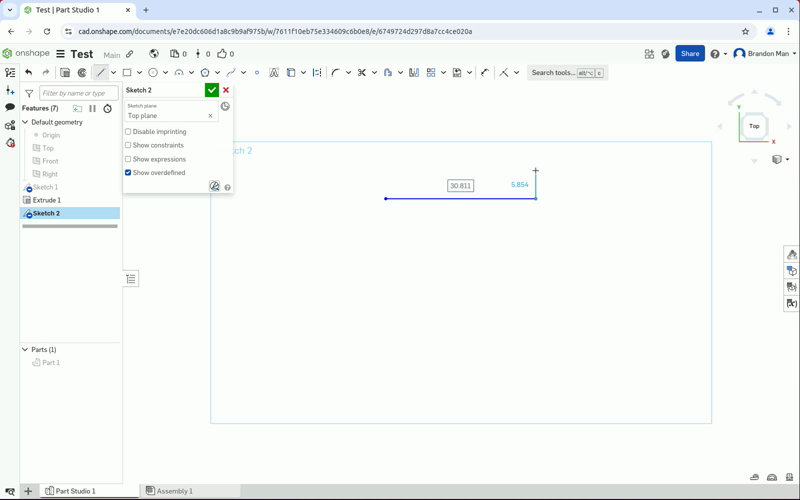
key_down(shift)
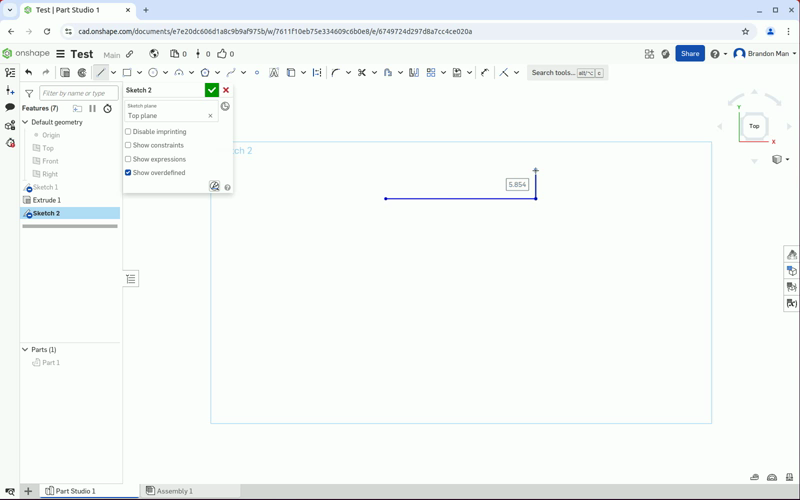
mouse_move(385, 170)
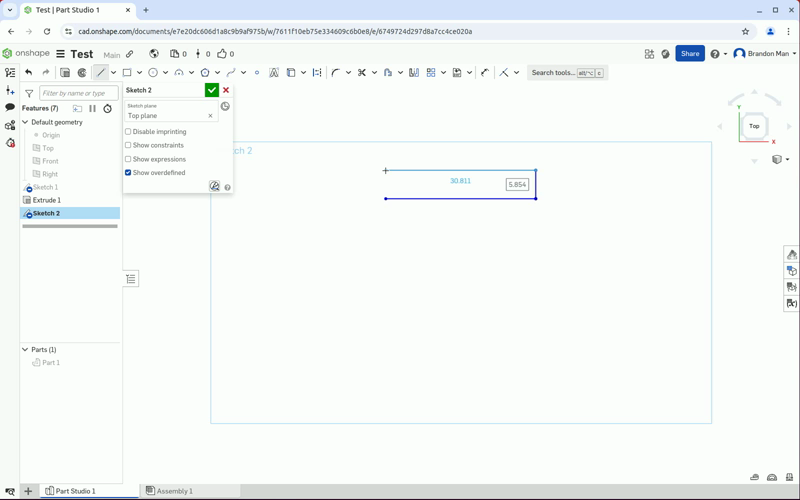
click(385, 170)
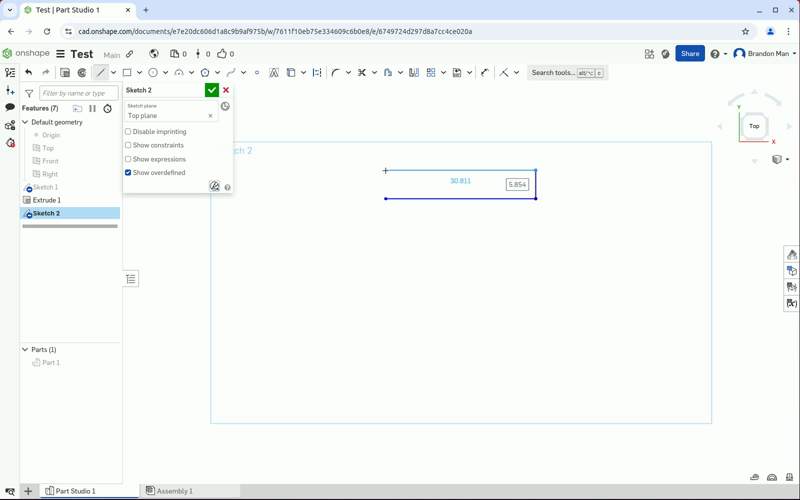
key_up(shift)
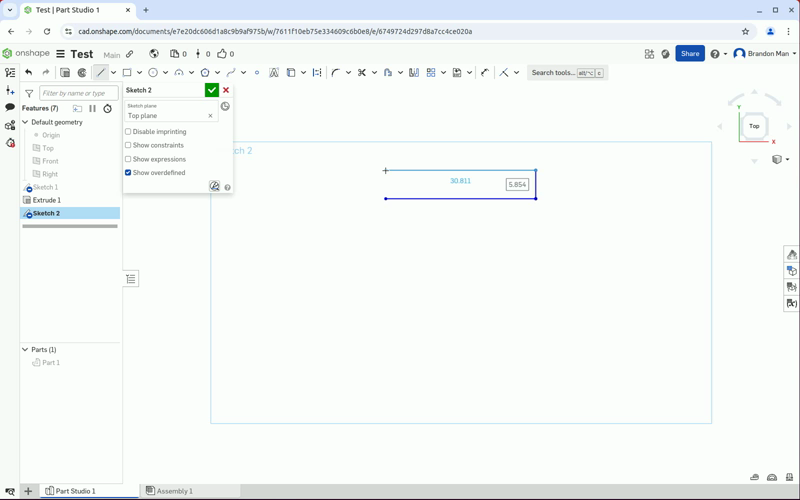
mouse_move(415, 170)
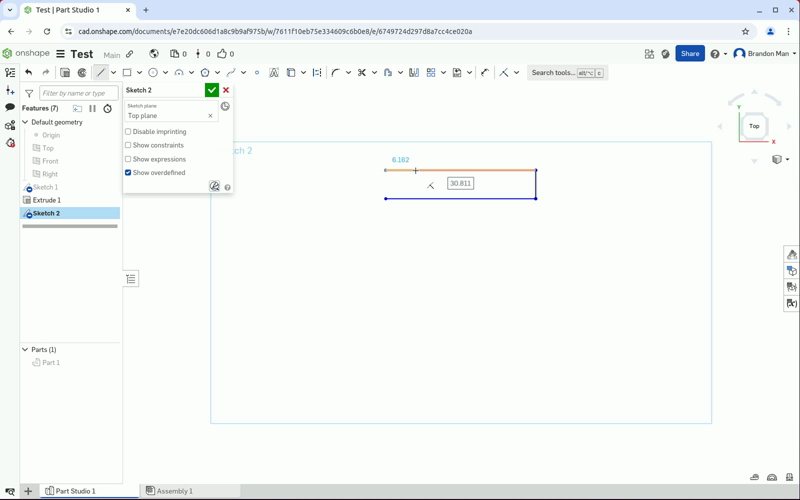
key_down(shift)
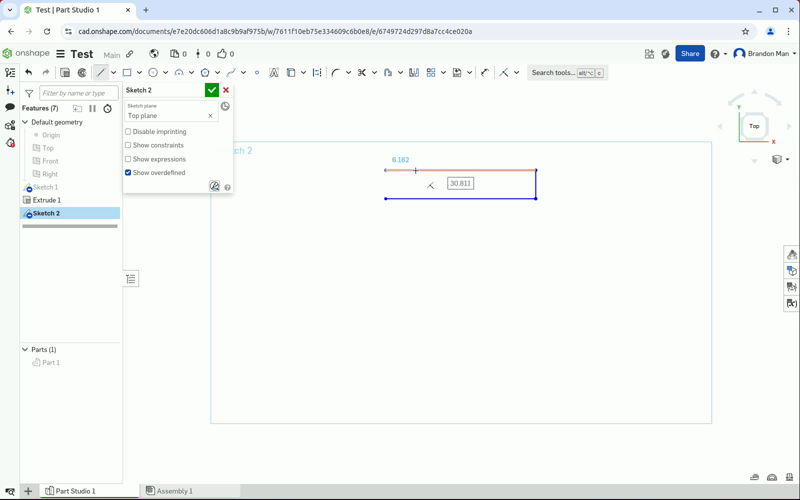
mouse_move(385, 198)
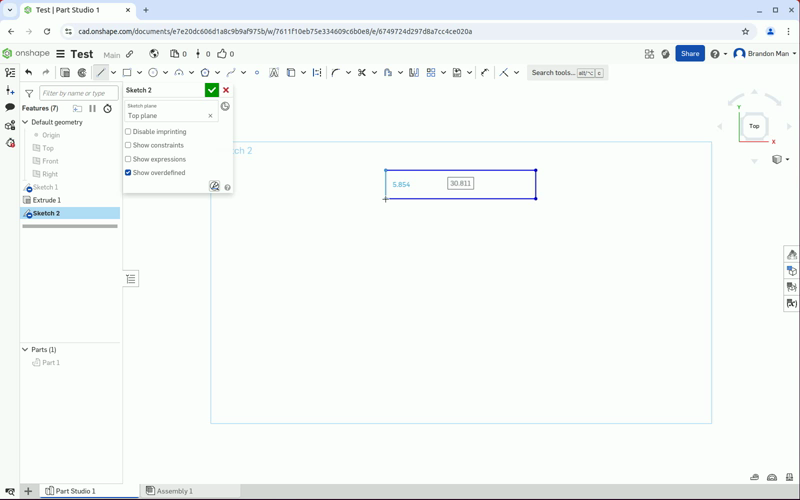
key_up(shift)
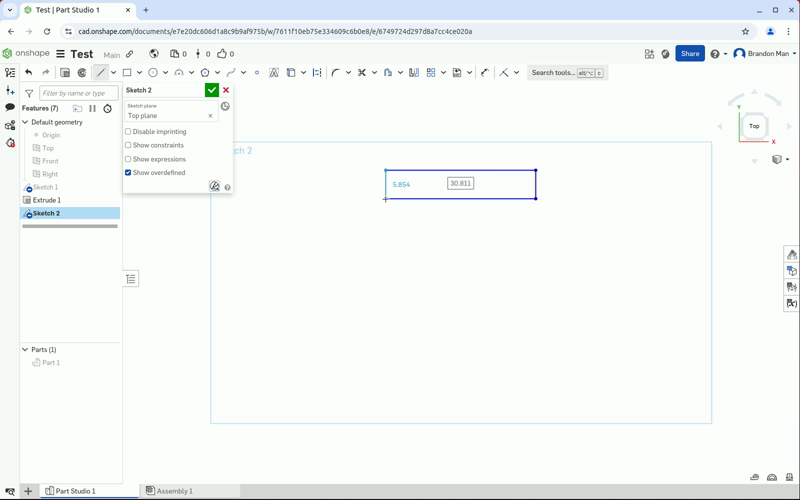
click(385, 198)
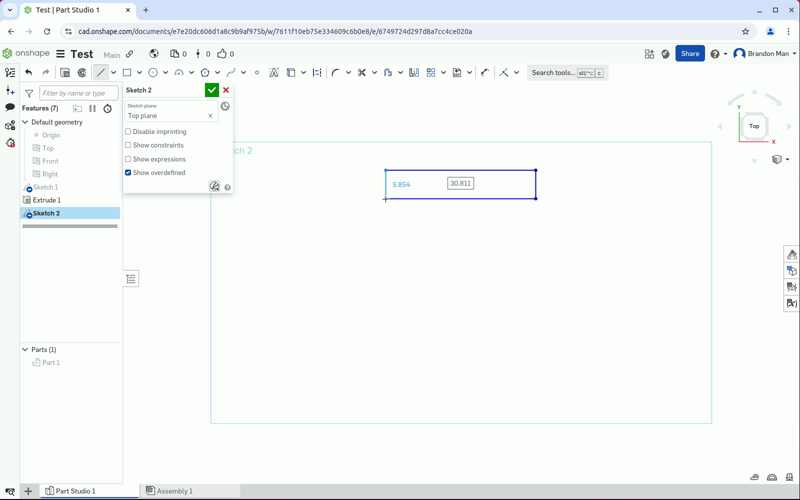
key(esc)
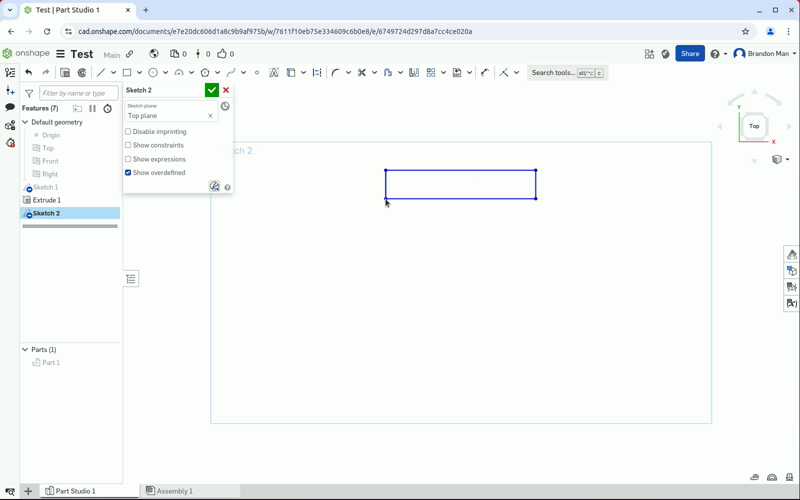
mouse_move(530, 184)
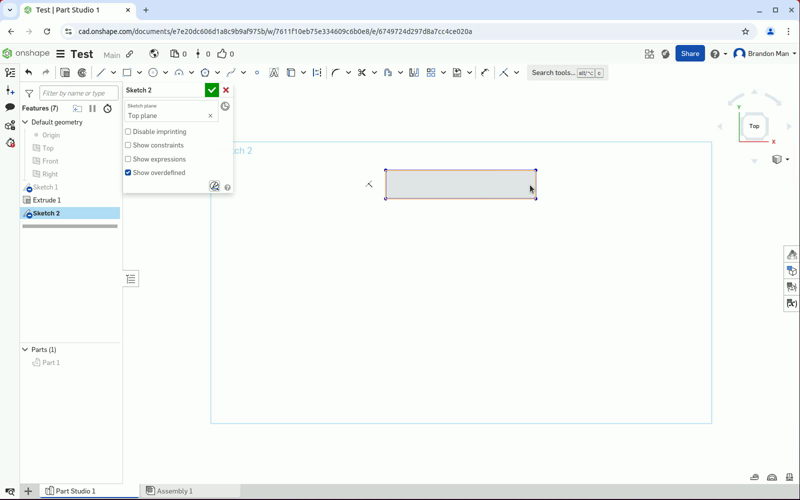
click(530, 184)
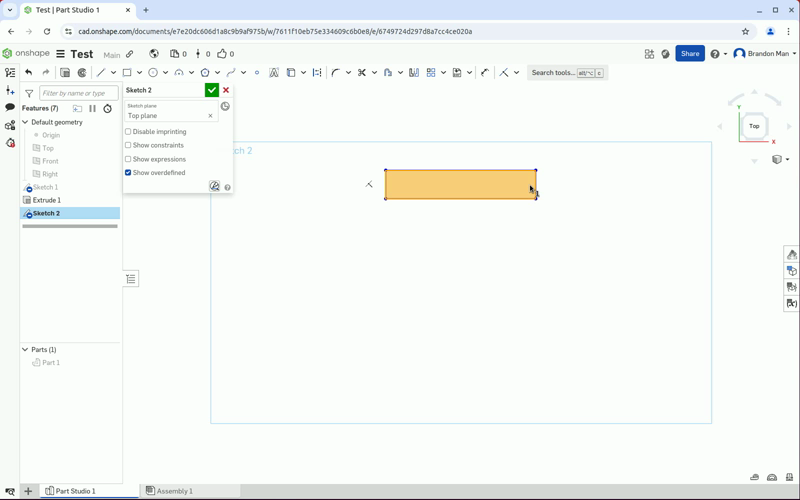
mouse_move(73, 352)
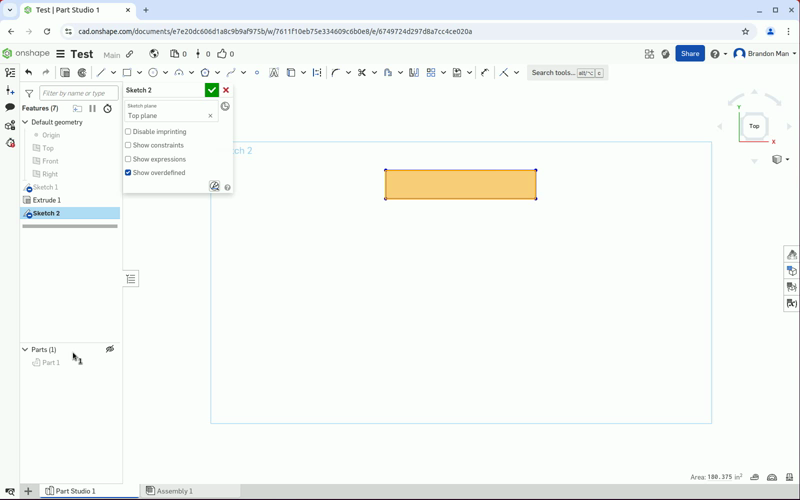
key(shift+y)
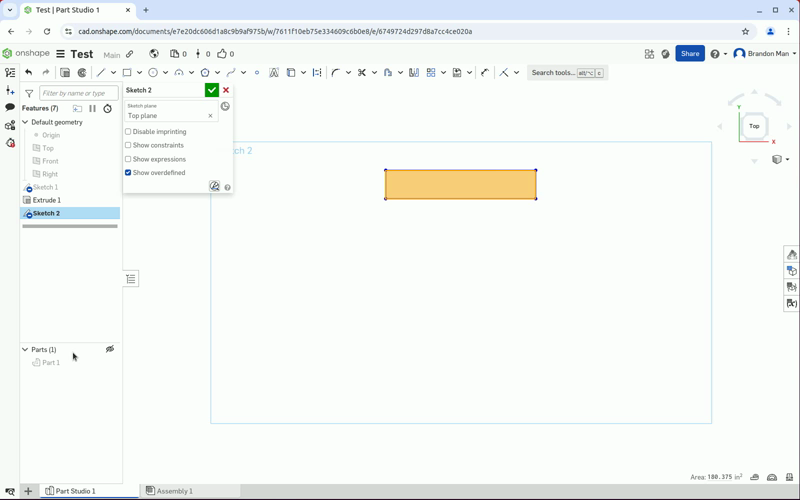
key(shift+e)
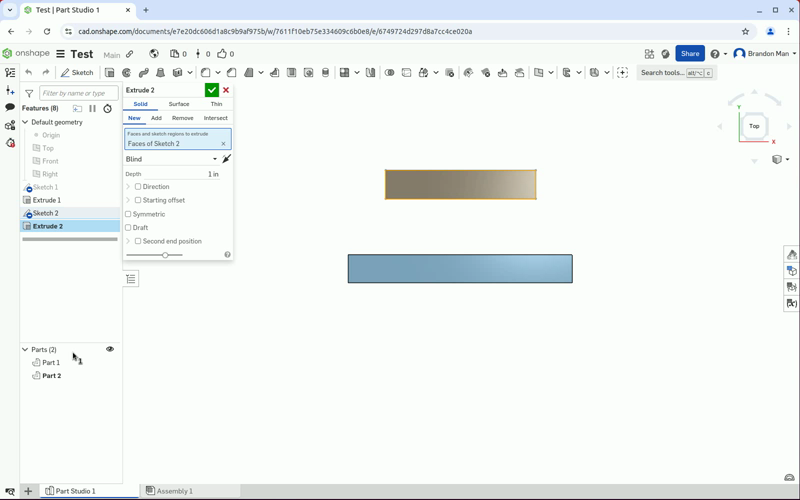
mouse_move(143, 106)
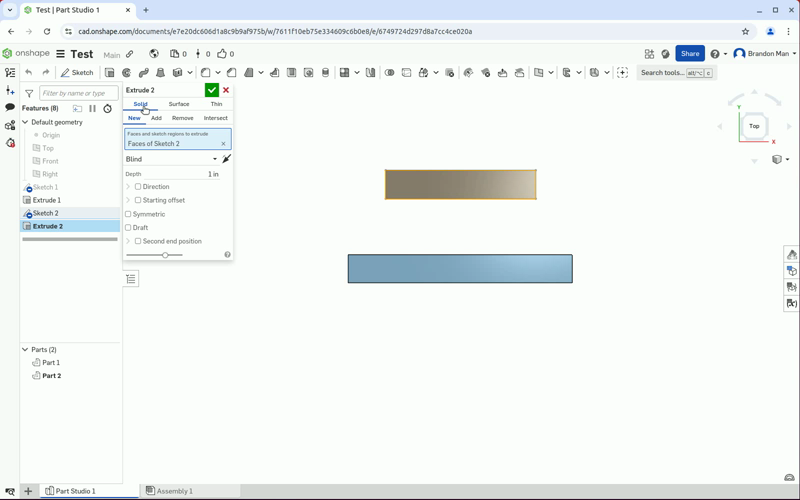
click(143, 106)
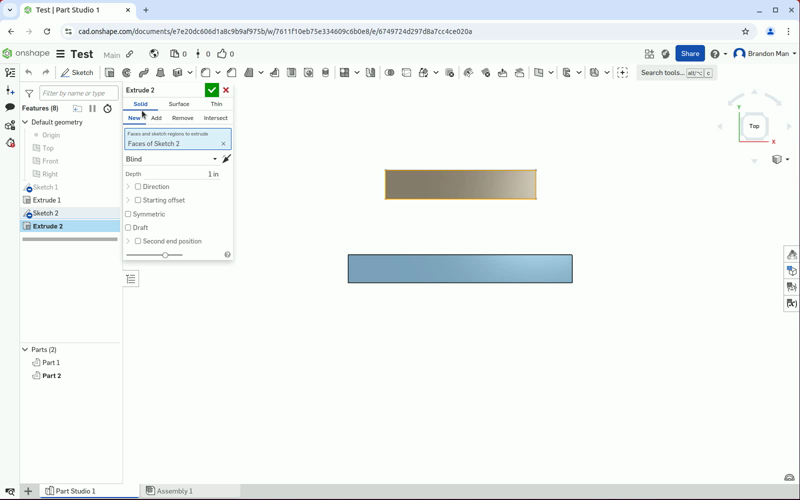
mouse_move(137, 120)
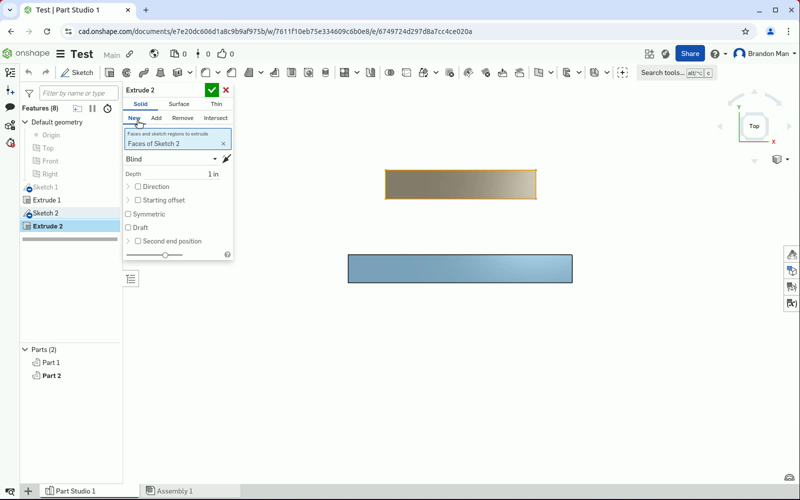
click(137, 120)
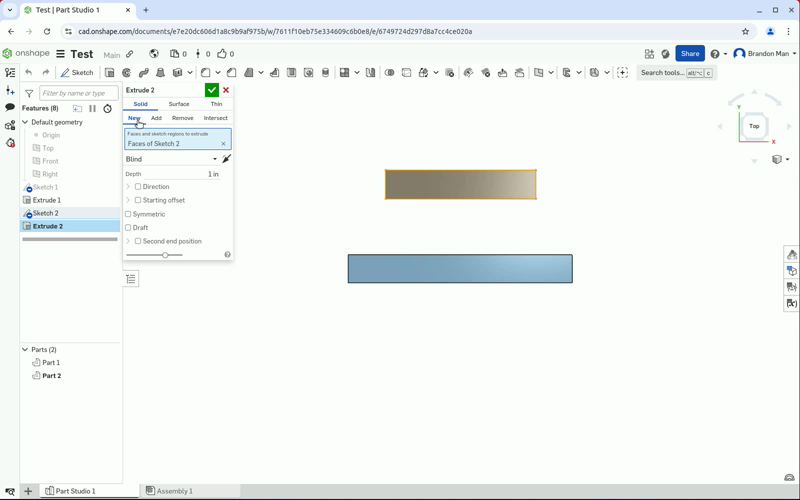
key(tab, 4)
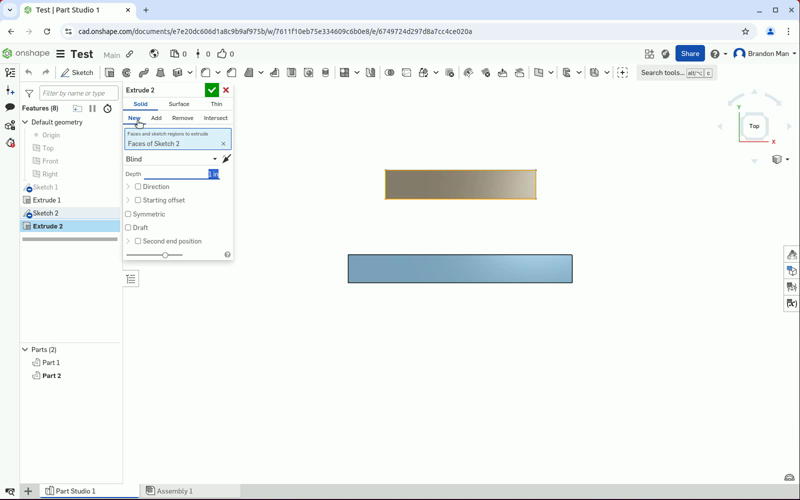
text(3.851)
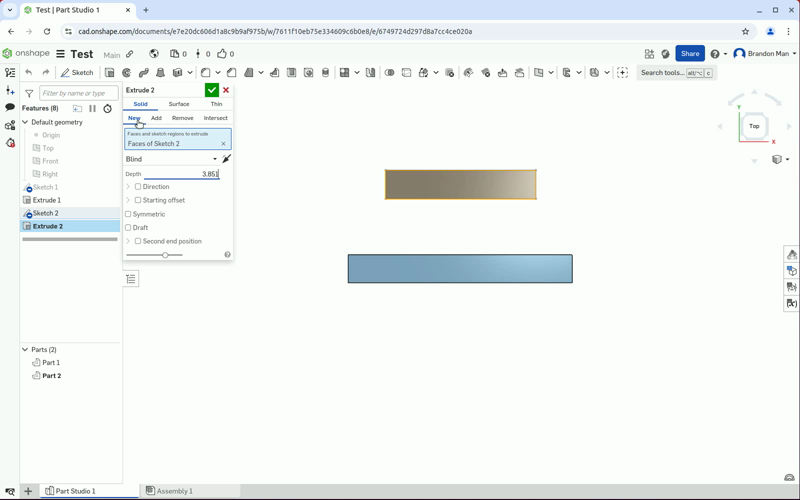
key(enter)
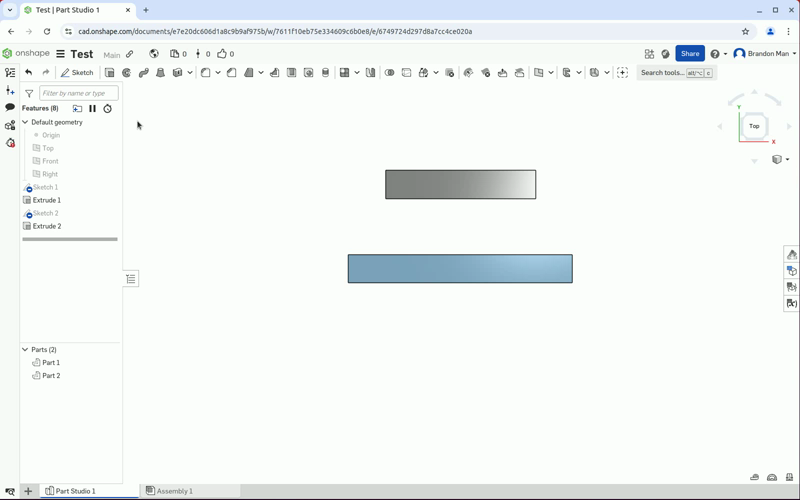
key(shift+h)
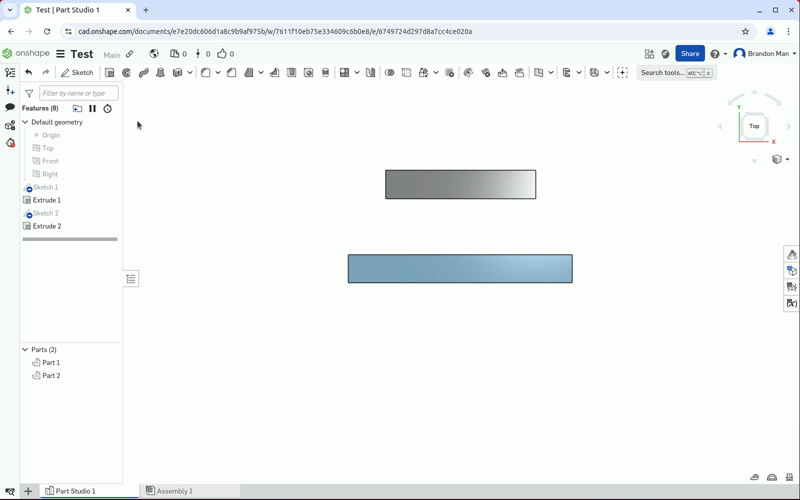
key(shift+h)
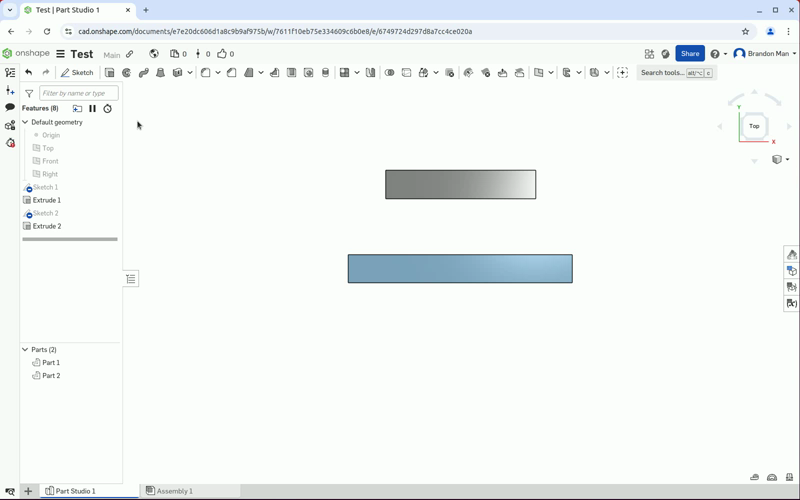
mouse_move(73, 189)
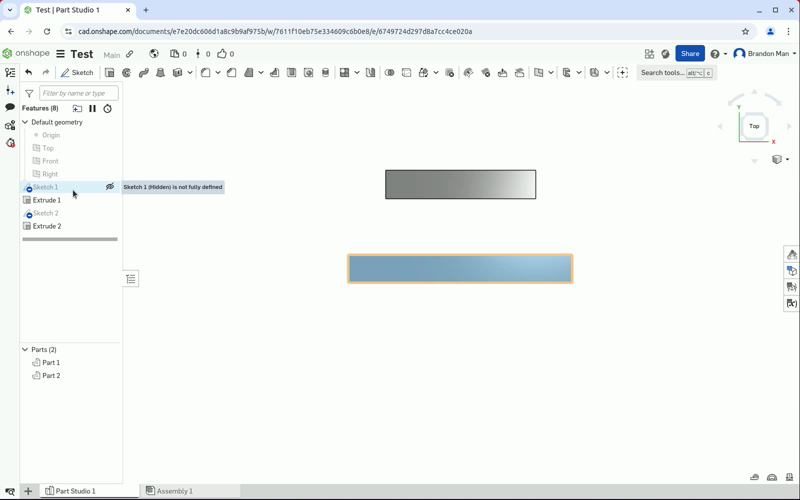
click(73, 189)
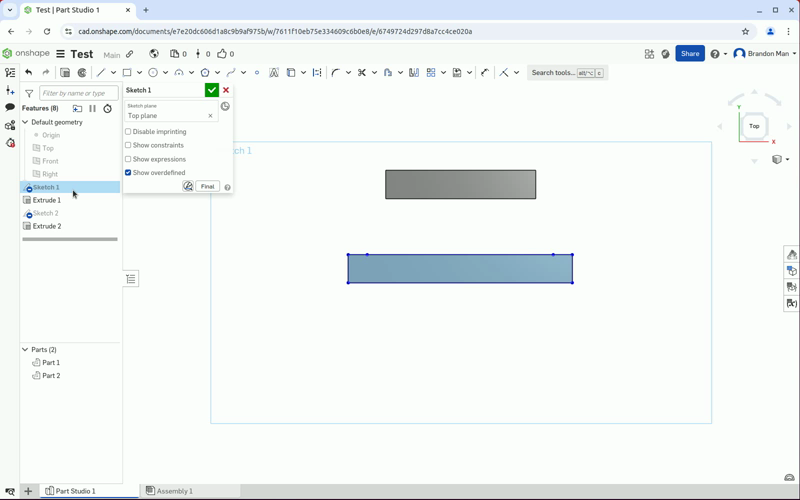
mouse_move(229, 92)
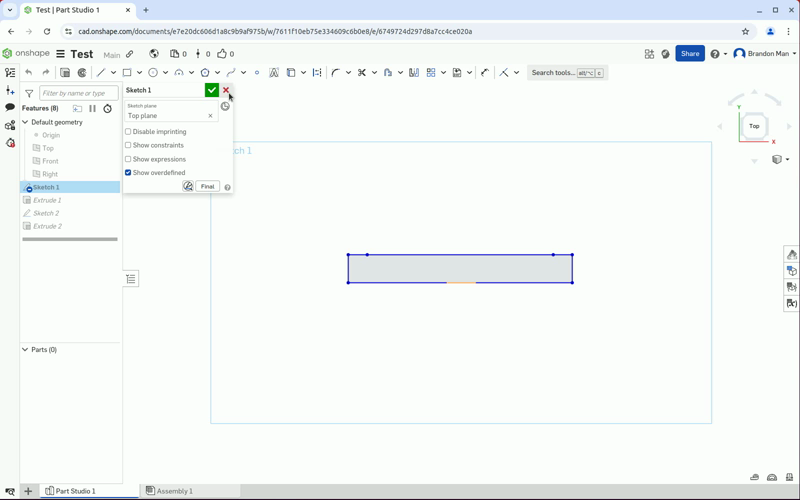
click(229, 92)
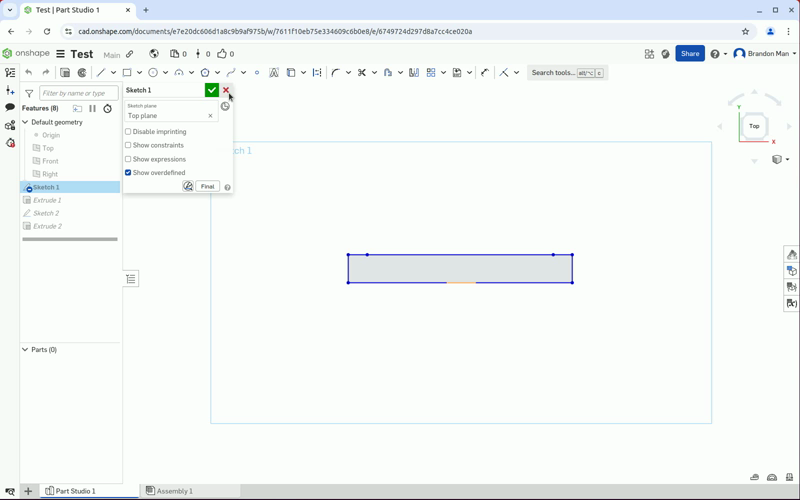
key(shift+s)
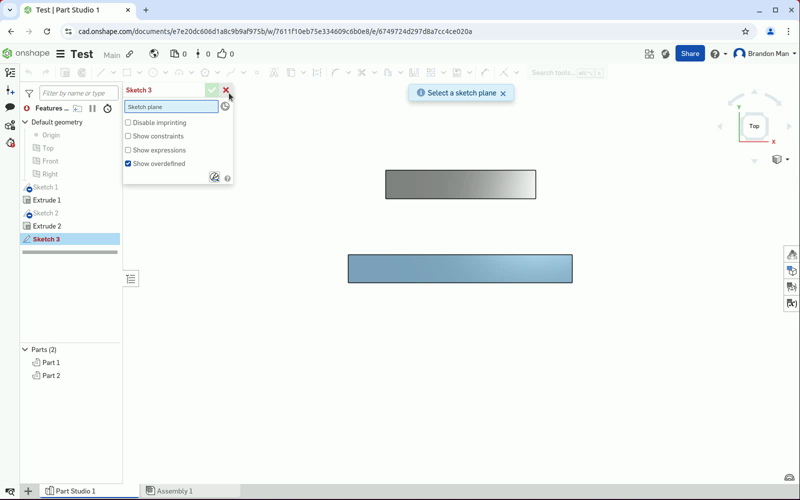
mouse_move(73, 150)
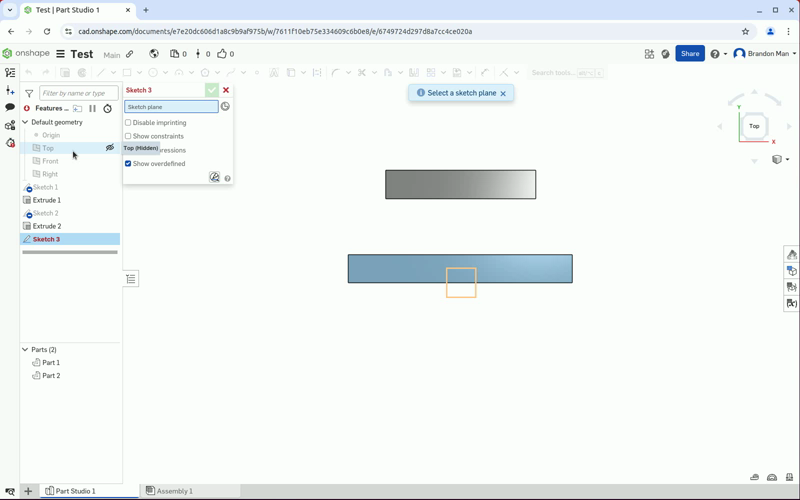
click(73, 150)
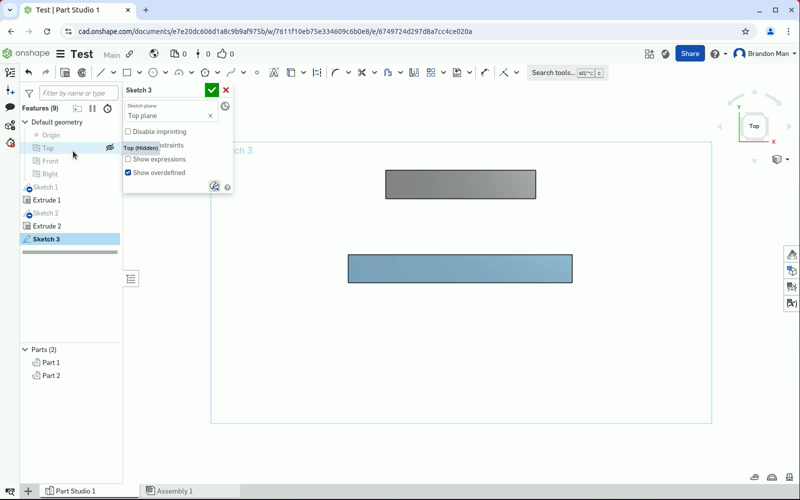
mouse_move(73, 352)
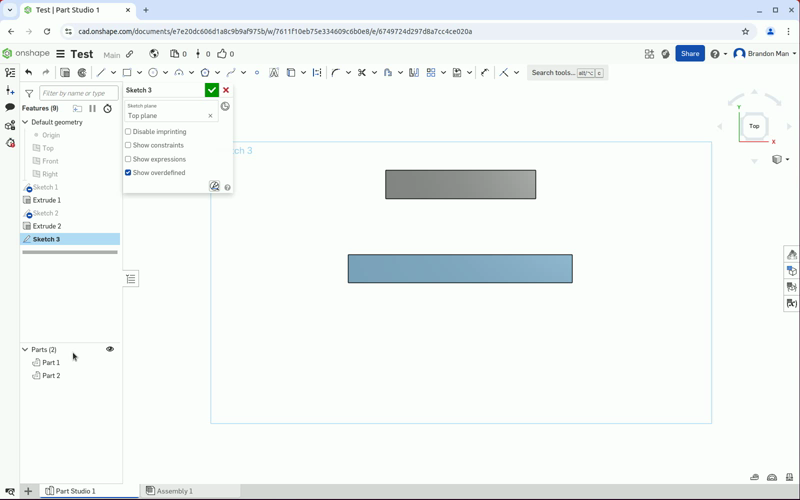
key(y)
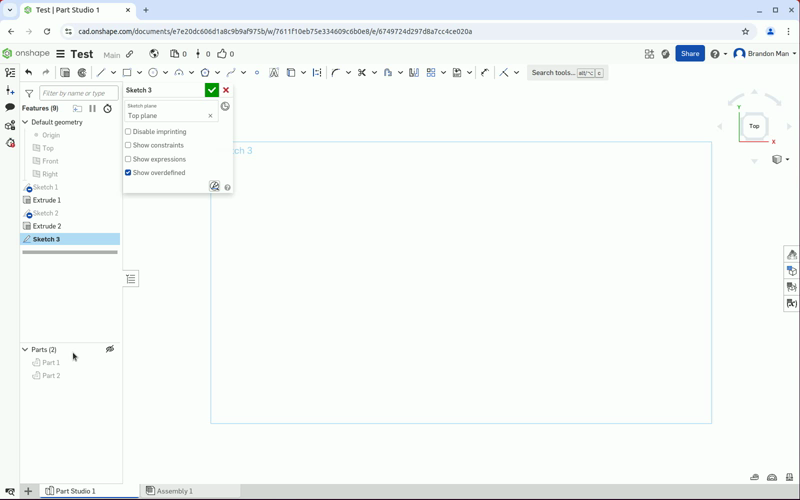
key(l)
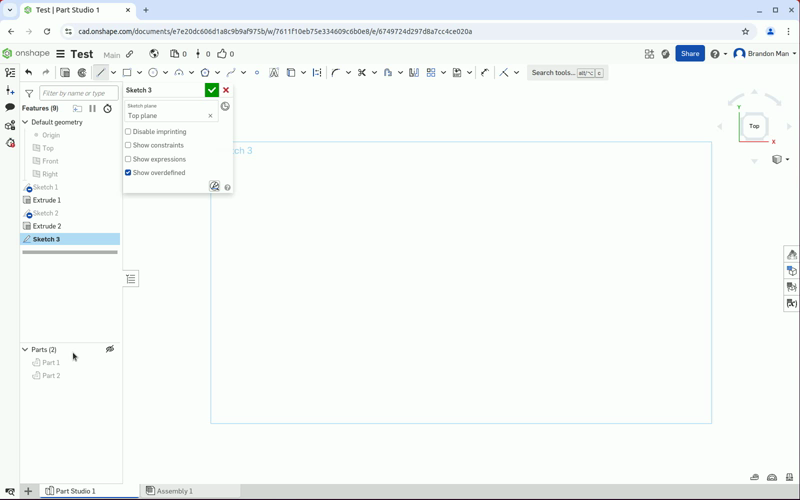
key_down(shift)
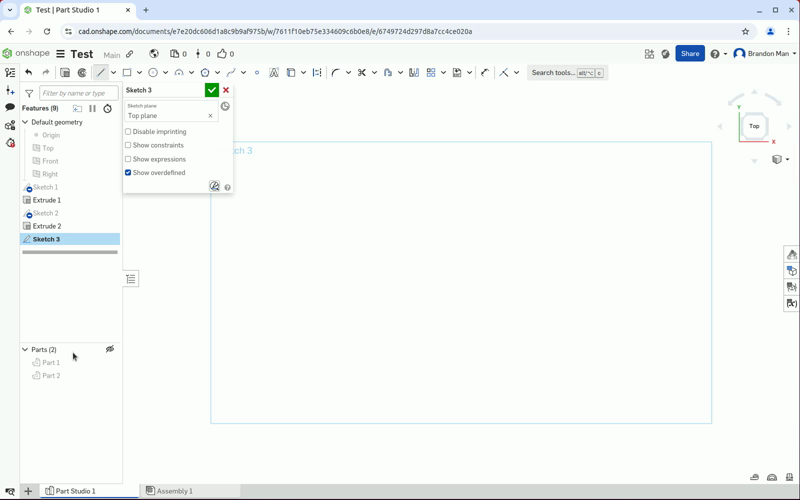
mouse_move(366, 254)
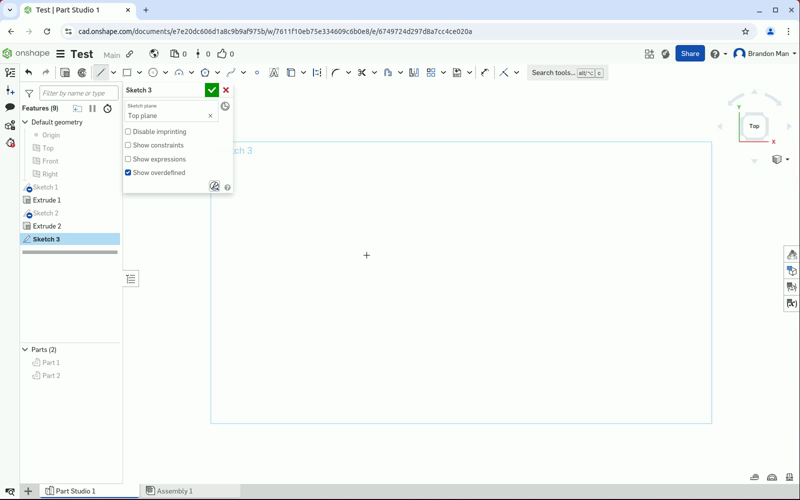
click(366, 254)
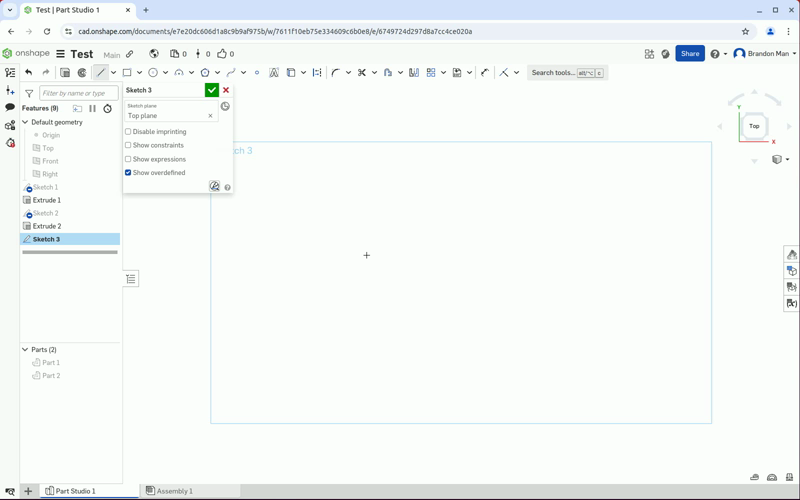
key_up(shift)
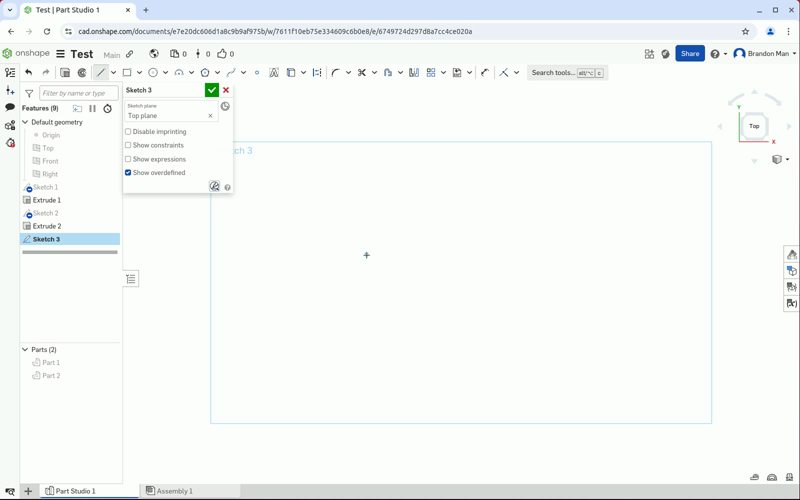
key_down(shift)
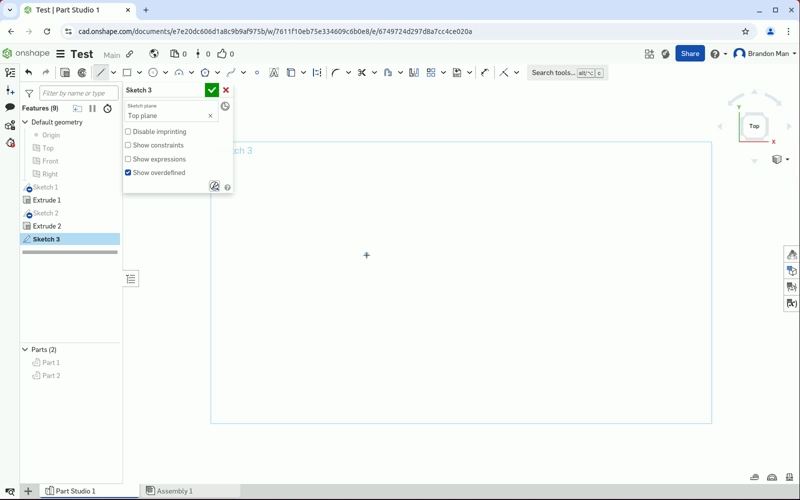
mouse_move(553, 254)
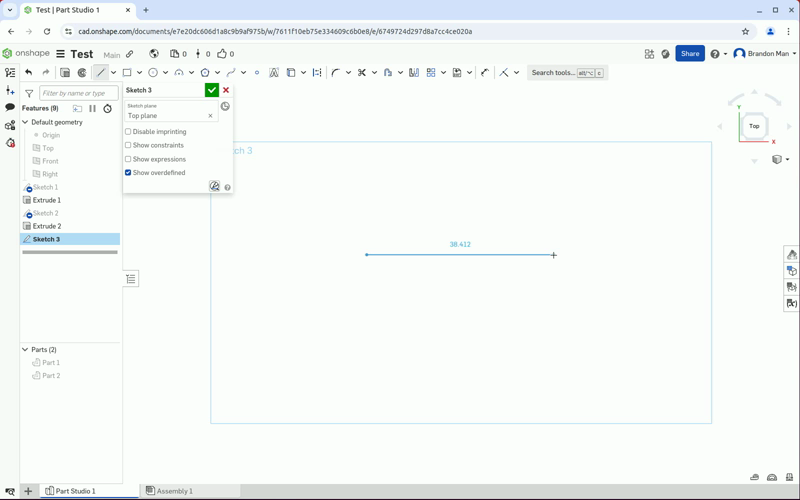
click(553, 254)
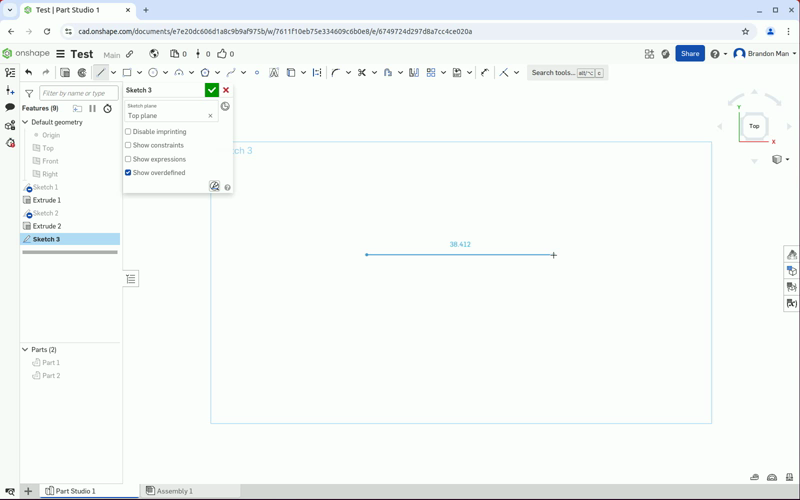
key_up(shift)
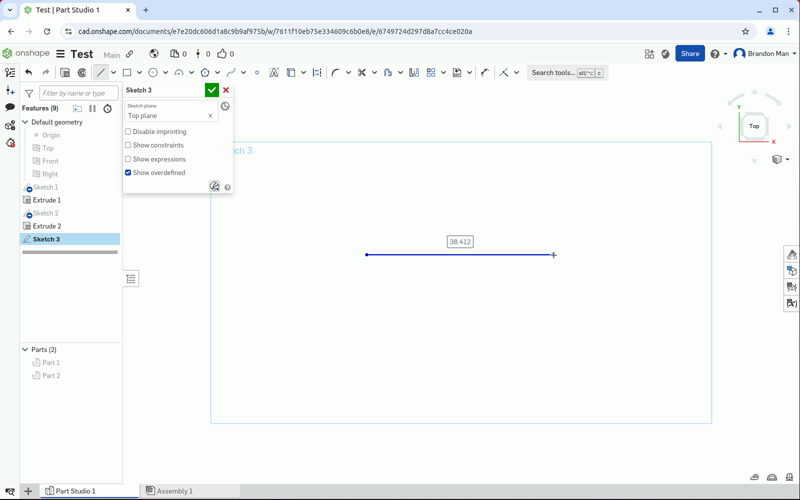
key_down(shift)
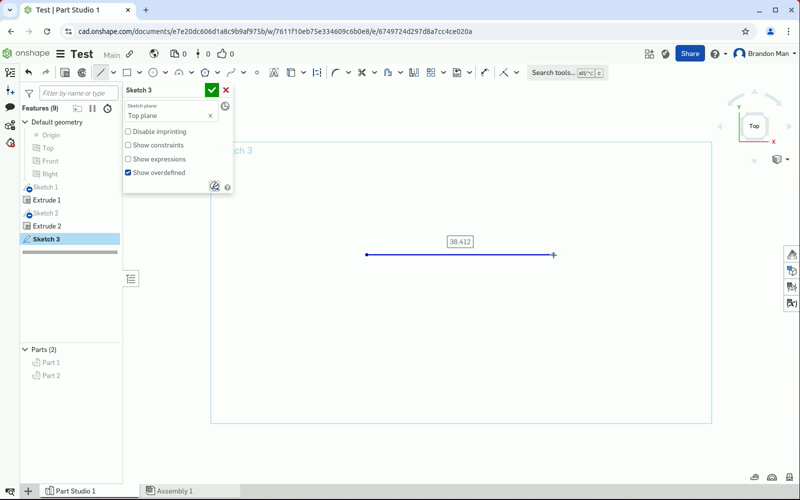
mouse_move(583, 254)
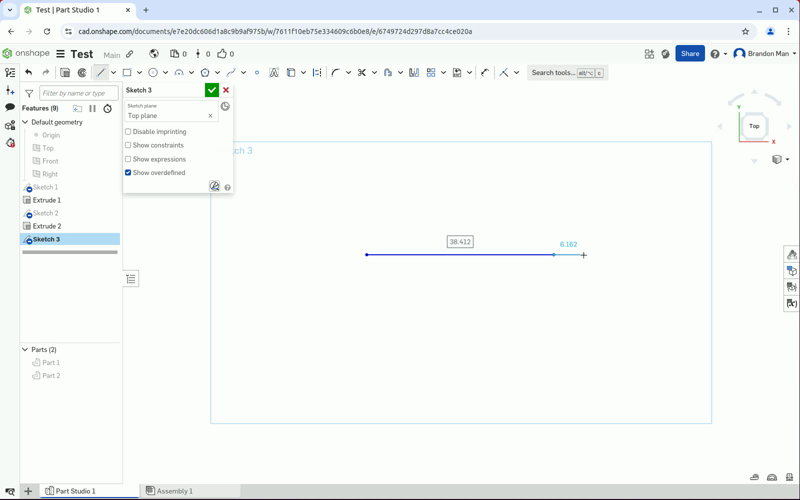
mouse_move(553, 227)
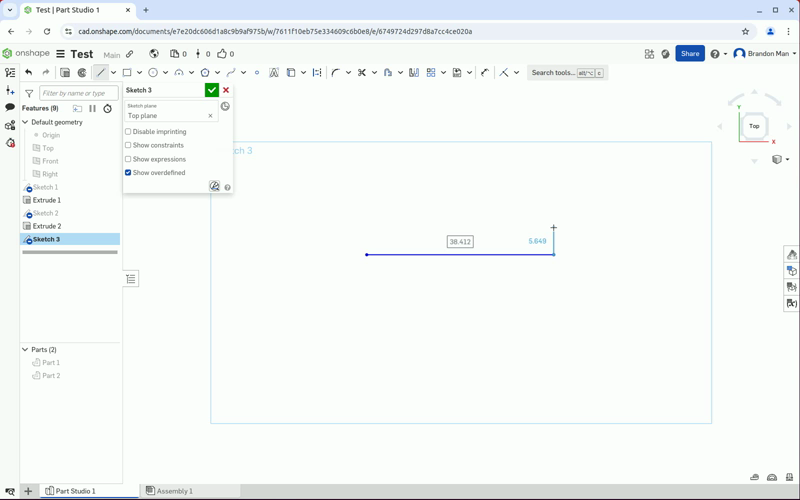
click(553, 227)
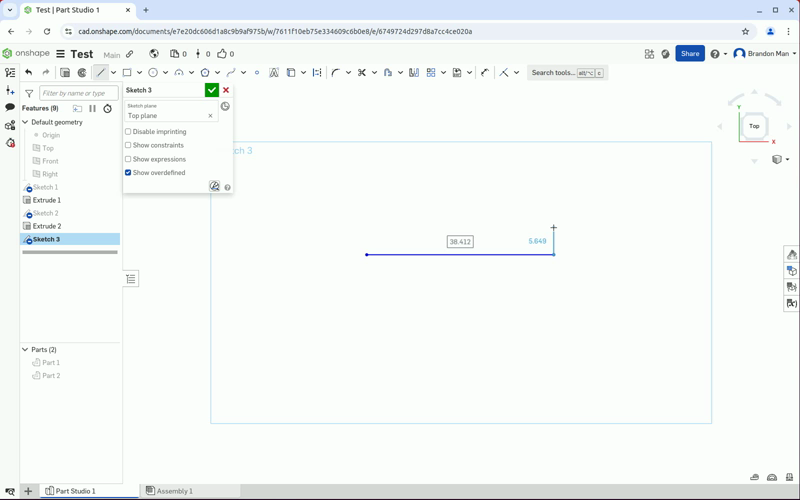
key_up(shift)
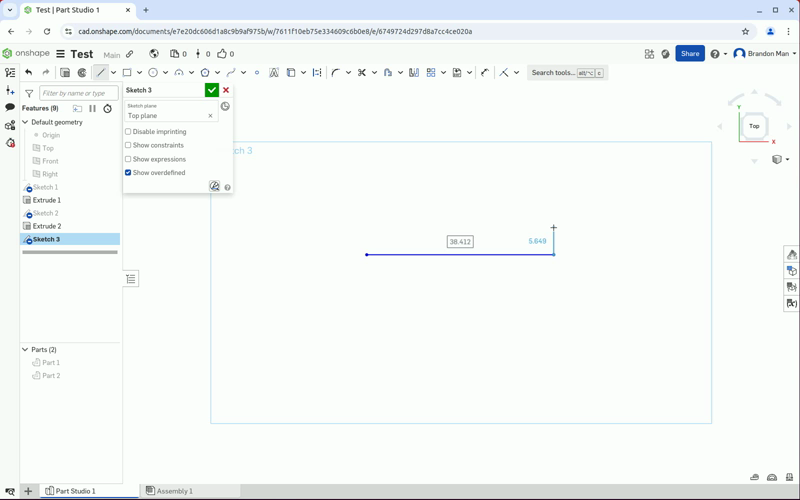
key_down(shift)
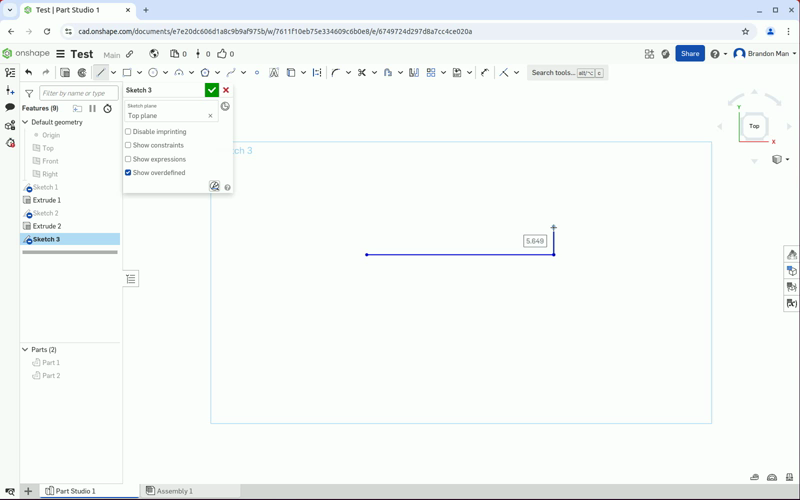
mouse_move(583, 227)
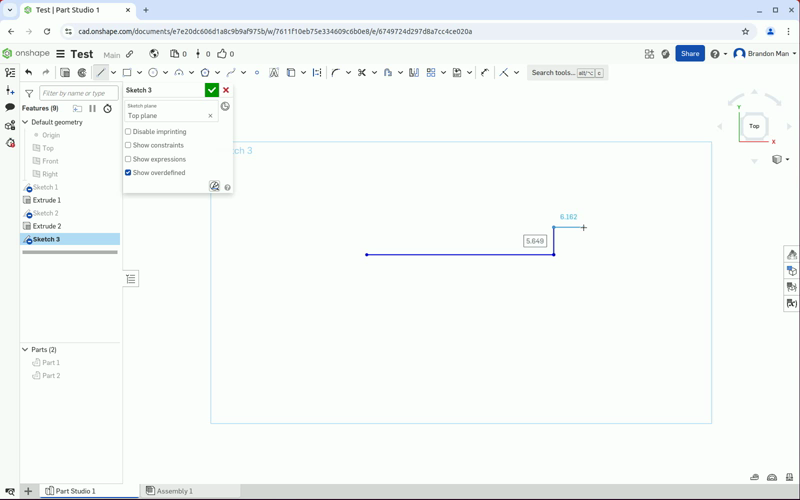
mouse_move(540, 227)
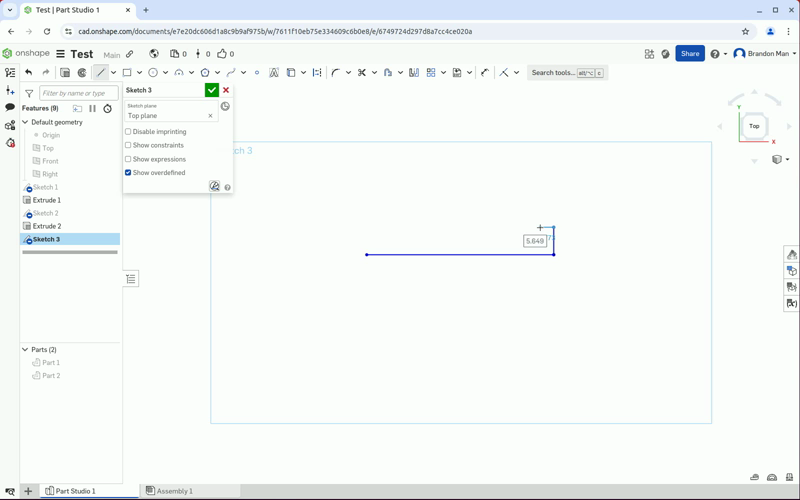
click(540, 227)
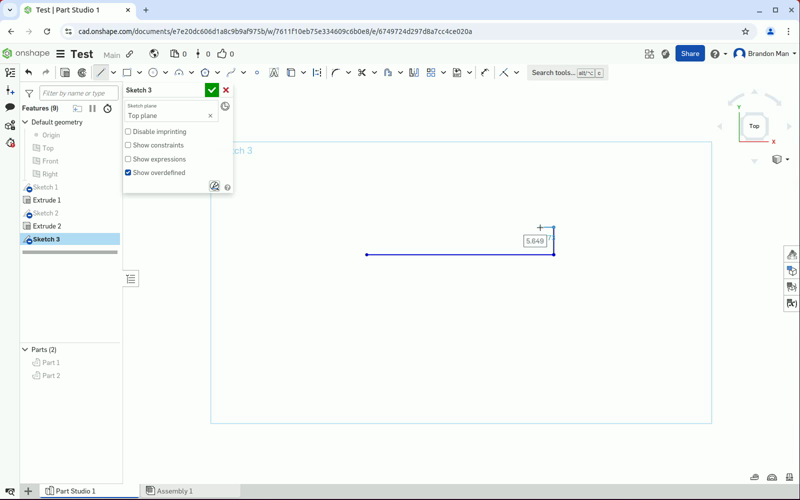
key_up(shift)
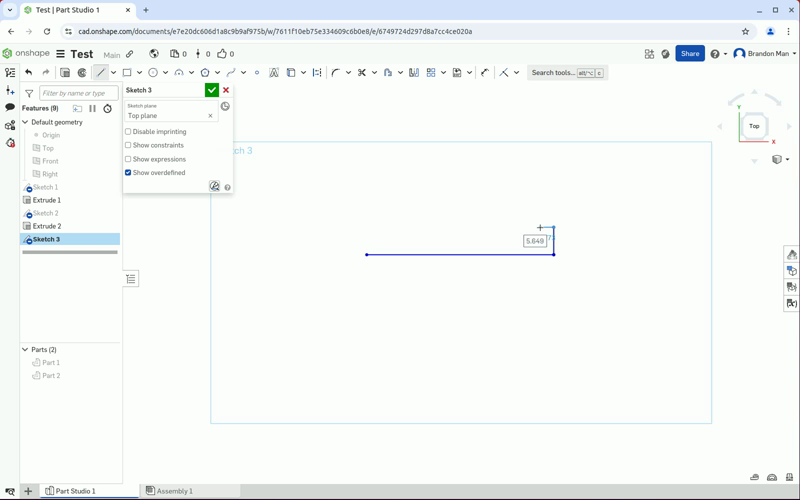
key_down(shift)
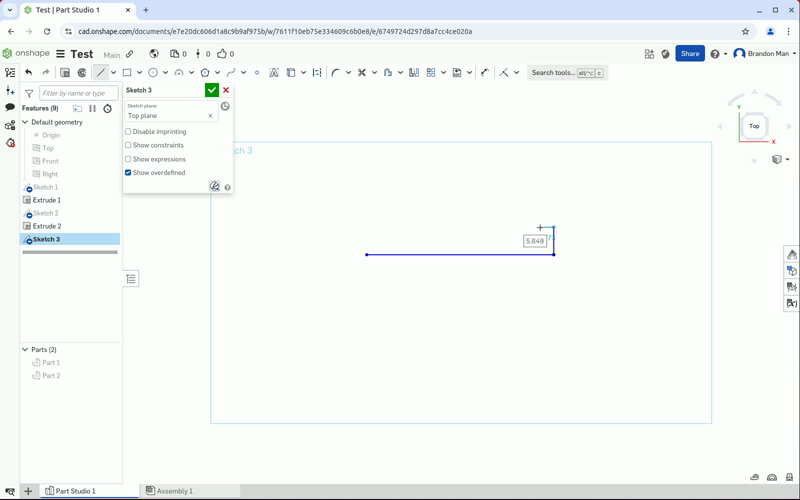
mouse_move(380, 227)
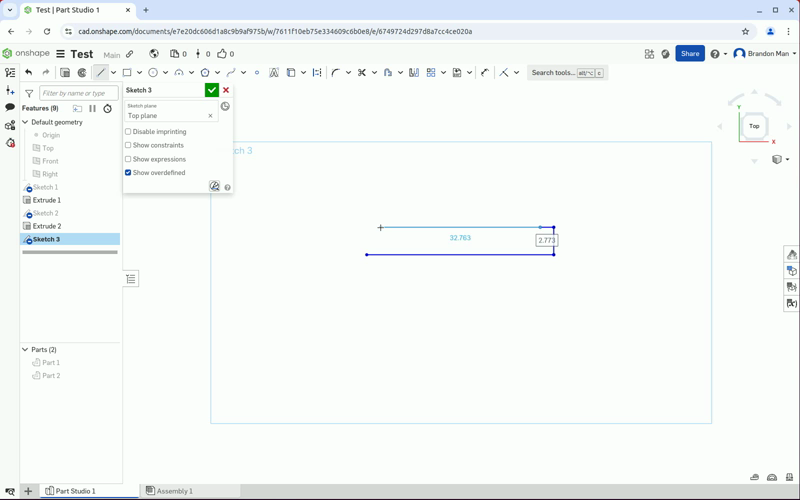
click(380, 227)
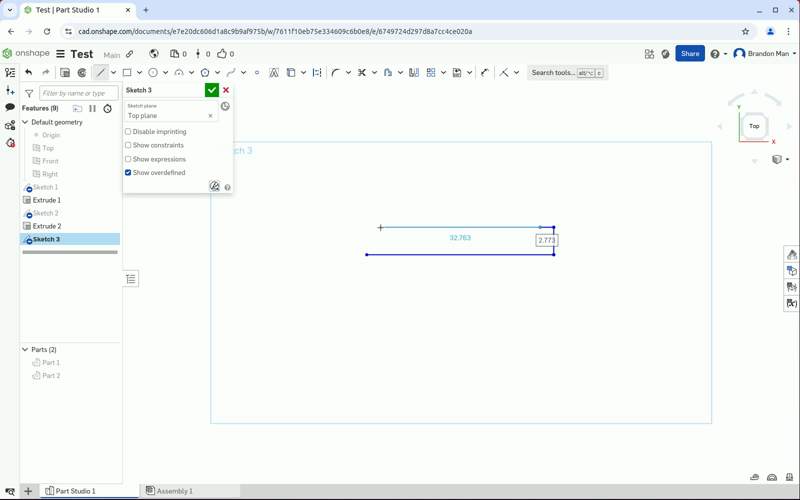
key_up(shift)
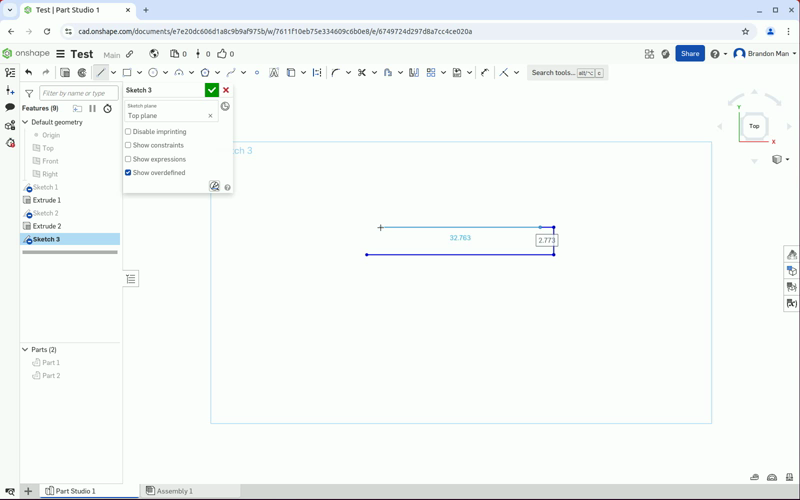
key_down(shift)
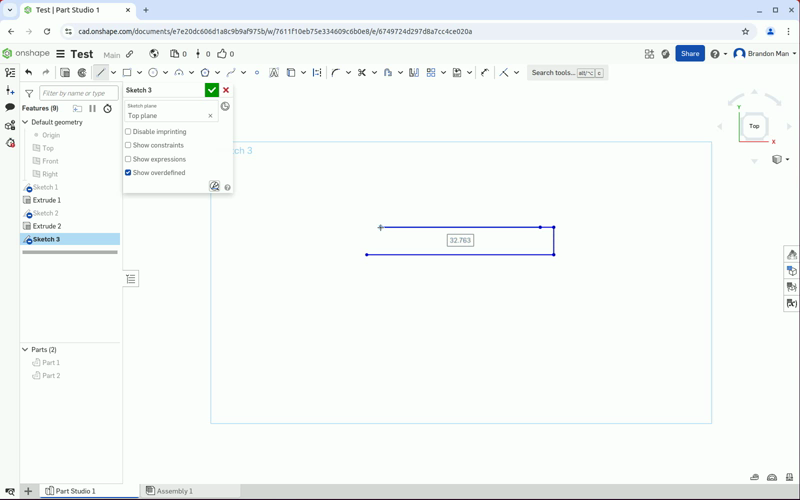
mouse_move(410, 227)
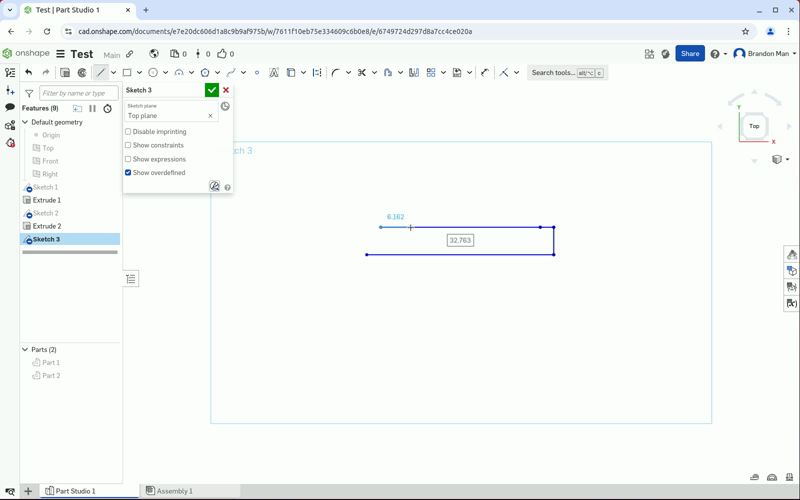
mouse_move(366, 227)
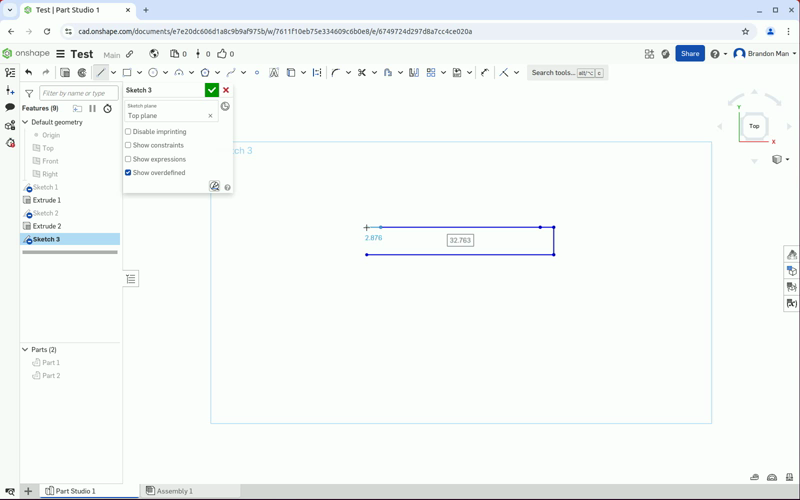
click(366, 227)
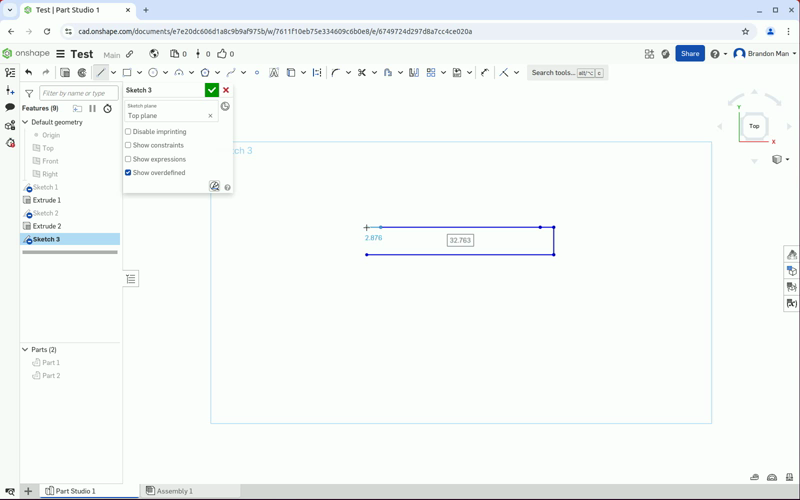
key_up(shift)
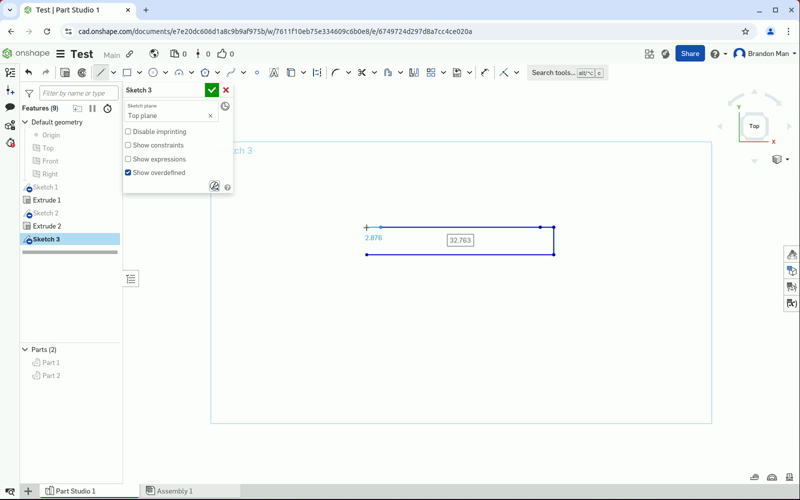
mouse_move(396, 227)
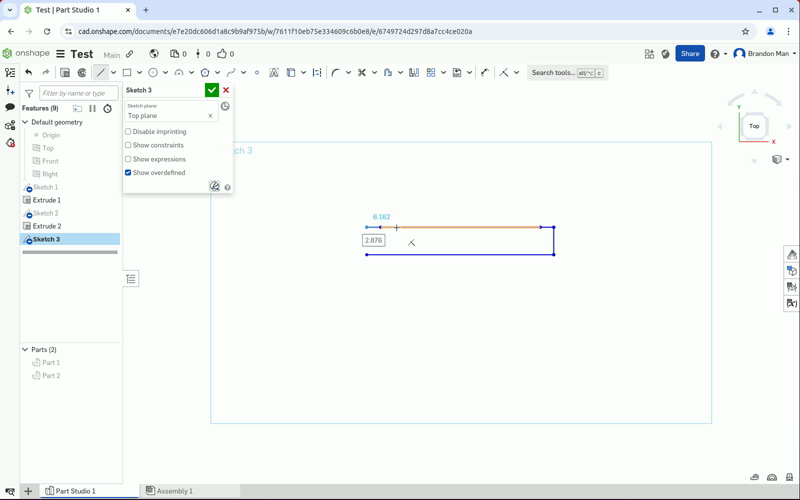
key_down(shift)
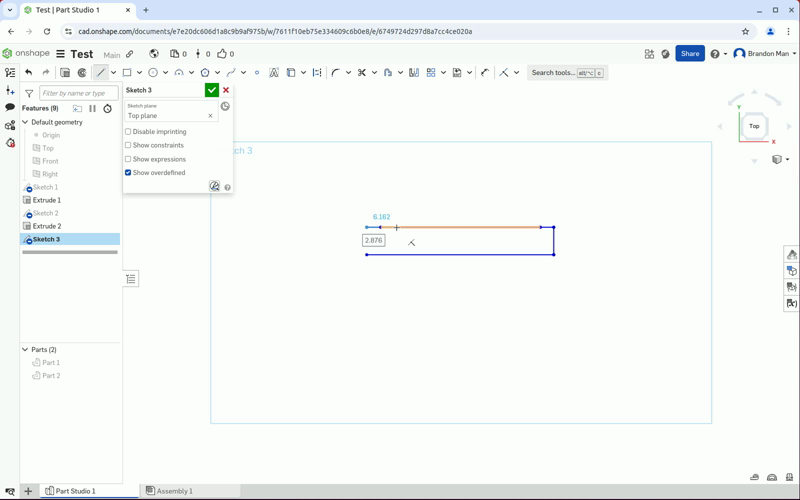
mouse_move(366, 254)
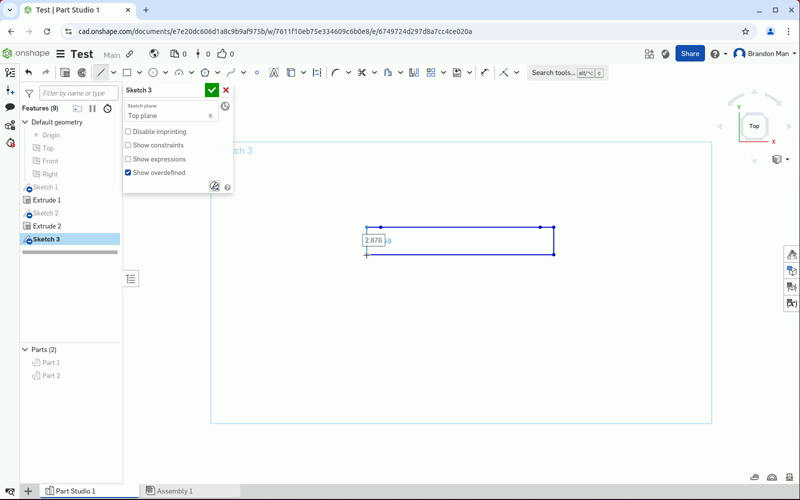
key_up(shift)
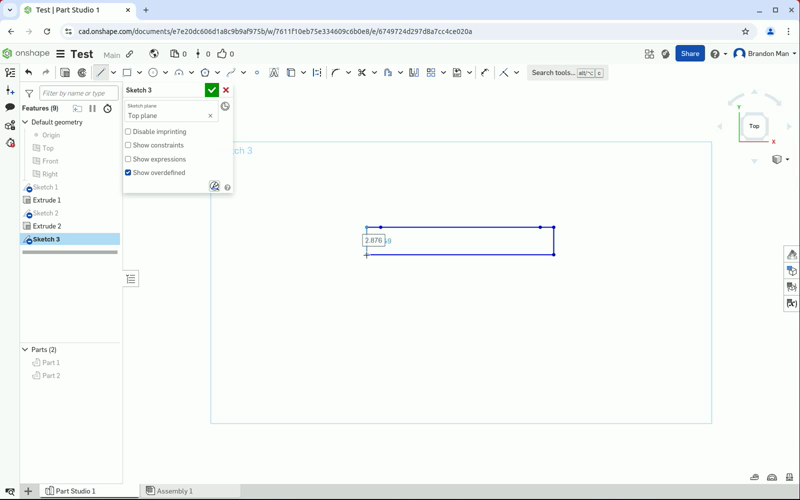
click(366, 254)
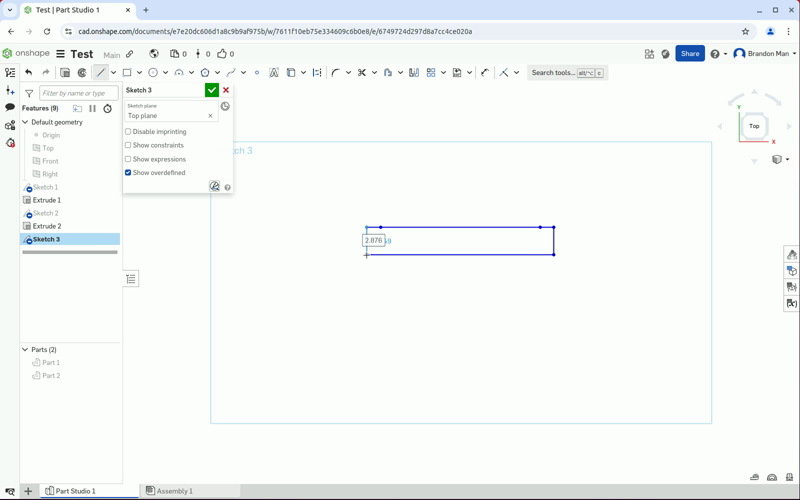
key(esc)
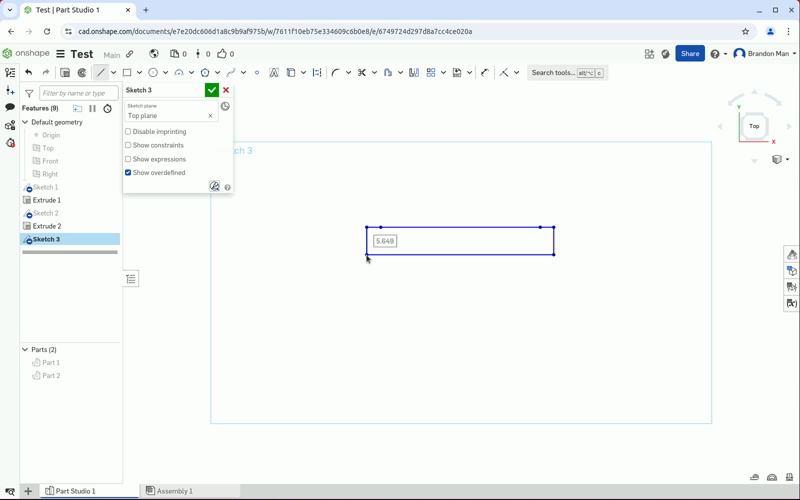
mouse_move(505, 243)
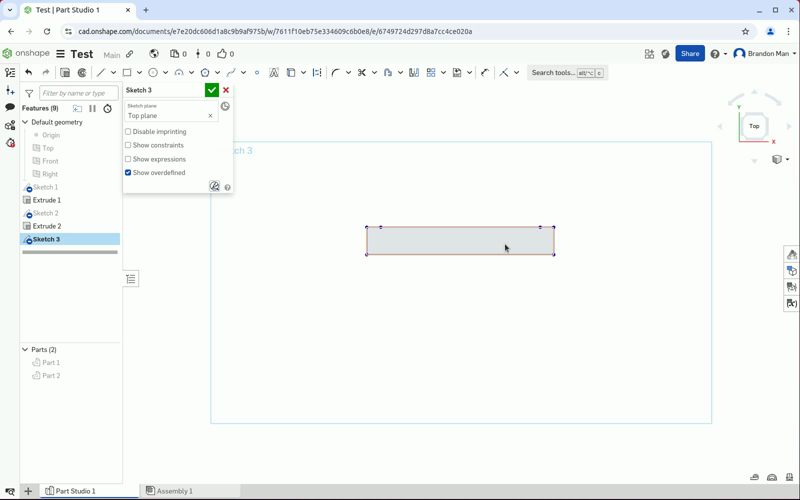
click(505, 243)
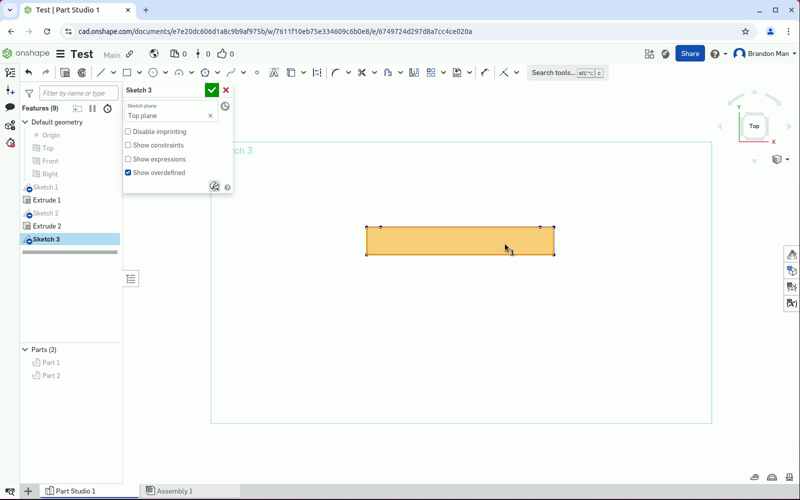
mouse_move(73, 352)
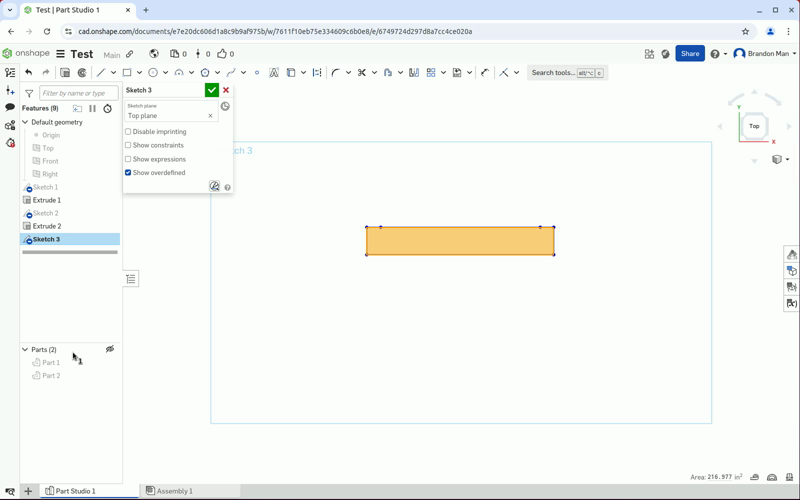
key(shift+y)
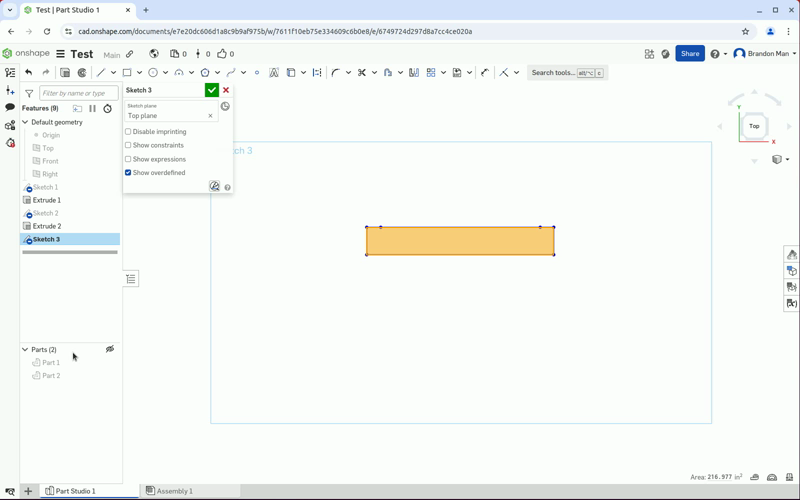
key(shift+e)
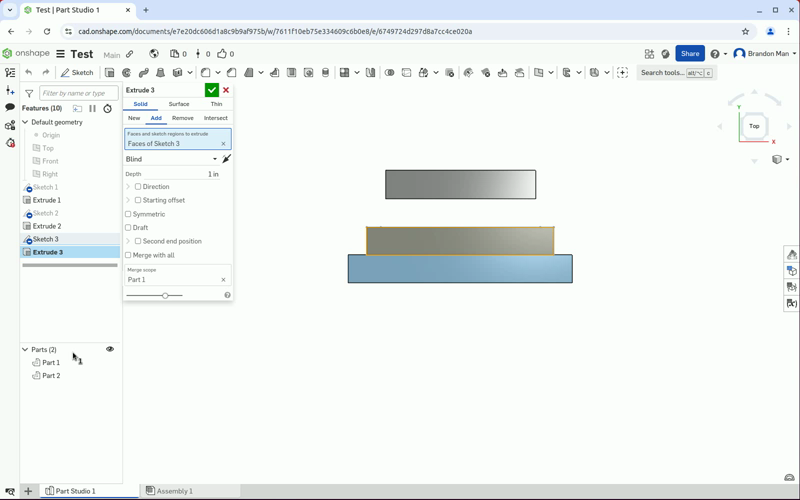
mouse_move(143, 106)
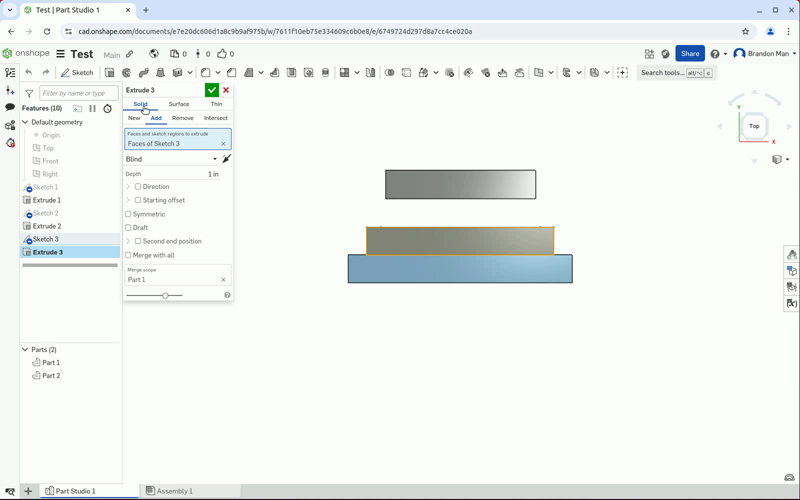
click(143, 106)
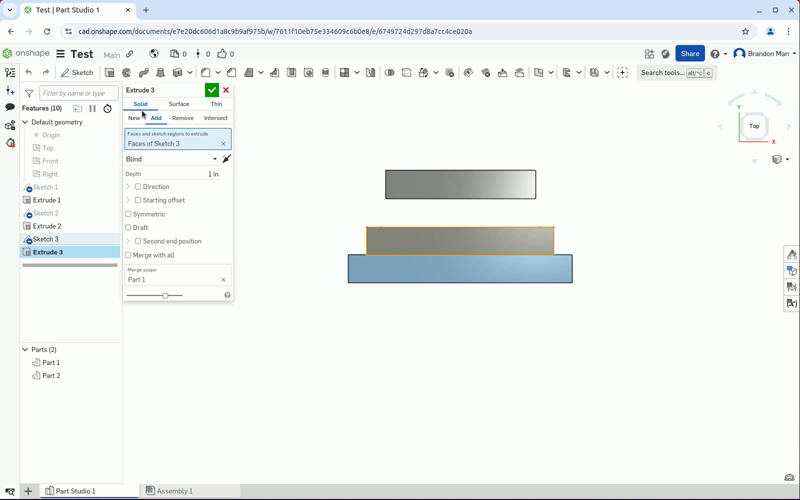
mouse_move(137, 120)
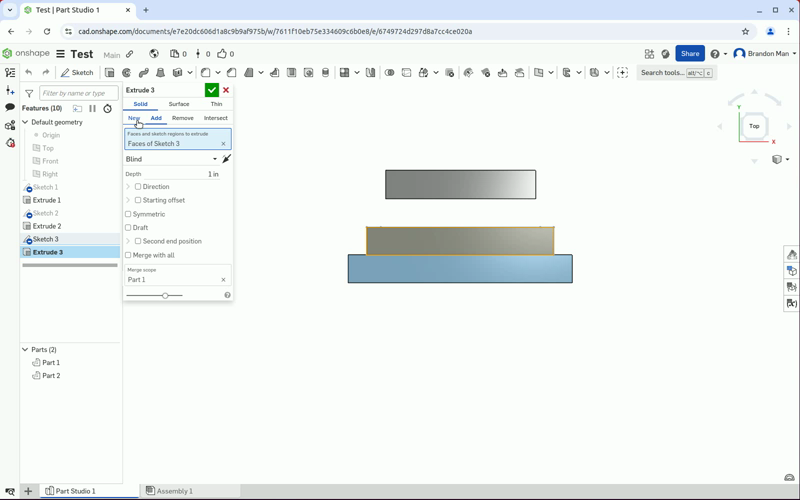
click(137, 120)
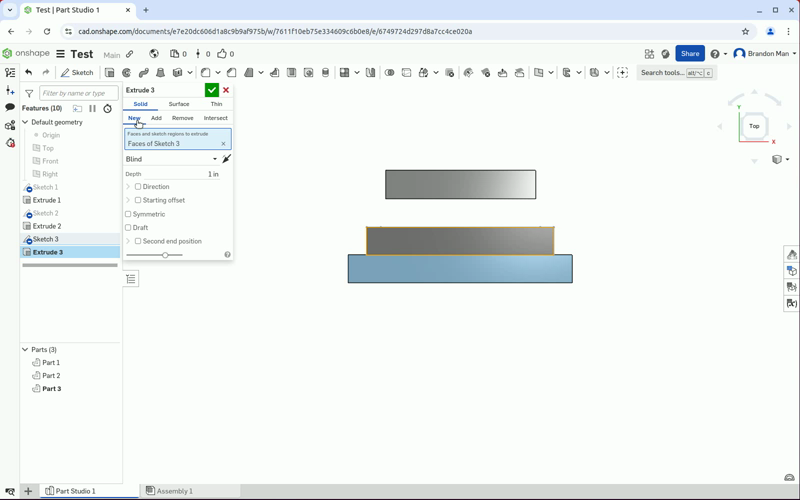
key(tab, 4)
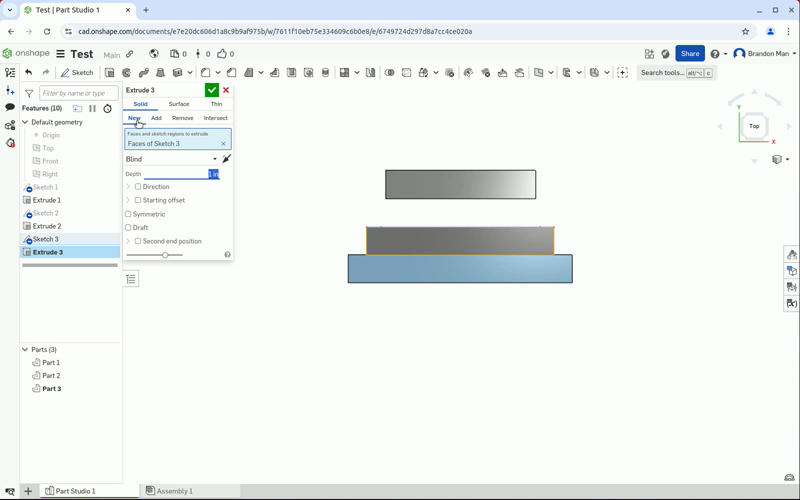
text(3.851)
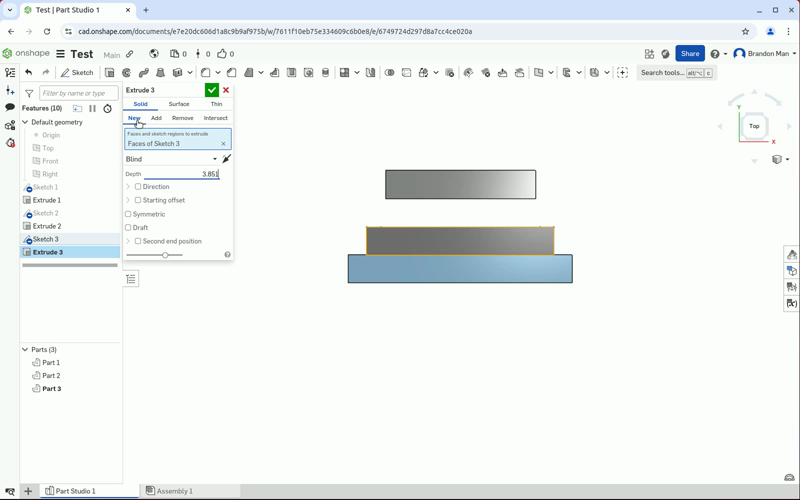
key(enter)
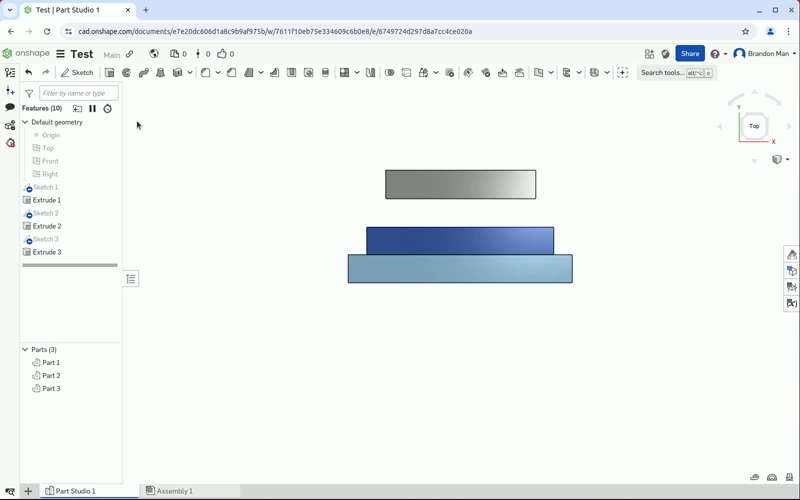
key(shift+h)
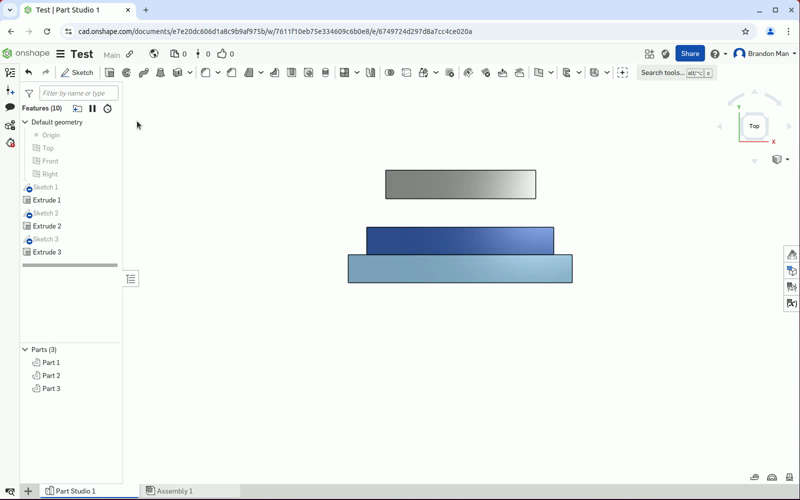
key(shift+h)
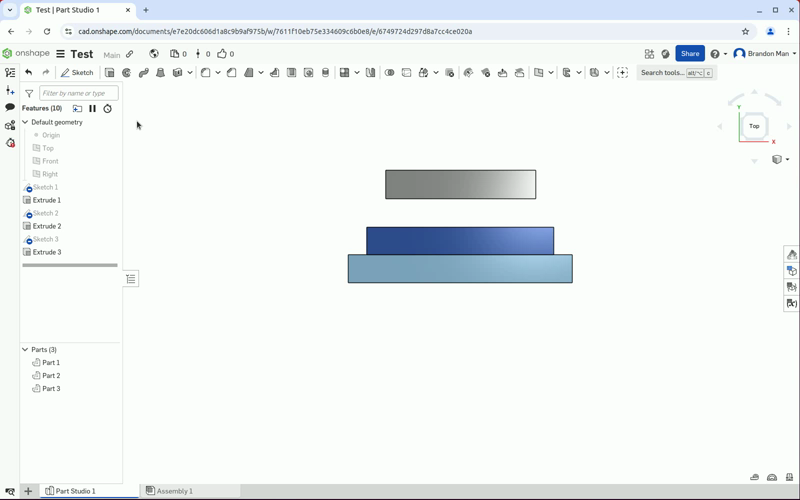
mouse_move(73, 189)
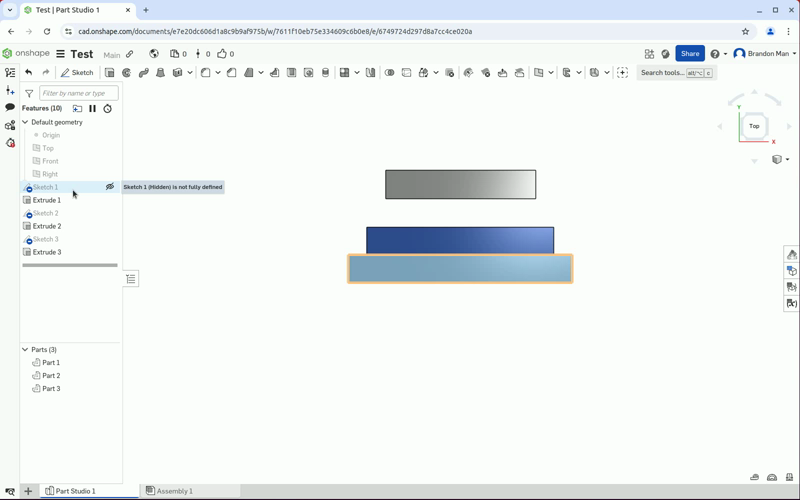
click(73, 189)
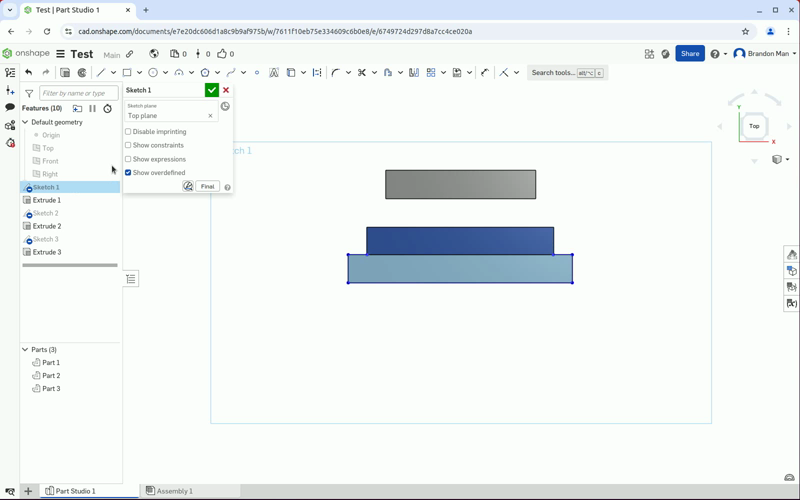
mouse_move(229, 92)
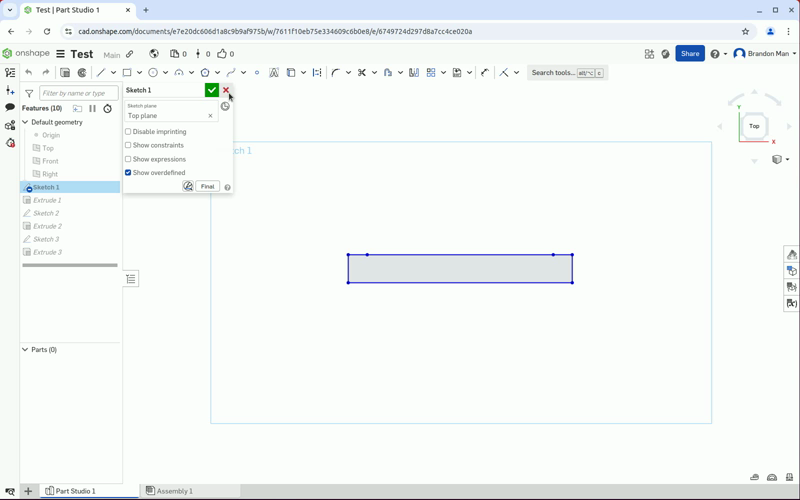
click(229, 92)
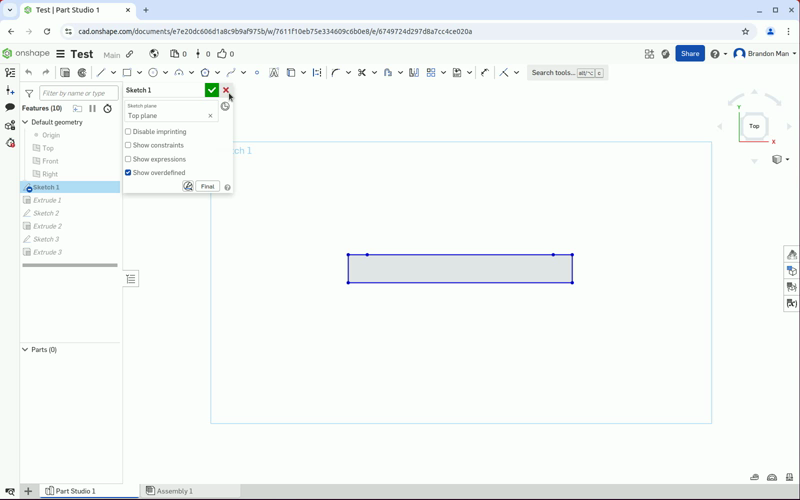
key(shift+s)
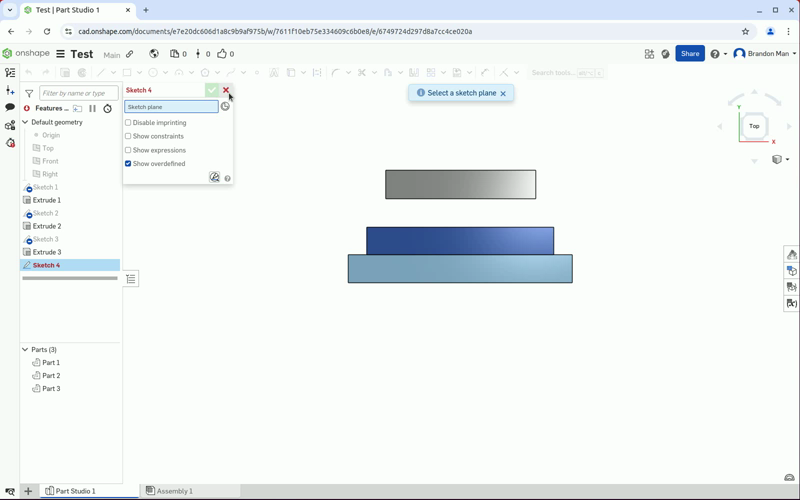
mouse_move(73, 150)
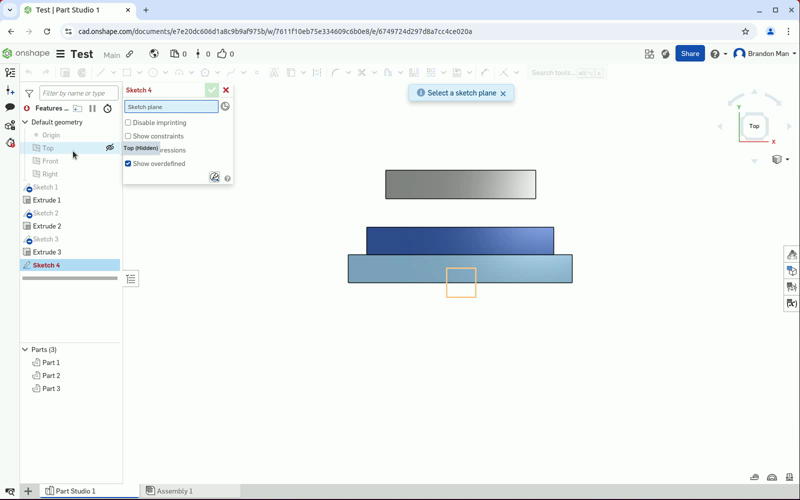
click(73, 150)
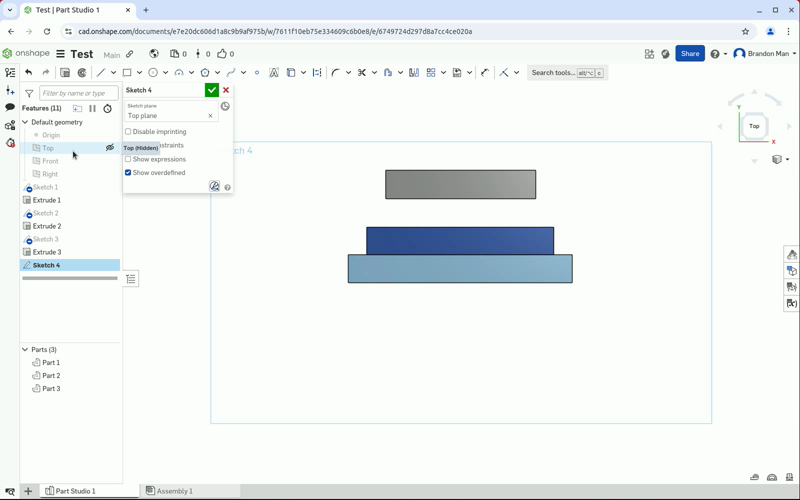
mouse_move(73, 352)
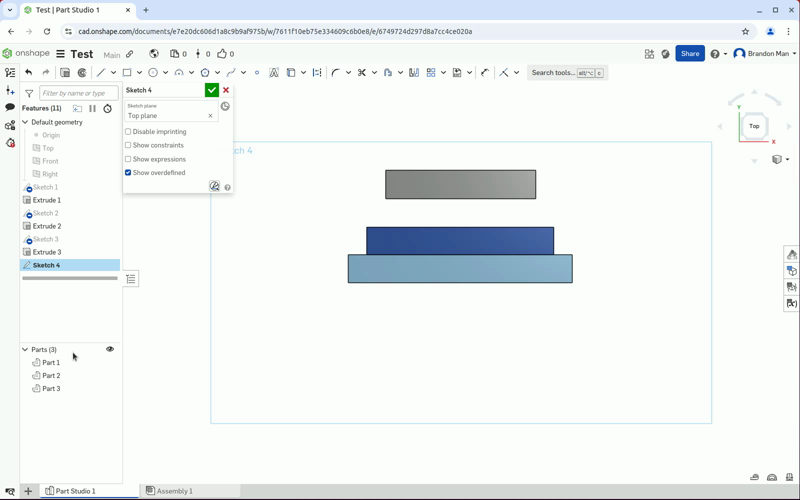
key(y)
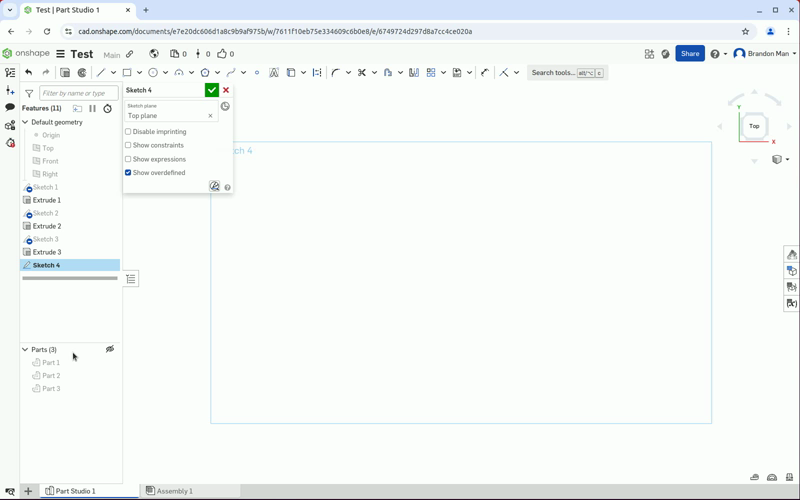
key(l)
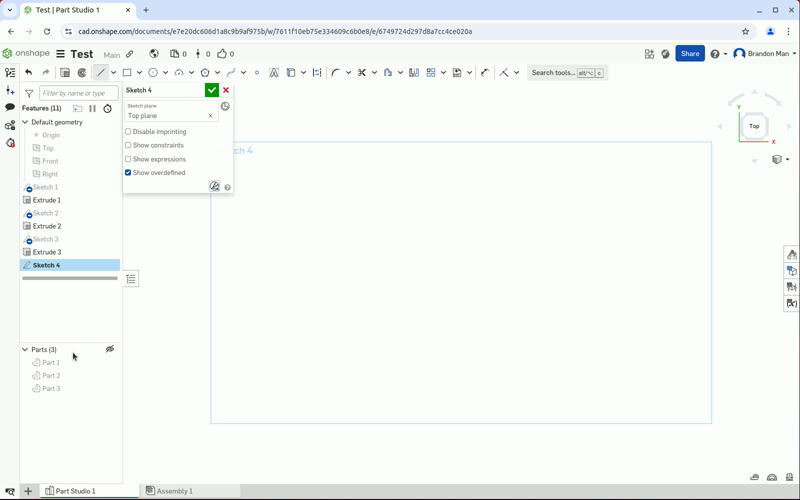
key_down(shift)
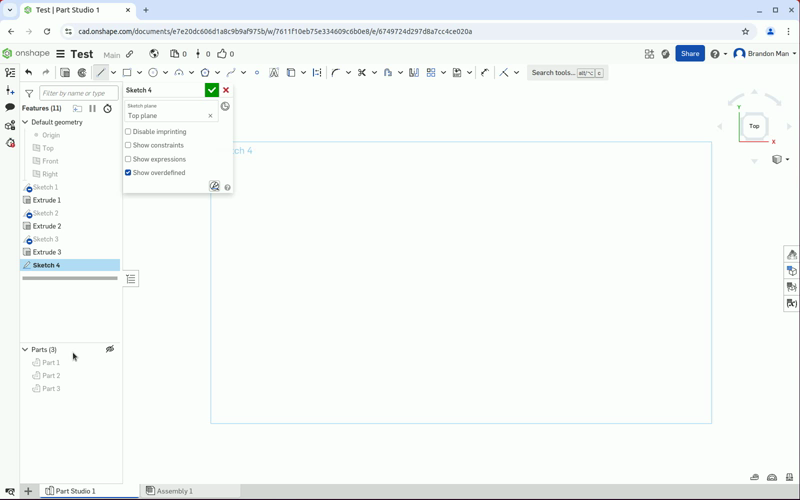
mouse_move(379, 226)
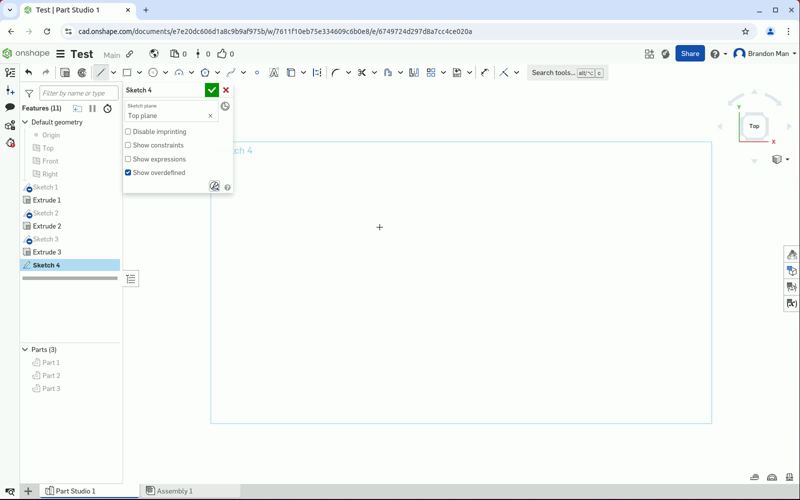
click(379, 226)
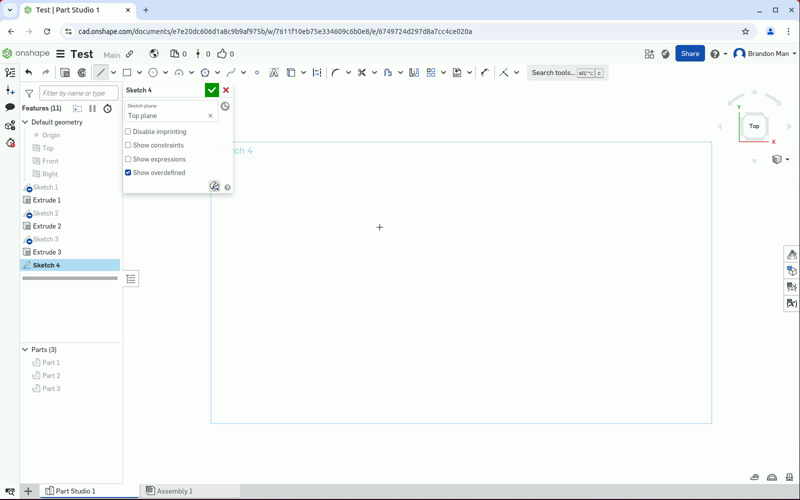
key_up(shift)
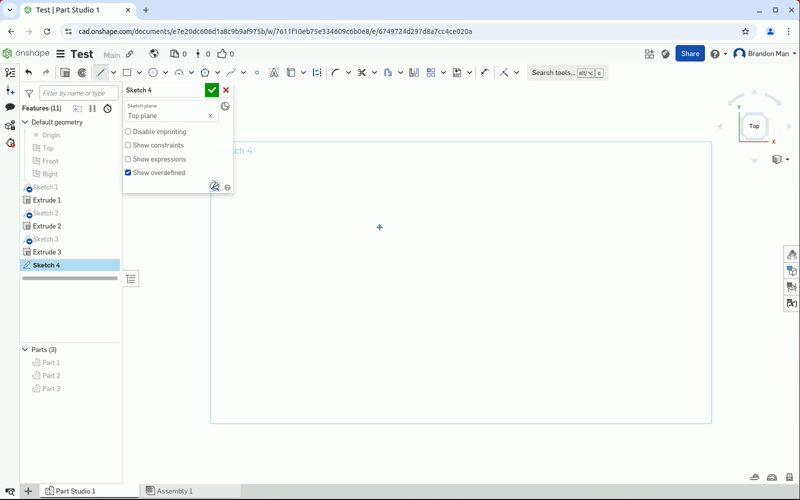
key_down(shift)
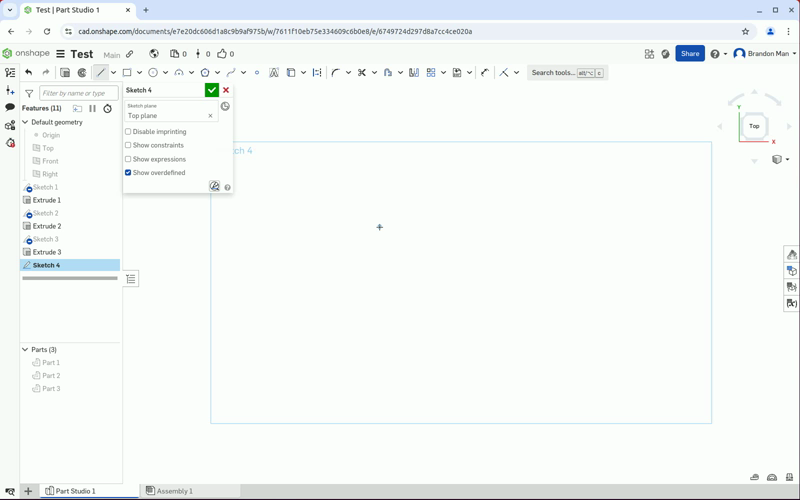
mouse_move(541, 226)
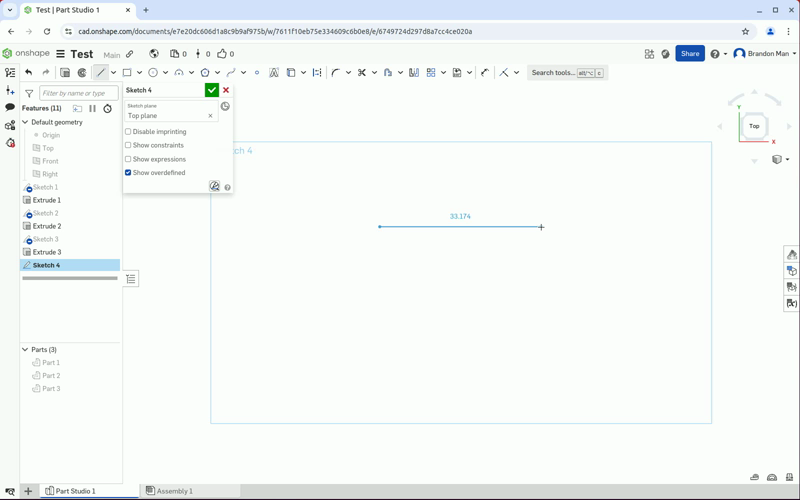
click(541, 226)
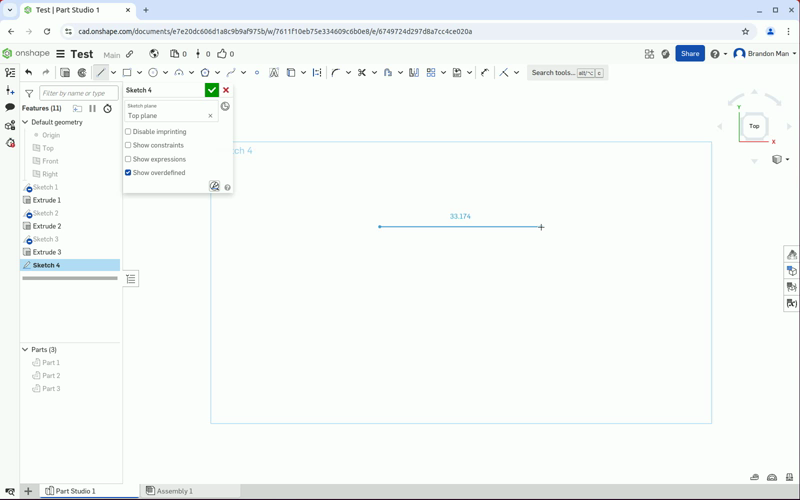
key_up(shift)
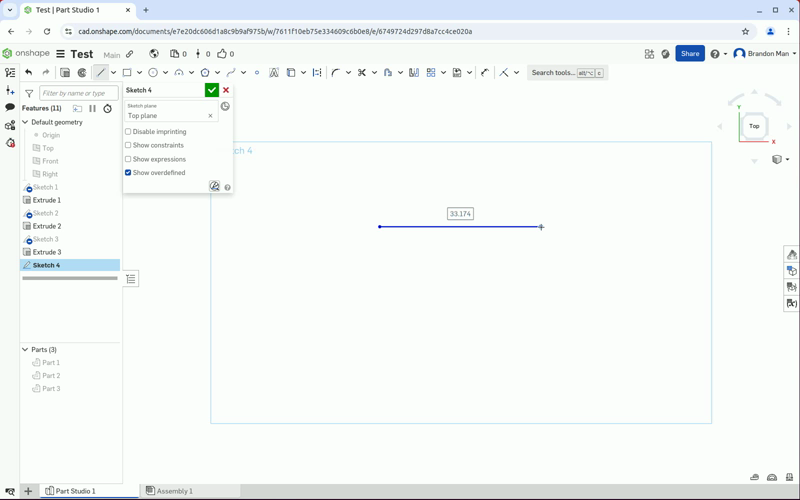
key_down(shift)
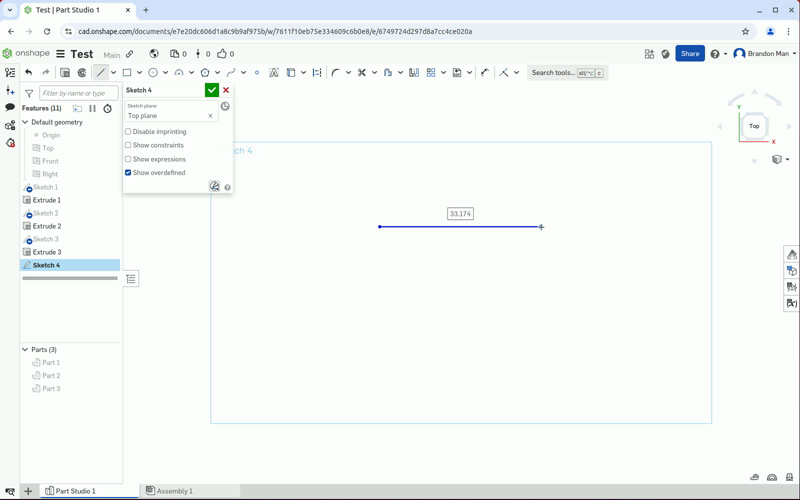
mouse_move(571, 226)
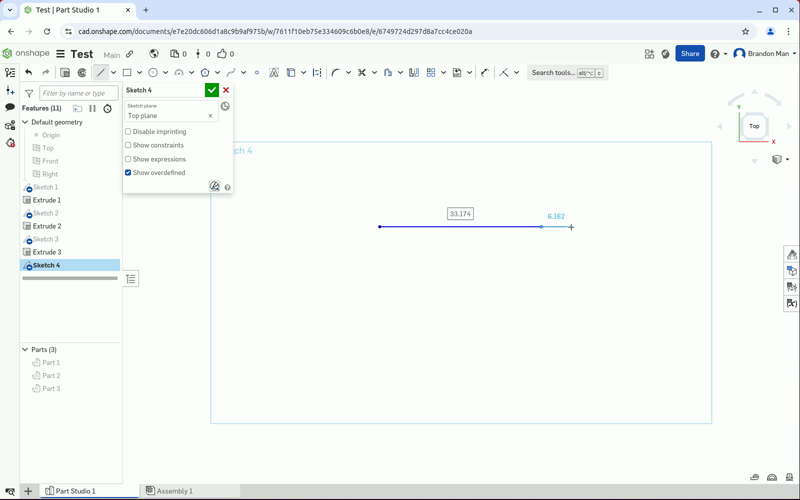
mouse_move(541, 197)
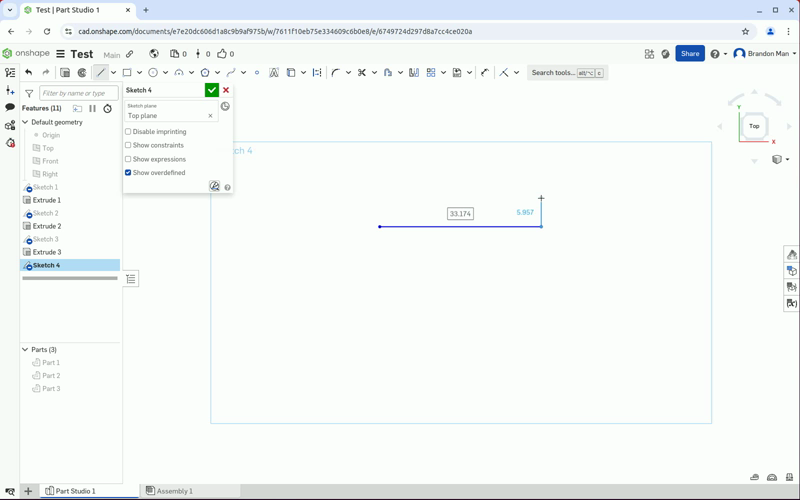
click(541, 197)
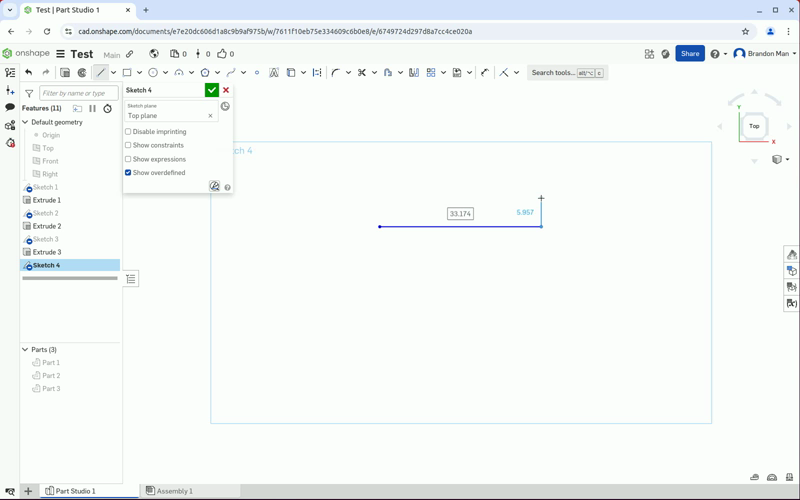
key_up(shift)
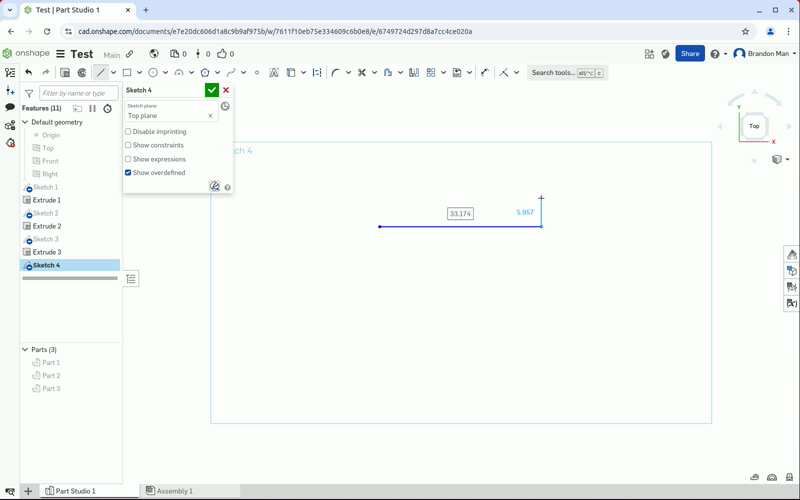
key_down(shift)
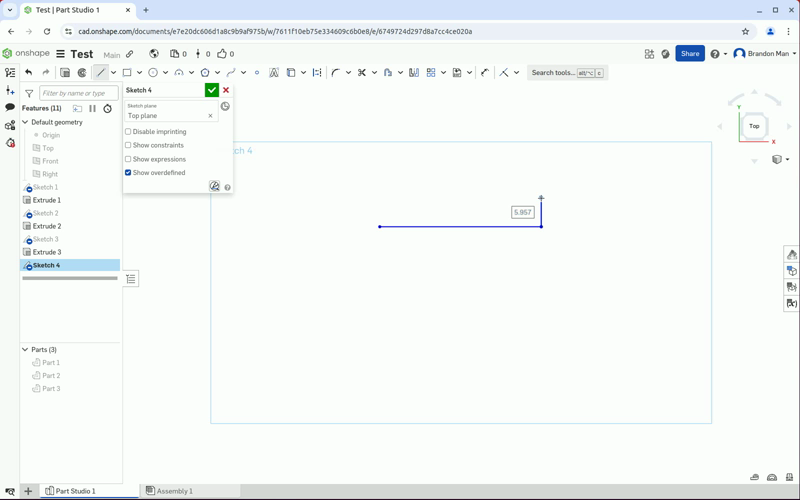
mouse_move(571, 197)
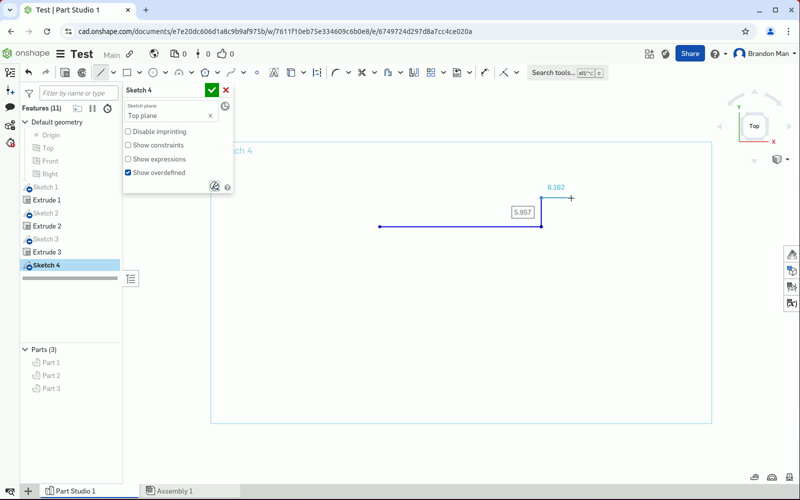
mouse_move(536, 197)
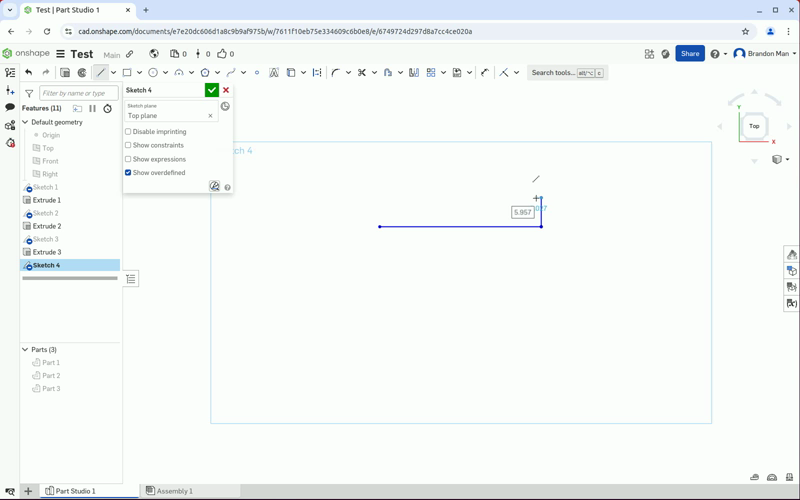
scroll(6)
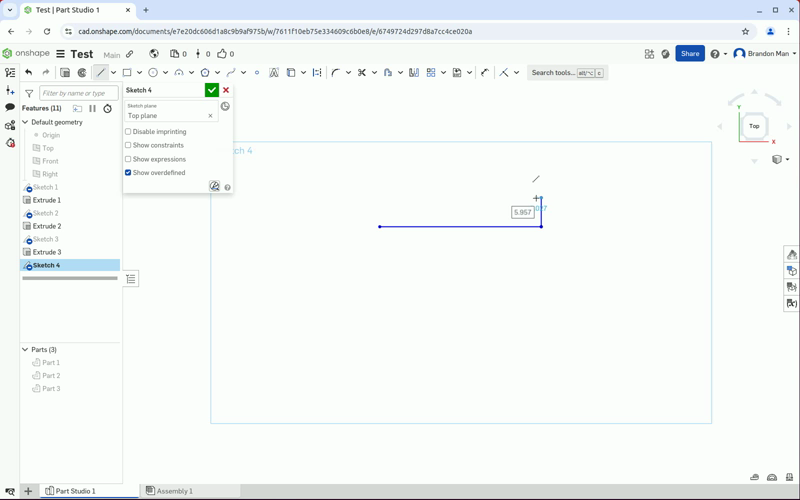
scroll(6)
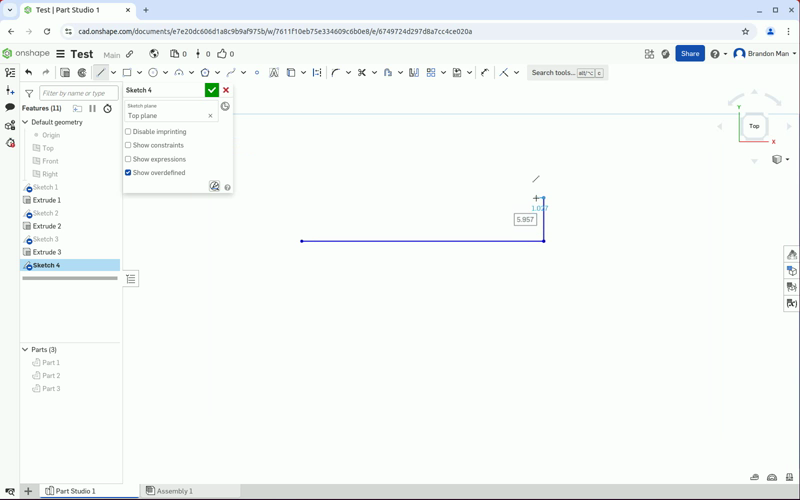
scroll(6)
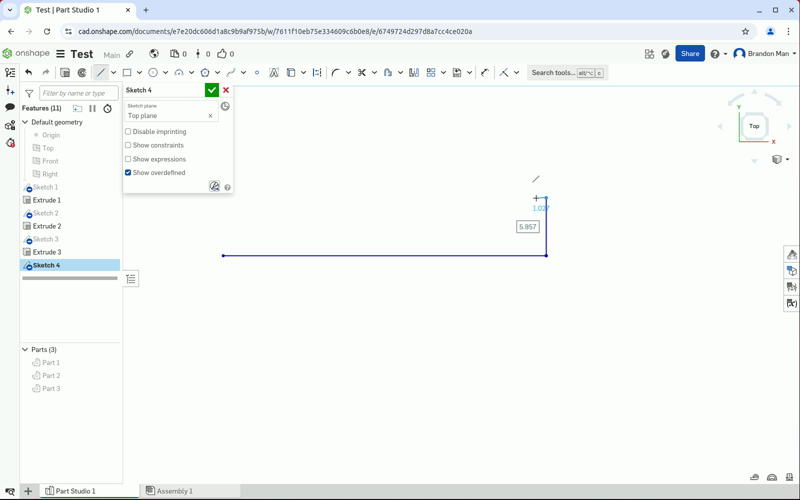
scroll(6)
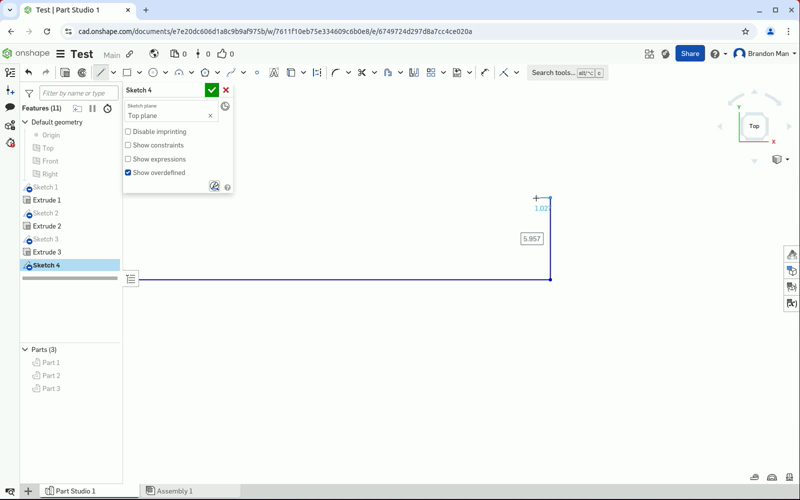
scroll(6)
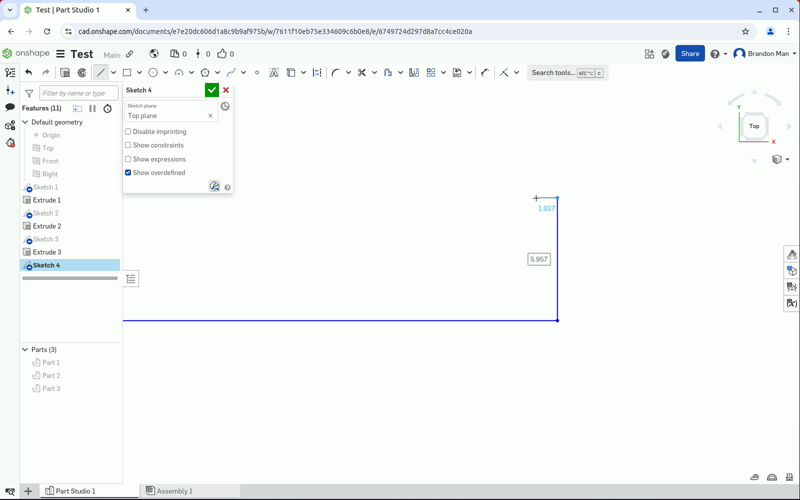
scroll(6)
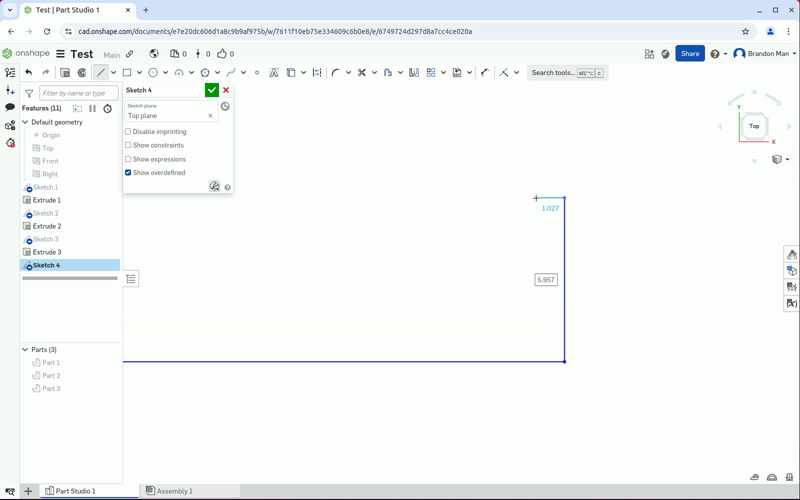
scroll(6)
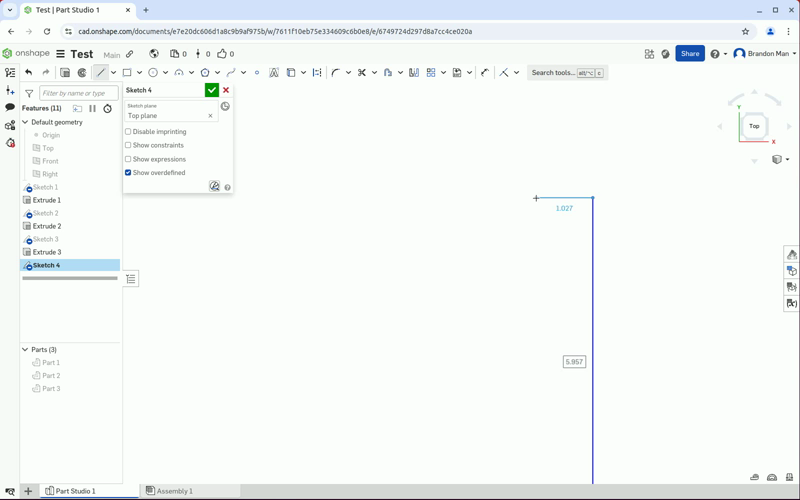
click(536, 197)
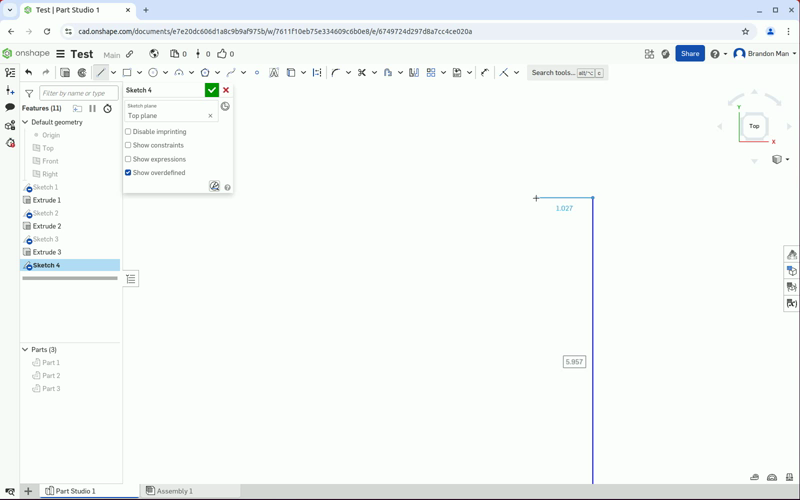
scroll(-6)
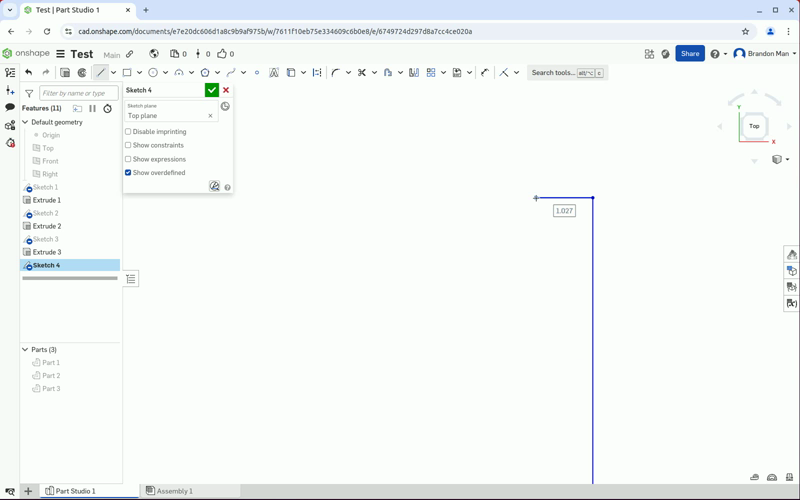
scroll(-6)
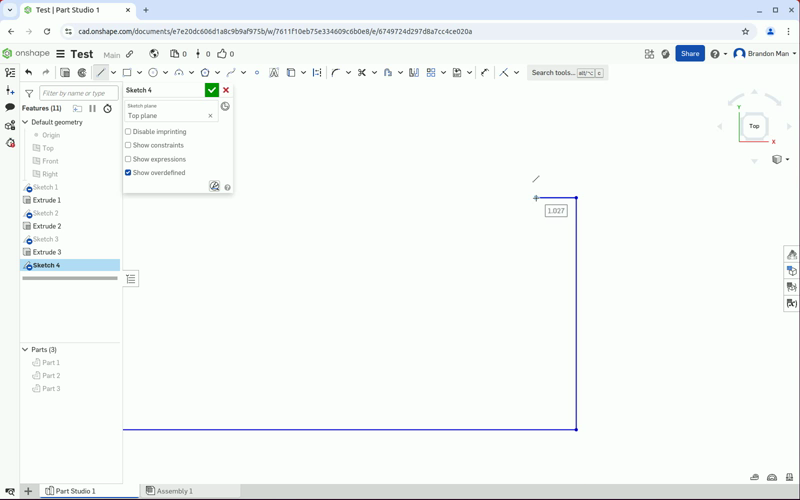
scroll(-6)
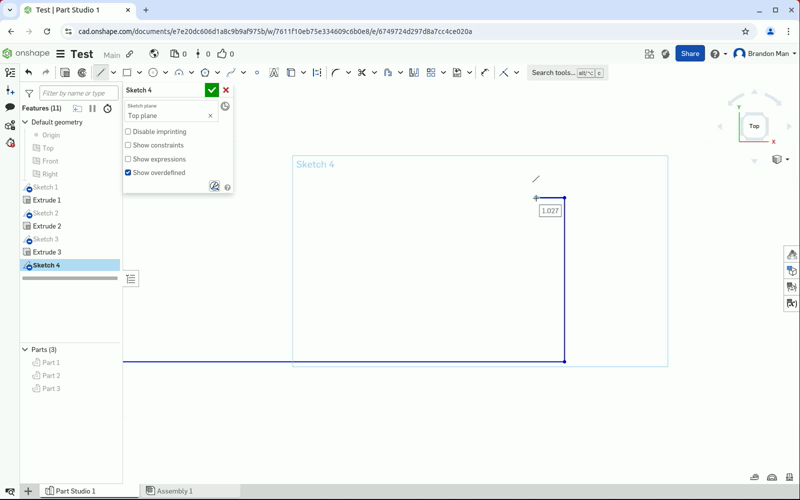
scroll(-6)
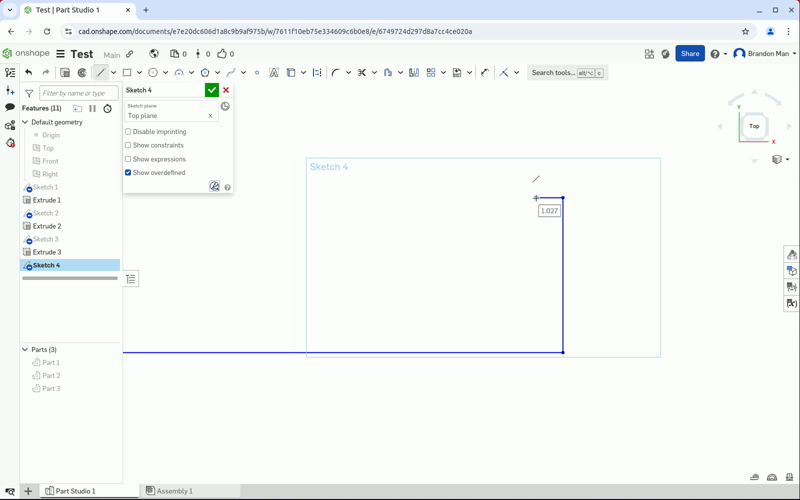
scroll(-6)
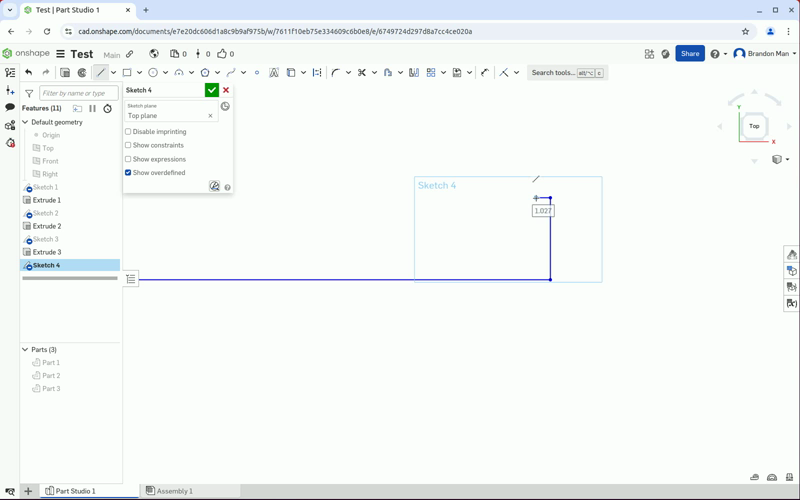
scroll(-6)
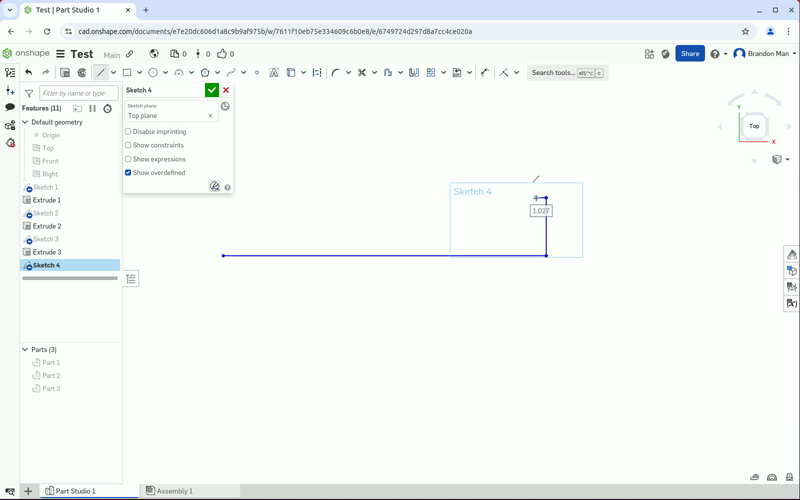
scroll(-6)
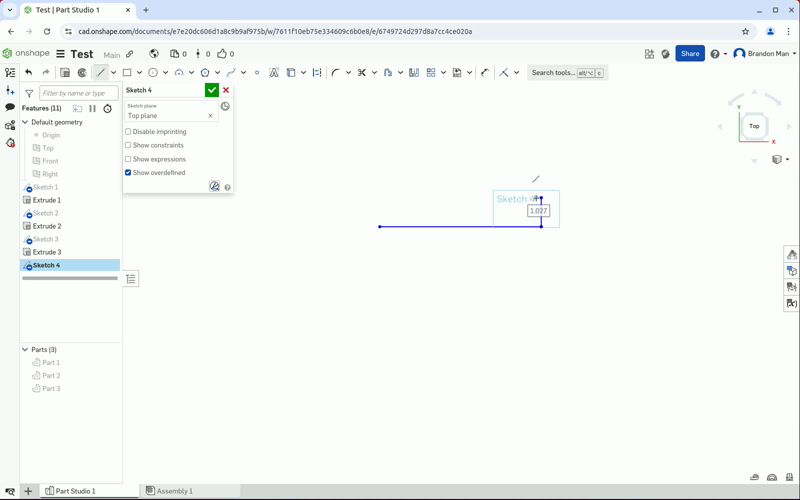
key_up(shift)
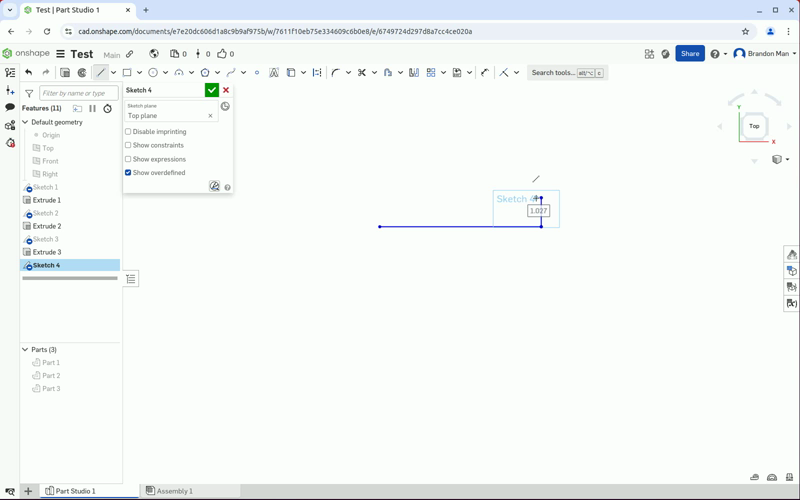
key_down(shift)
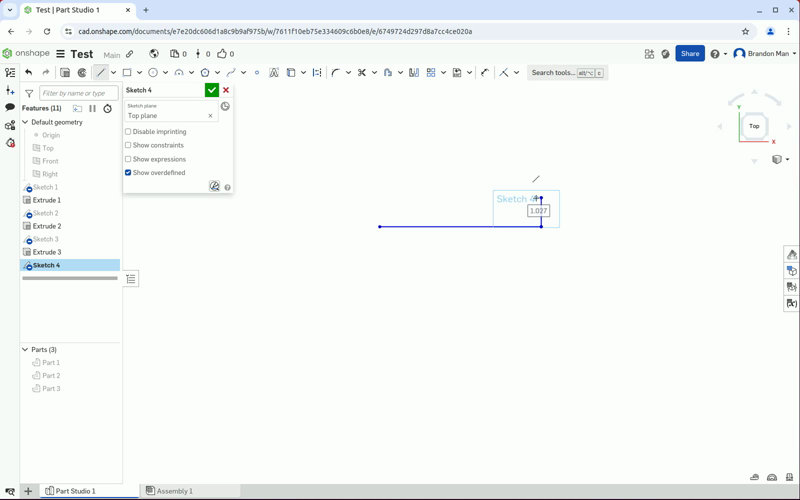
mouse_move(384, 197)
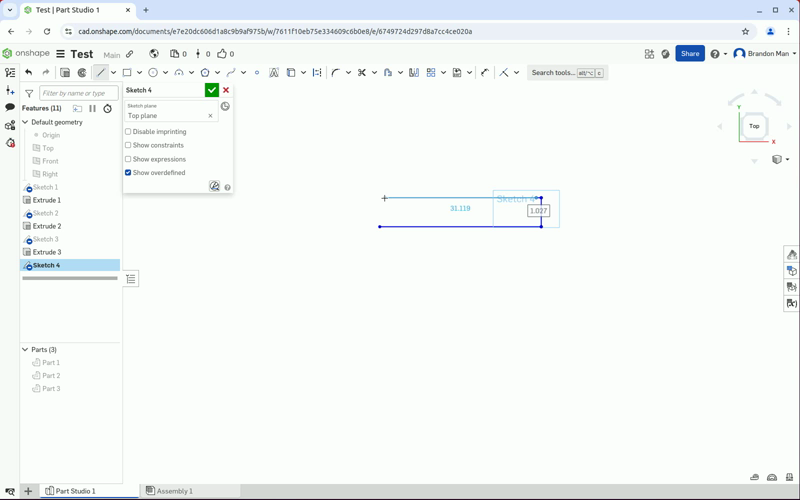
click(384, 197)
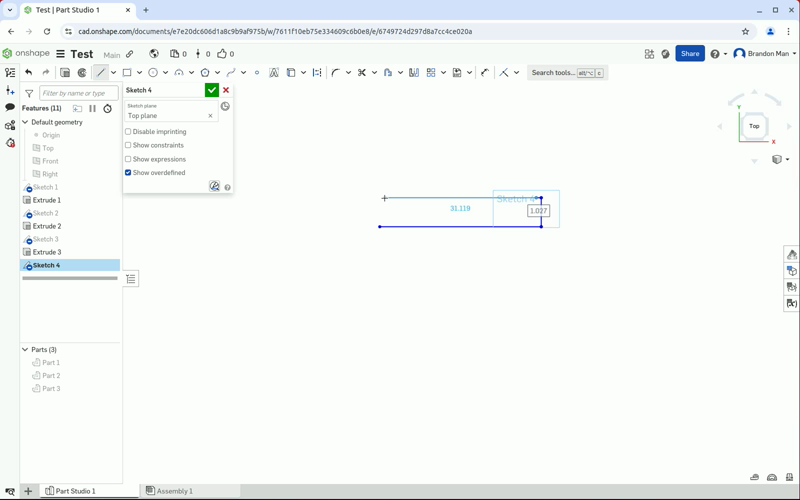
key_up(shift)
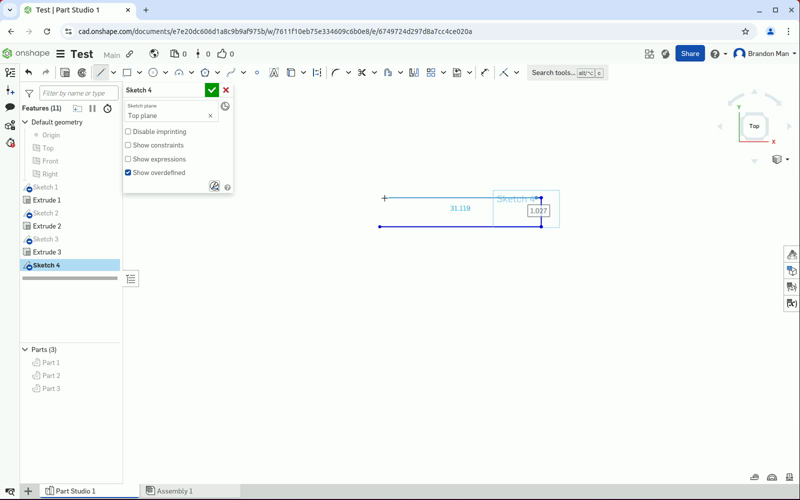
key_down(shift)
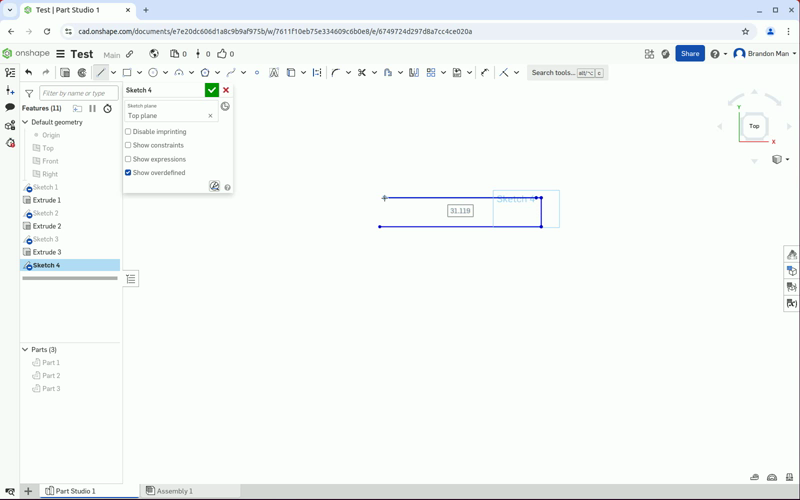
mouse_move(414, 197)
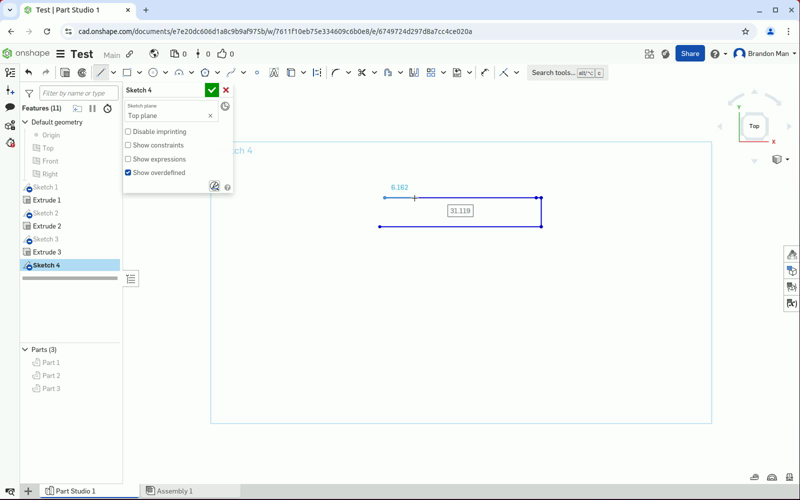
mouse_move(379, 197)
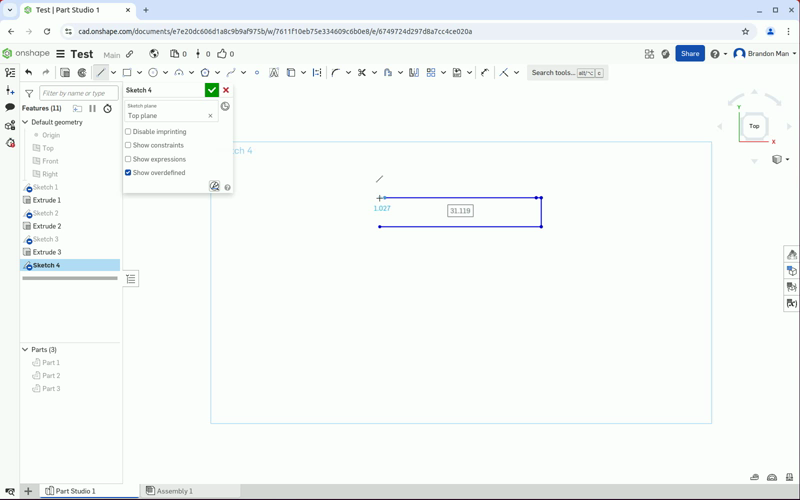
scroll(6)
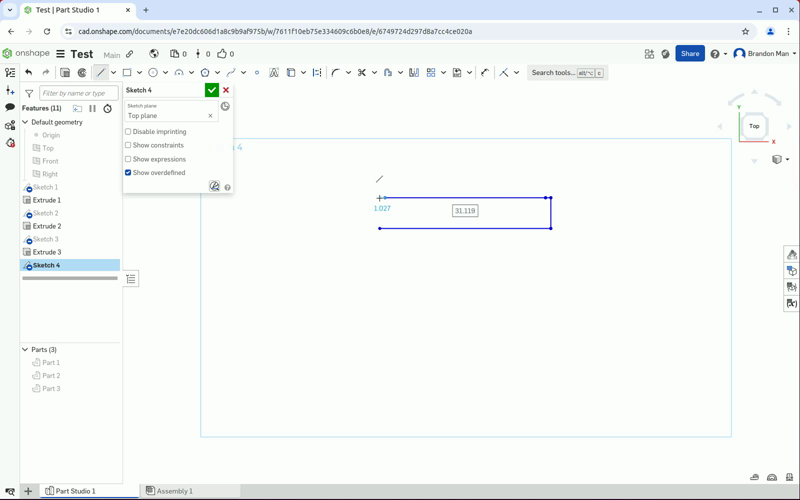
scroll(6)
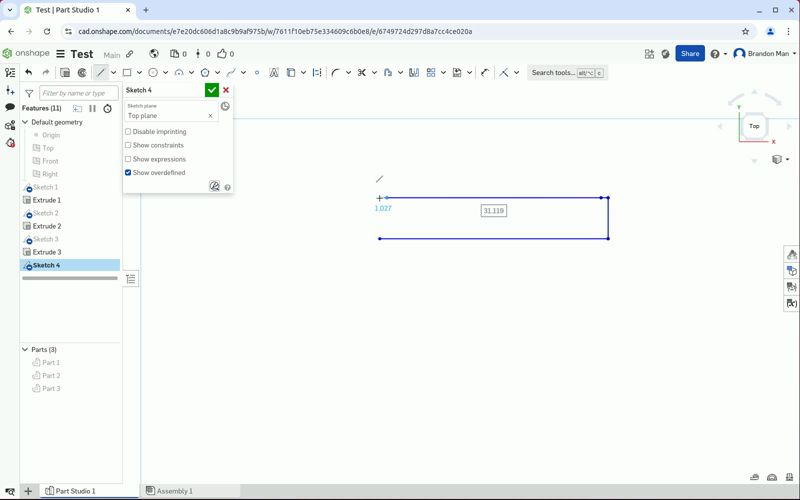
scroll(6)
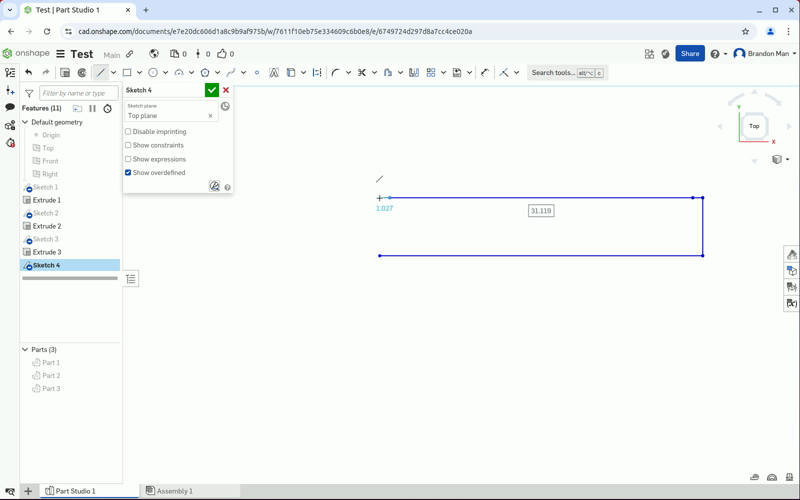
scroll(6)
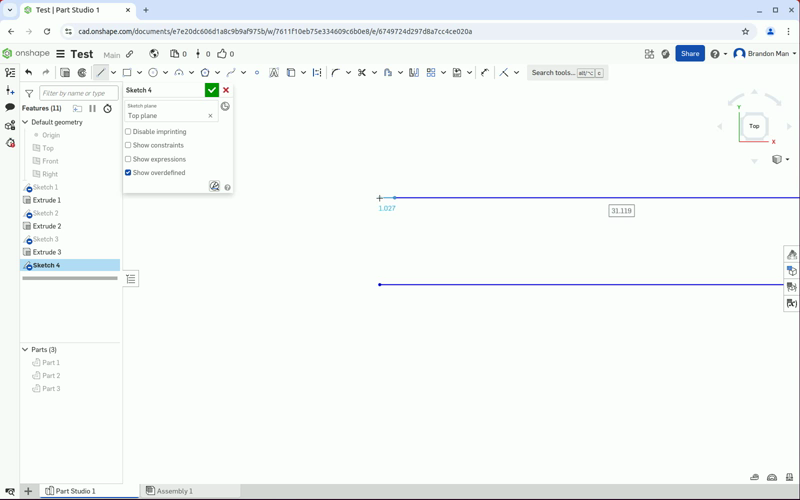
scroll(6)
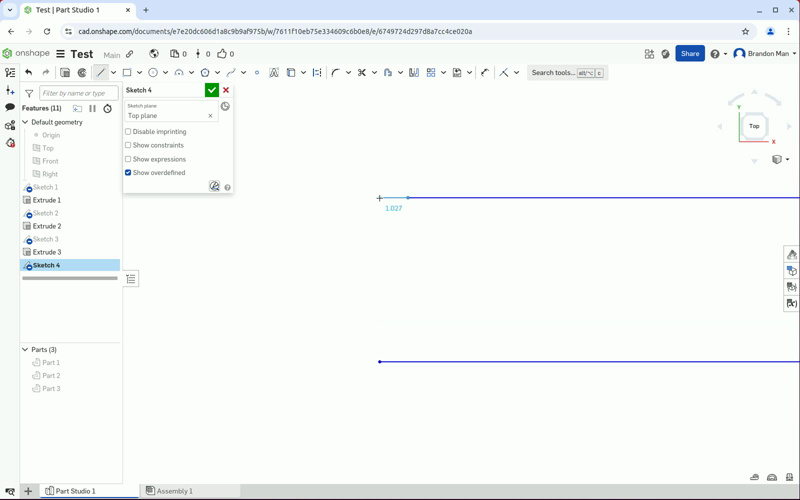
scroll(6)
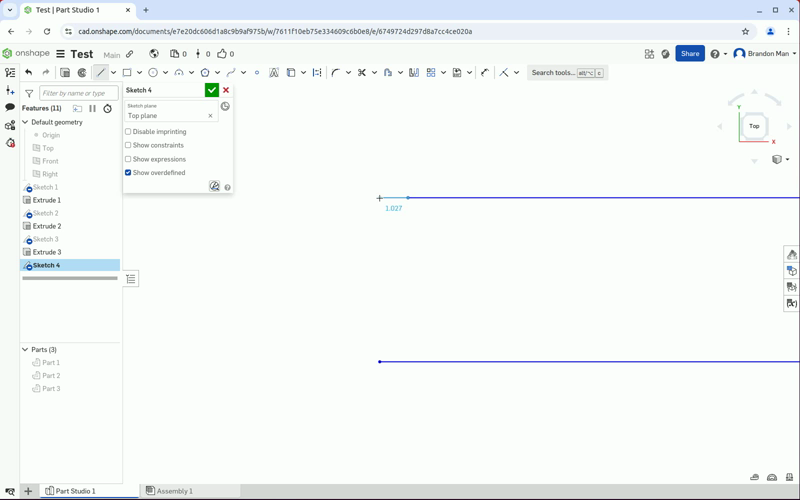
scroll(6)
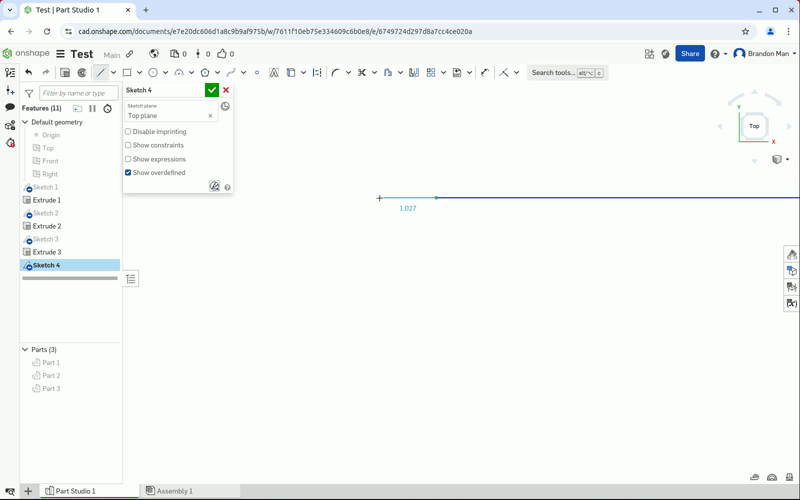
click(379, 197)
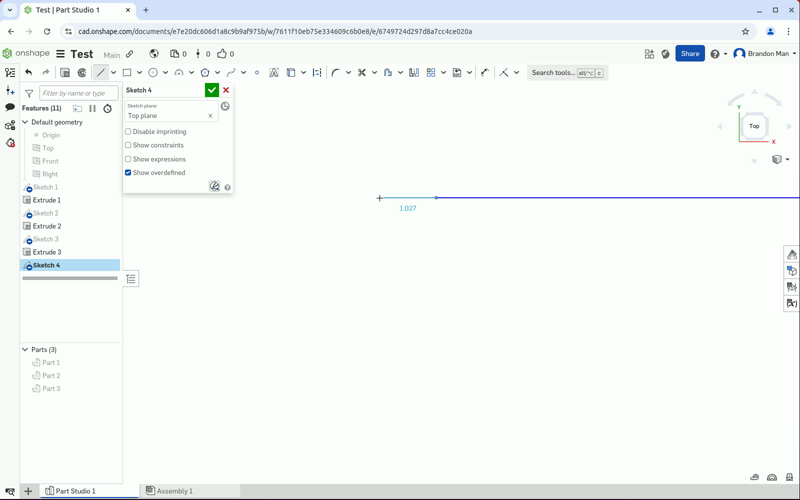
scroll(-6)
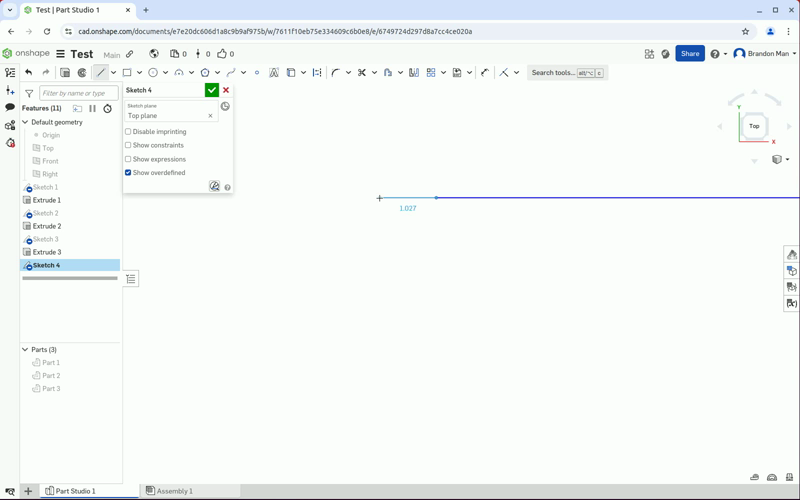
scroll(-6)
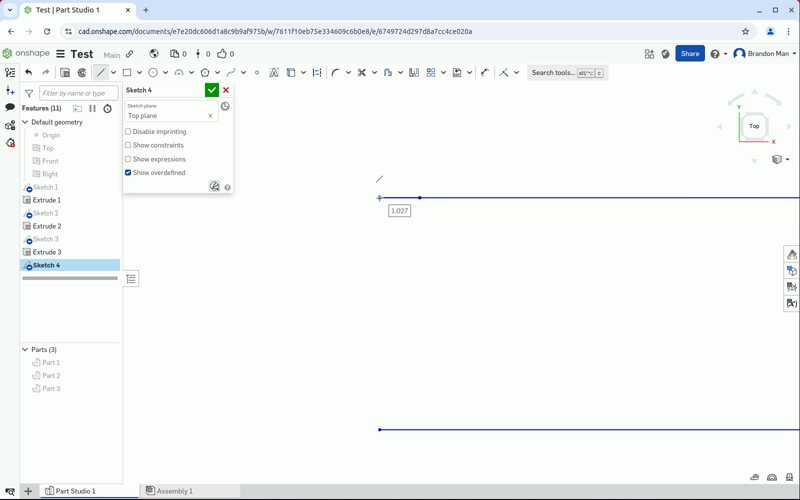
scroll(-6)
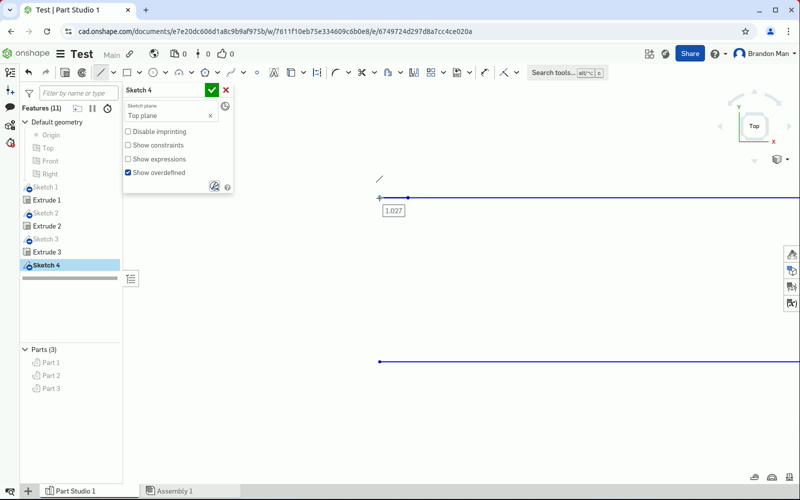
scroll(-6)
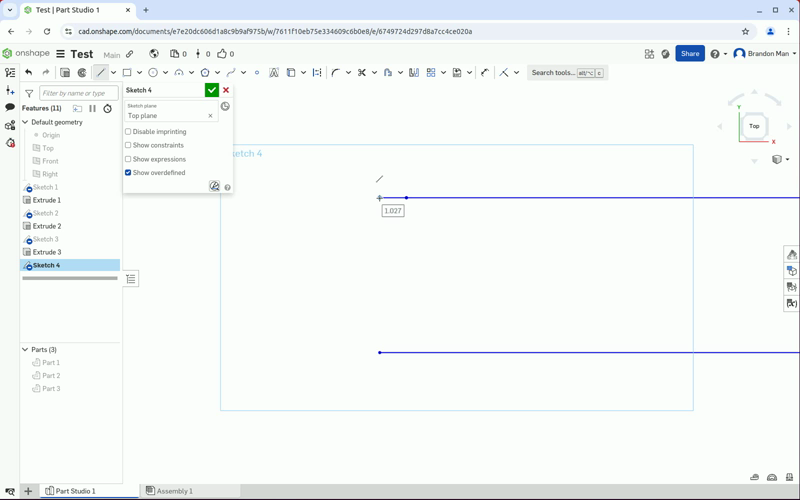
scroll(-6)
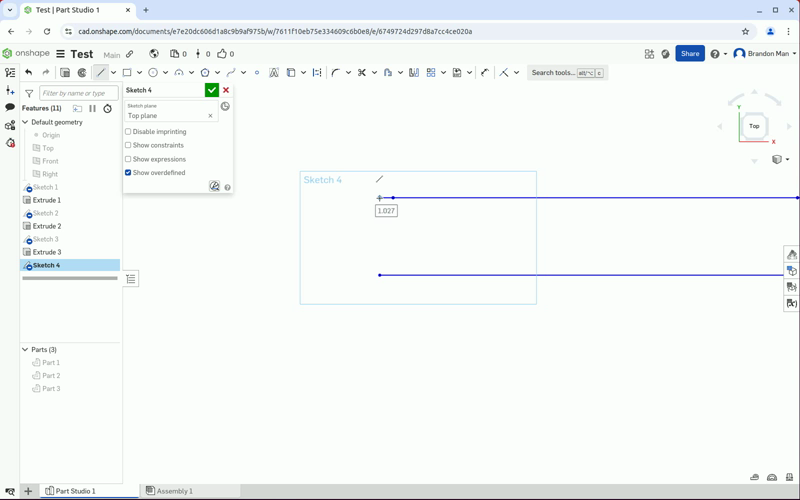
scroll(-6)
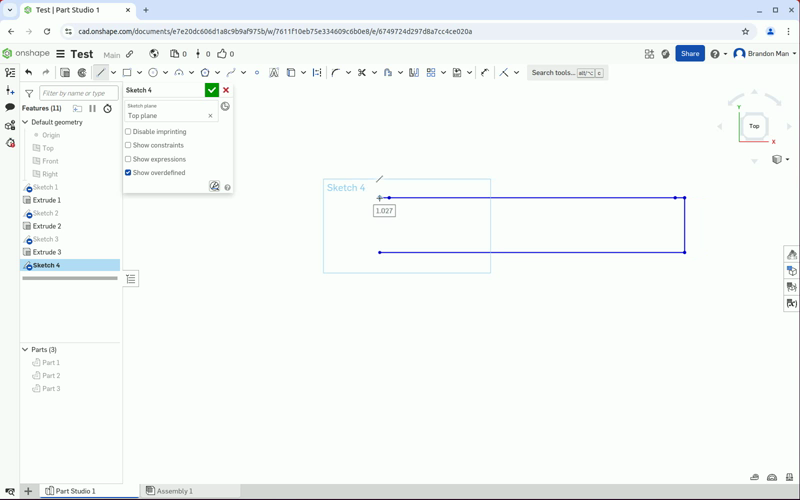
scroll(-6)
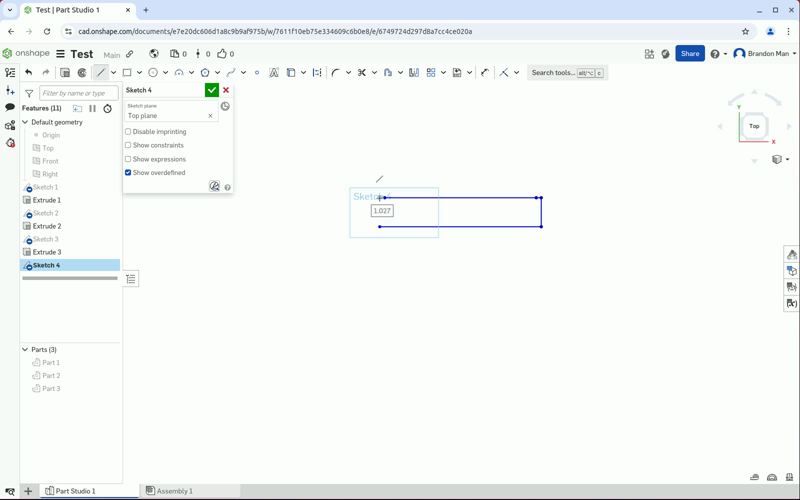
key_up(shift)
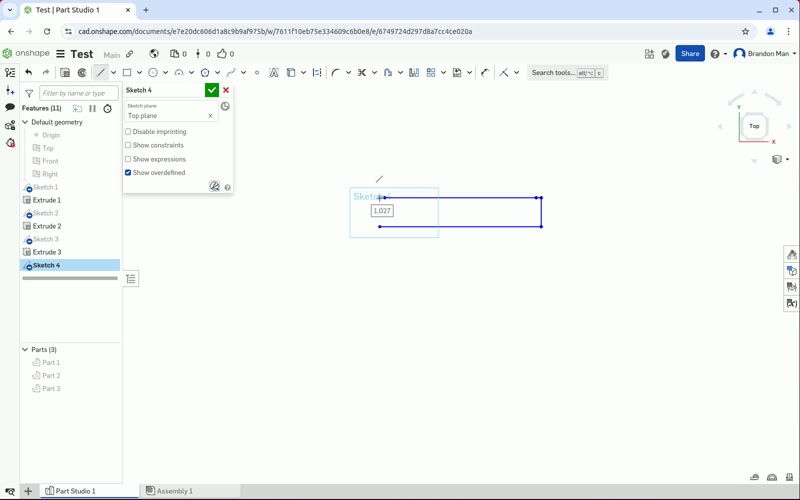
mouse_move(409, 197)
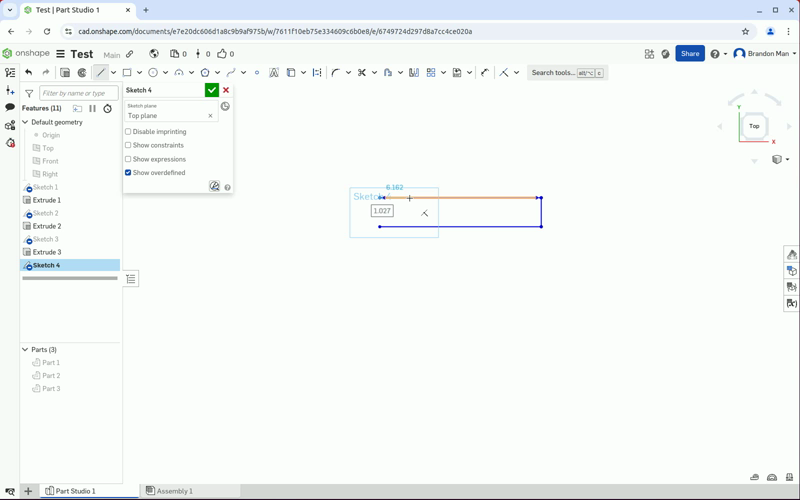
key_down(shift)
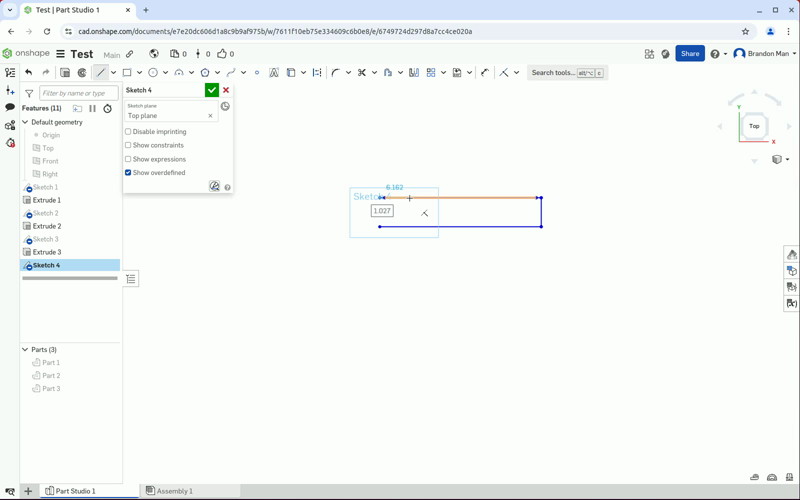
mouse_move(379, 226)
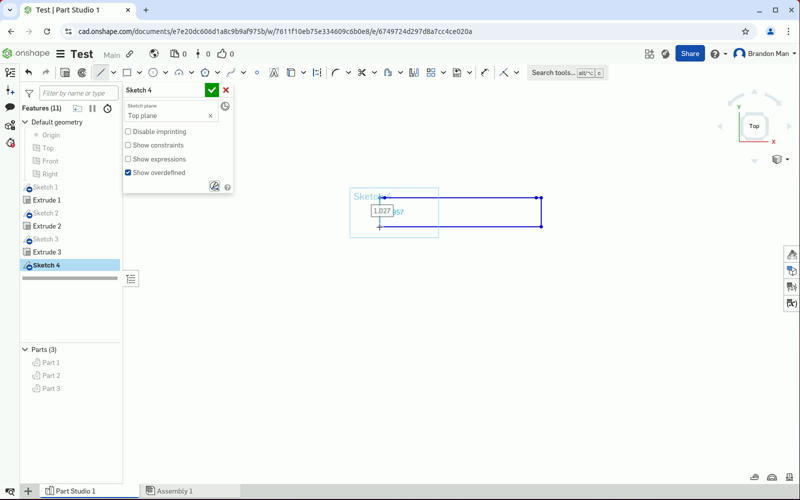
key_up(shift)
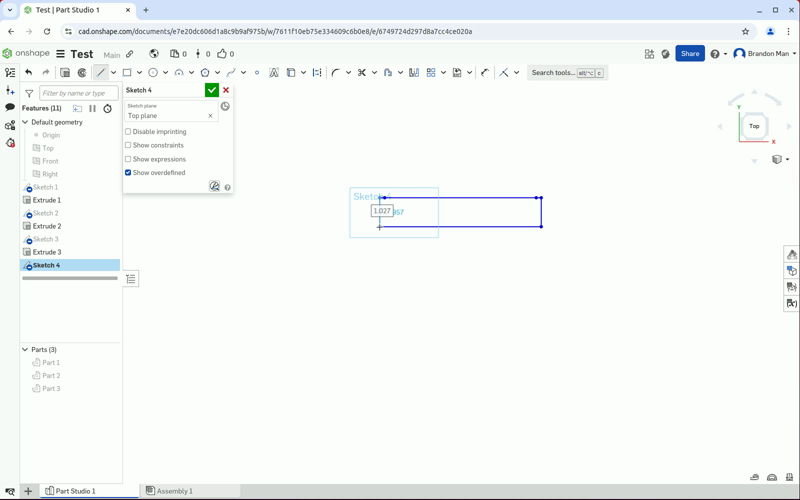
click(379, 226)
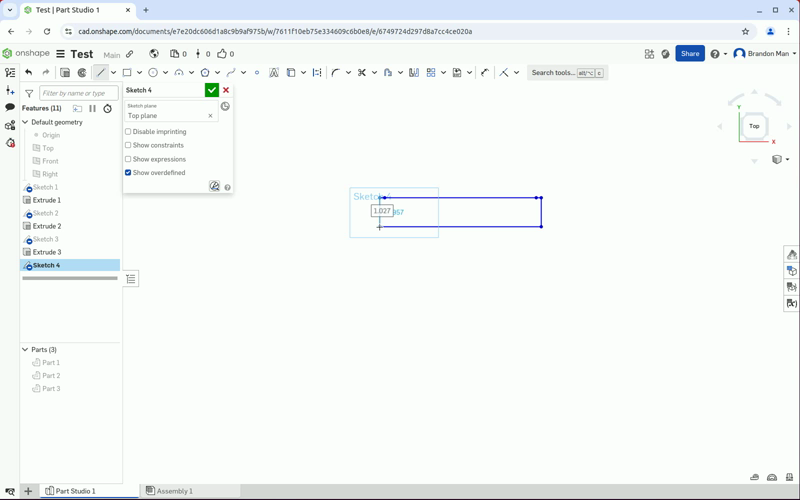
key(esc)
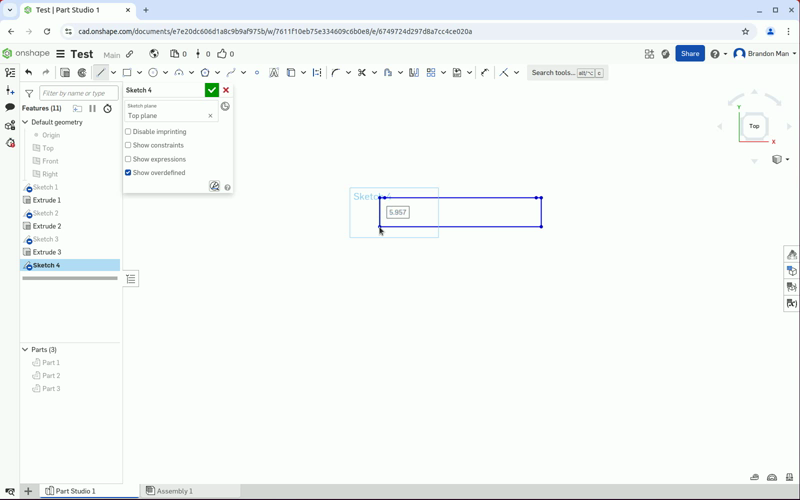
mouse_move(426, 214)
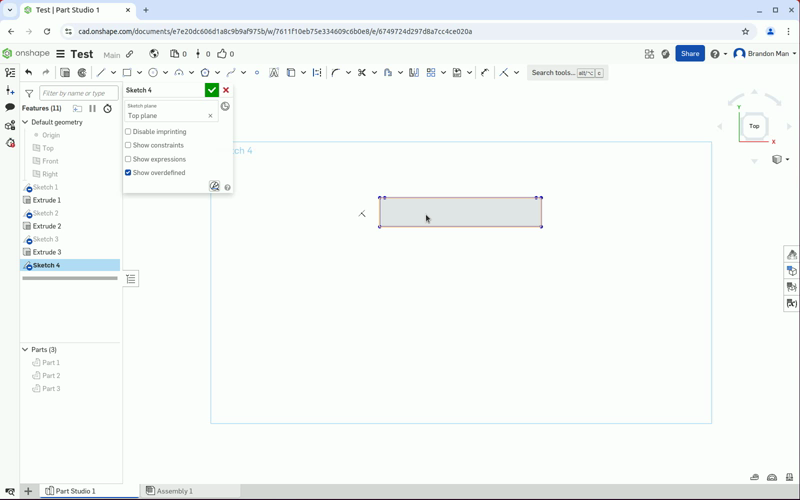
click(426, 214)
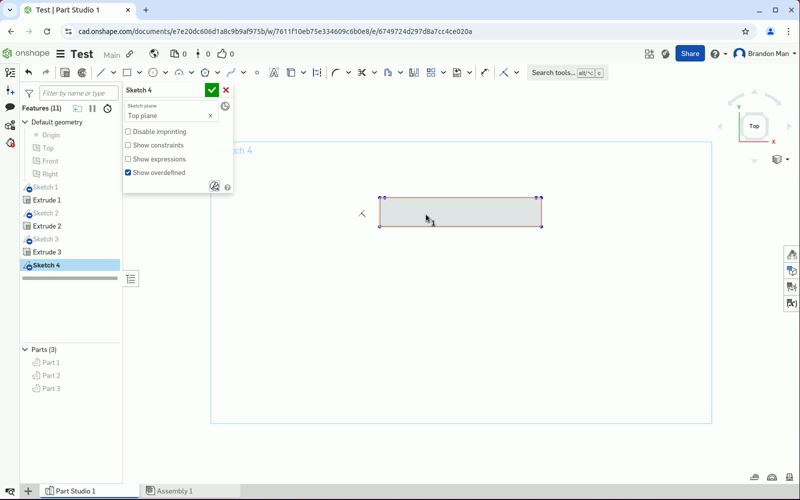
mouse_move(73, 352)
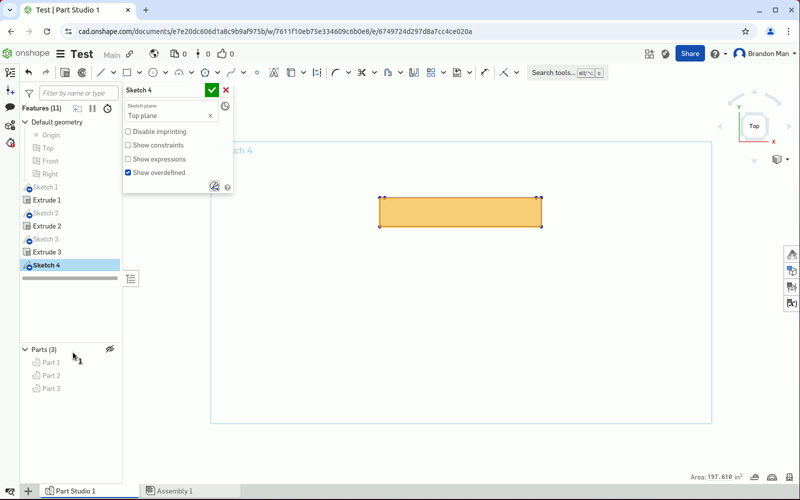
key(shift+y)
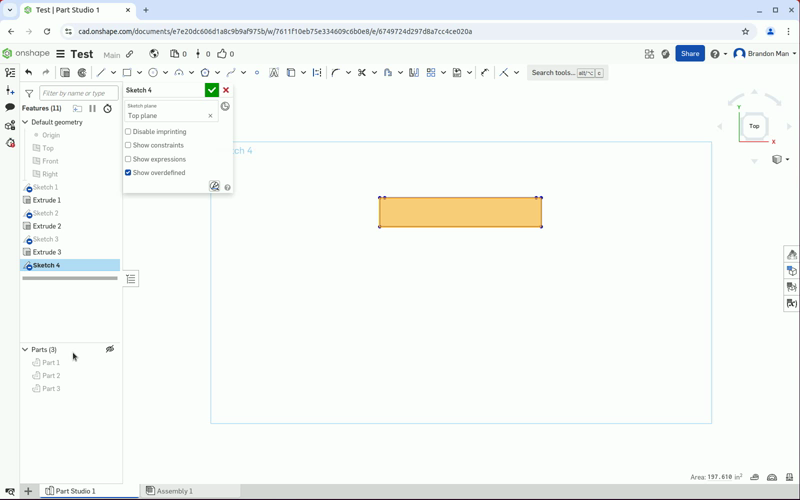
key(shift+e)
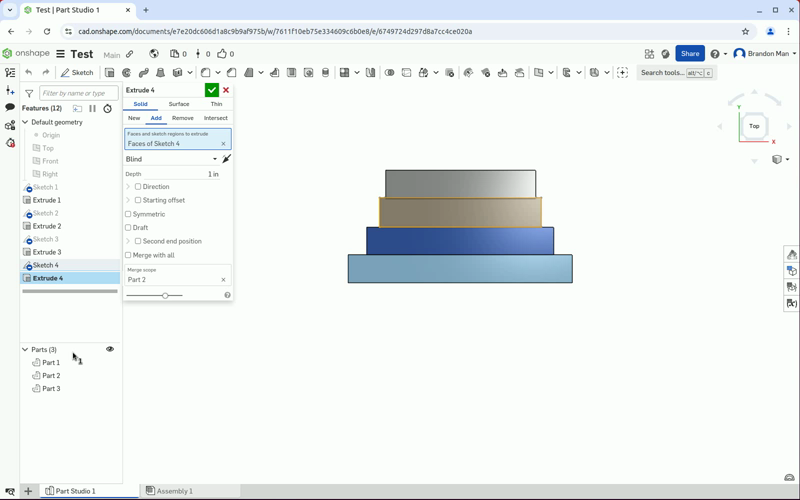
mouse_move(143, 106)
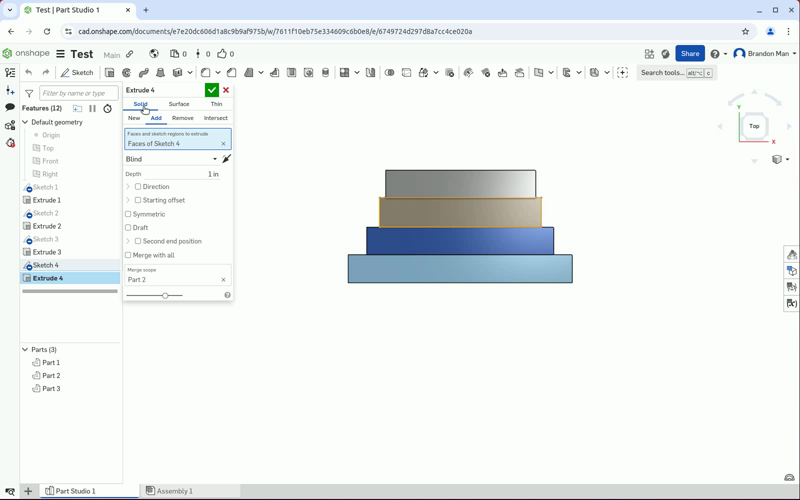
click(143, 106)
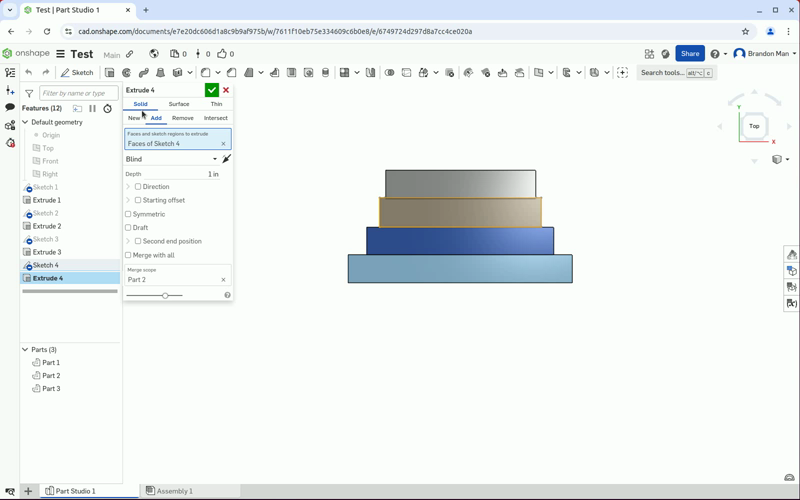
mouse_move(137, 120)
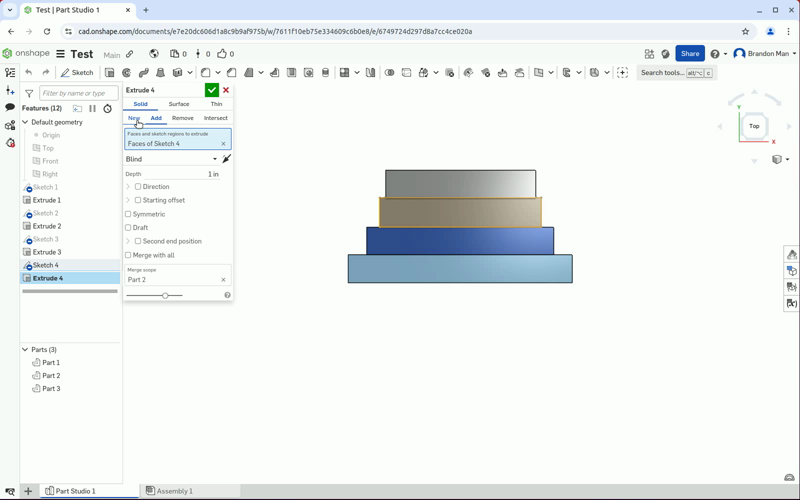
click(137, 120)
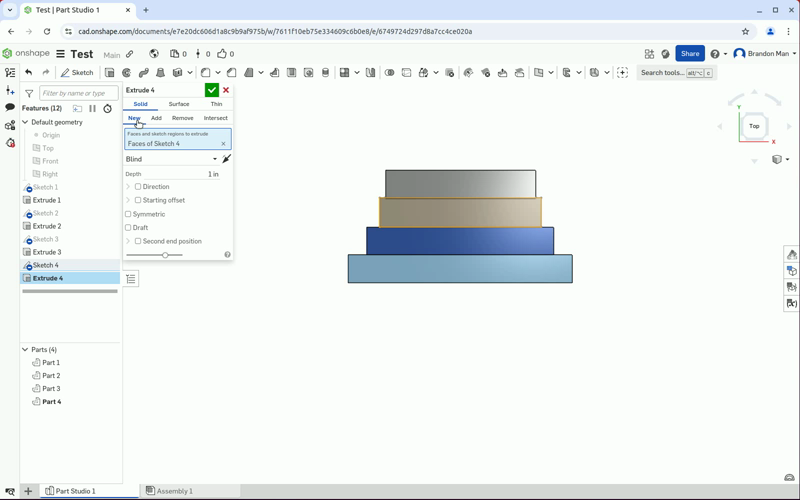
key(tab, 4)
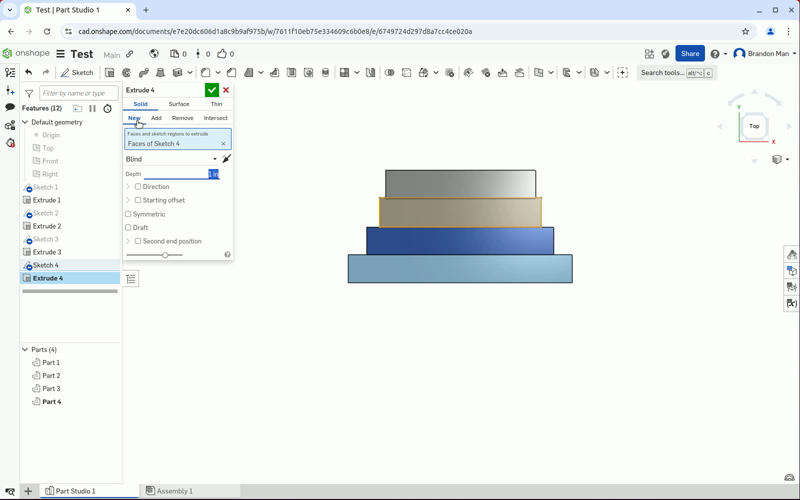
text(3.851)
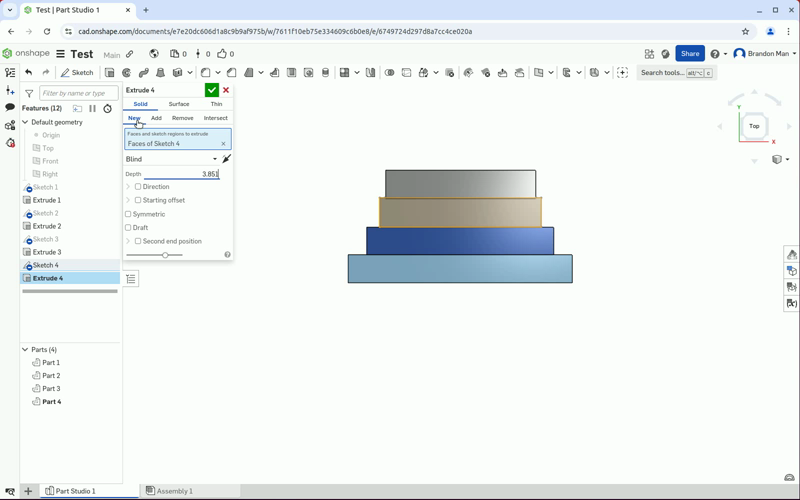
key(enter)
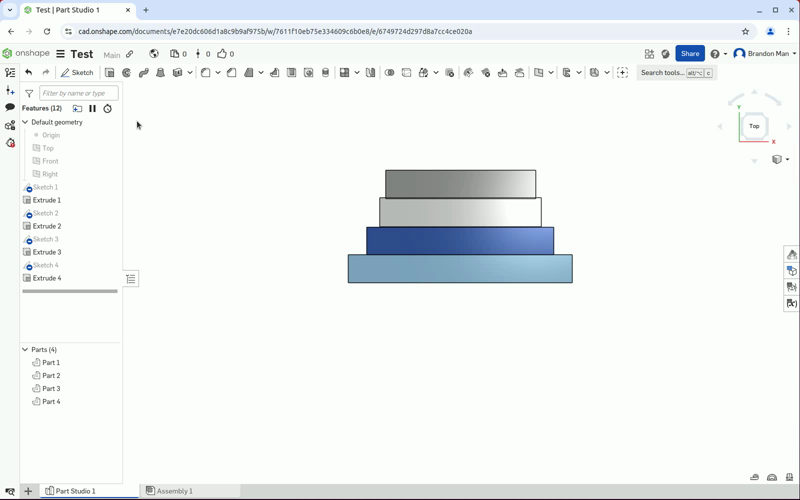
key(shift+h)
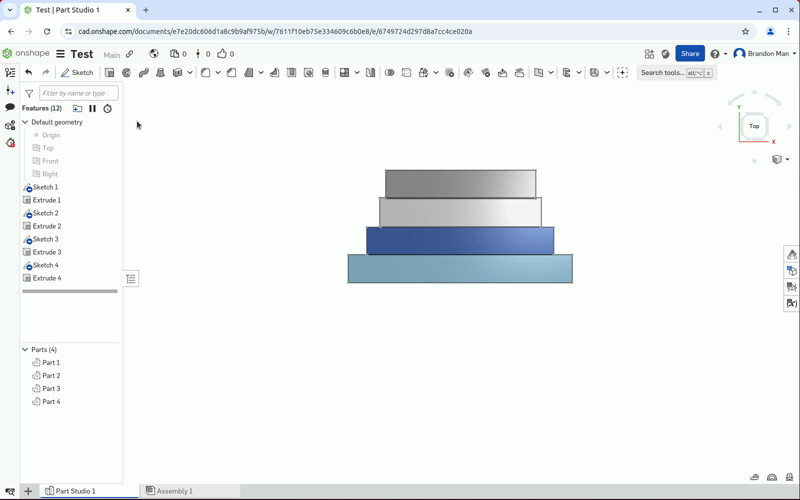
key(shift+h)
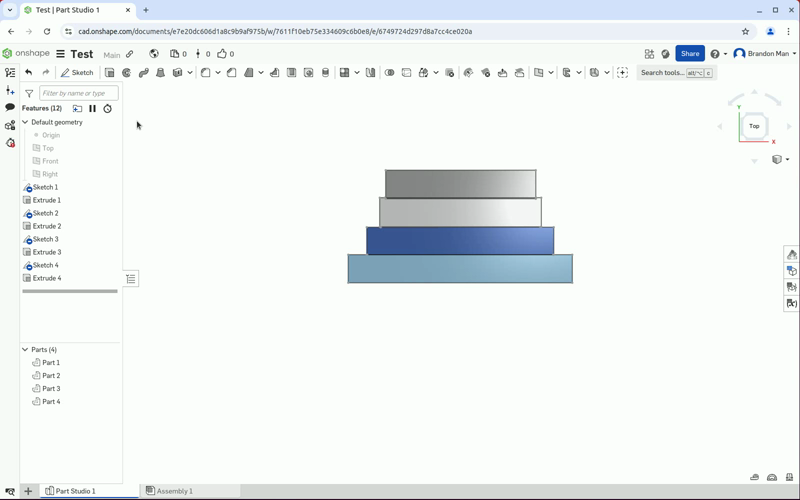
key(shift+7)
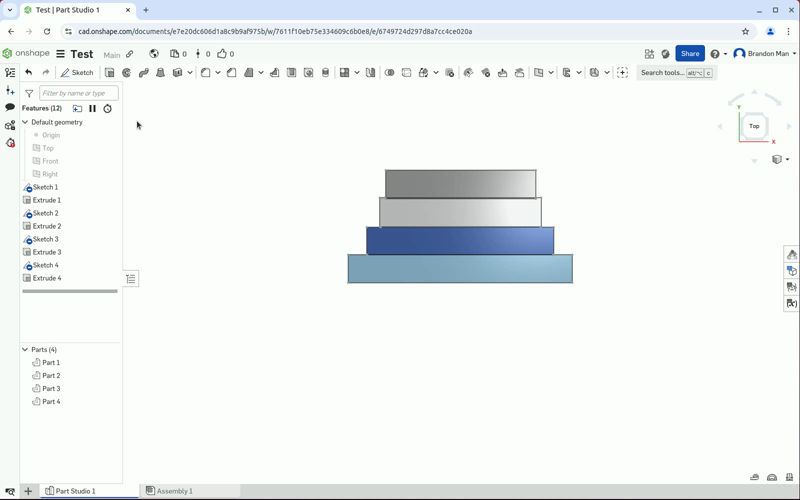
key(up, 3)
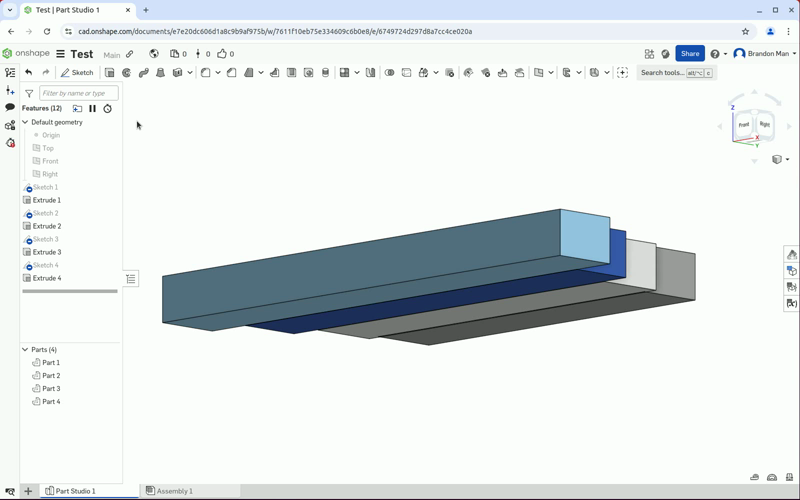
key(left, 3)
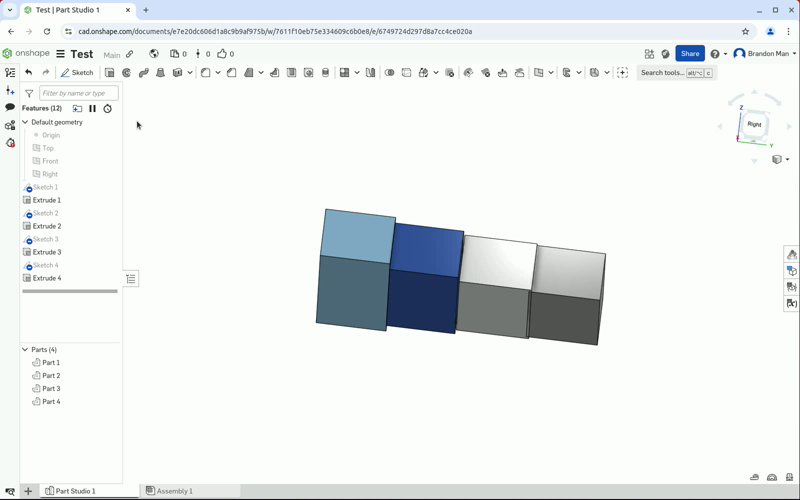
key(right, 3)
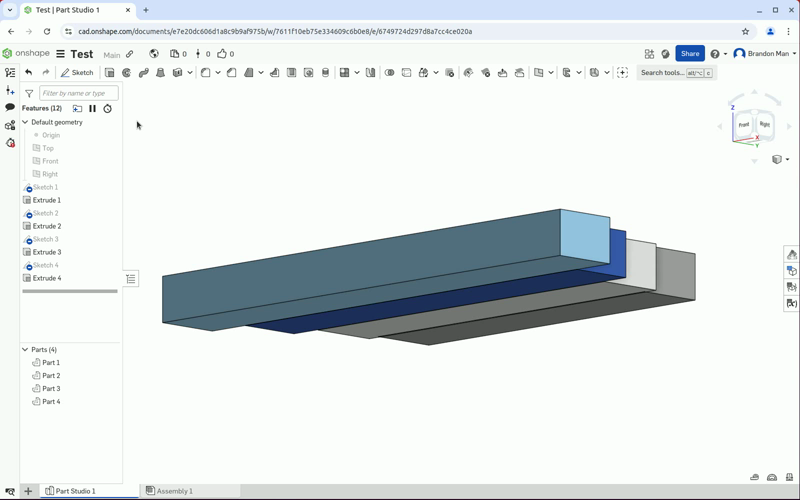
key(down, 3)
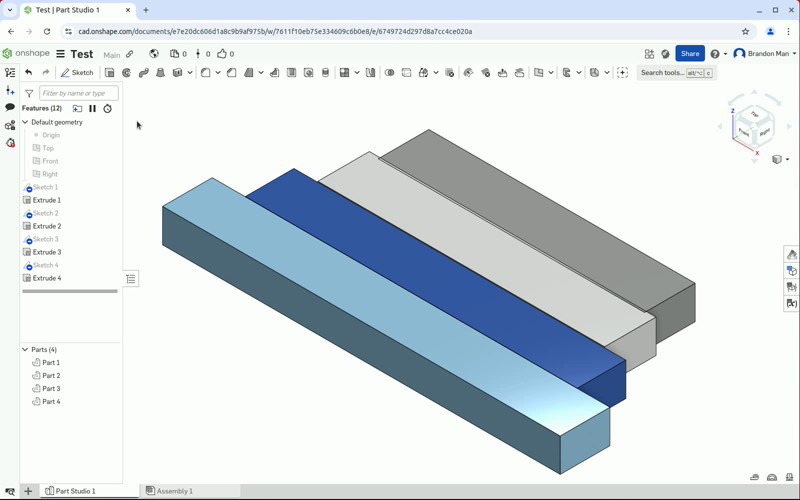
mouse_move(73, 189)
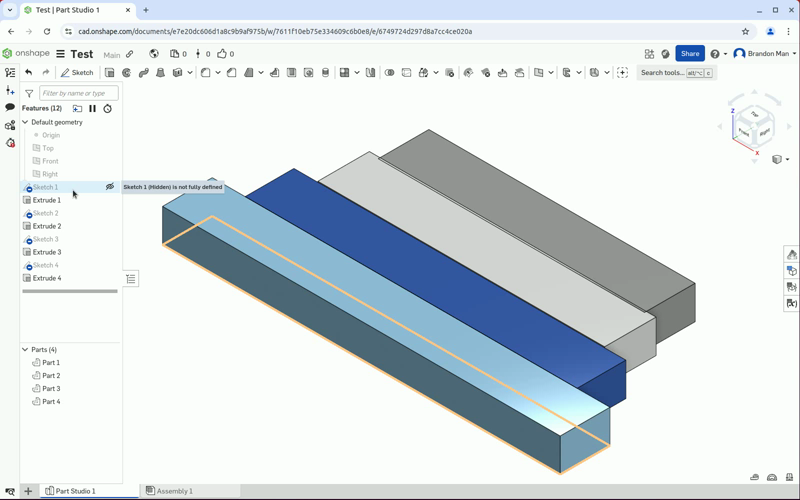
click(73, 189)